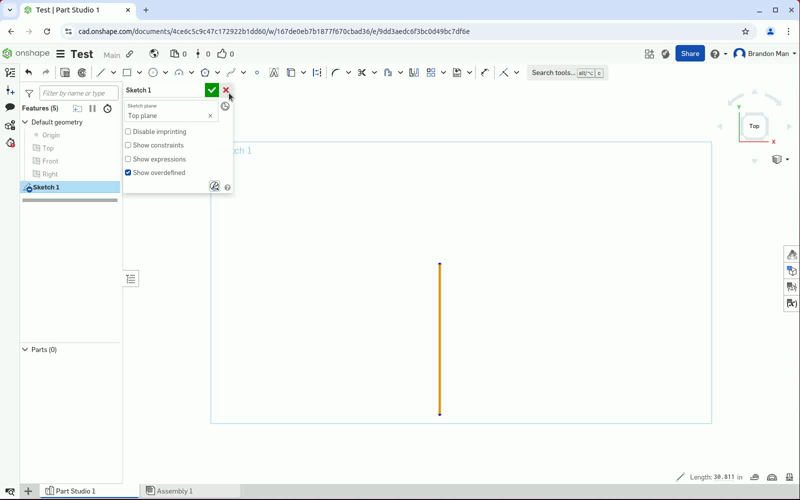
key(shift+h)
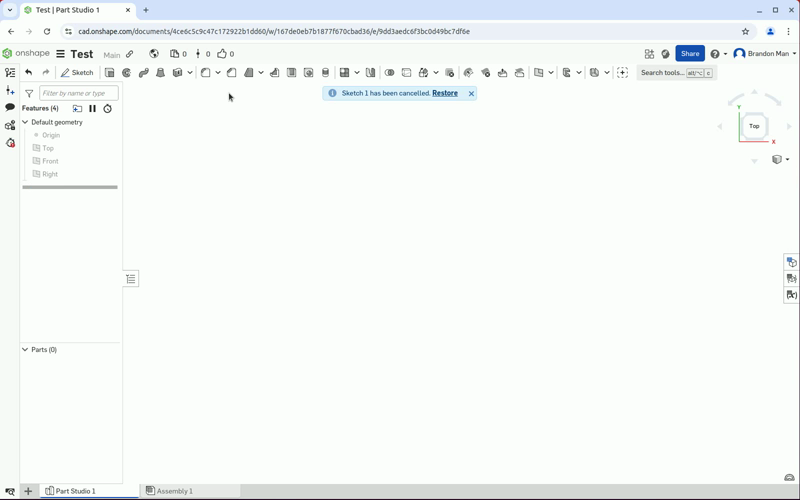
mouse_move(73, 352)
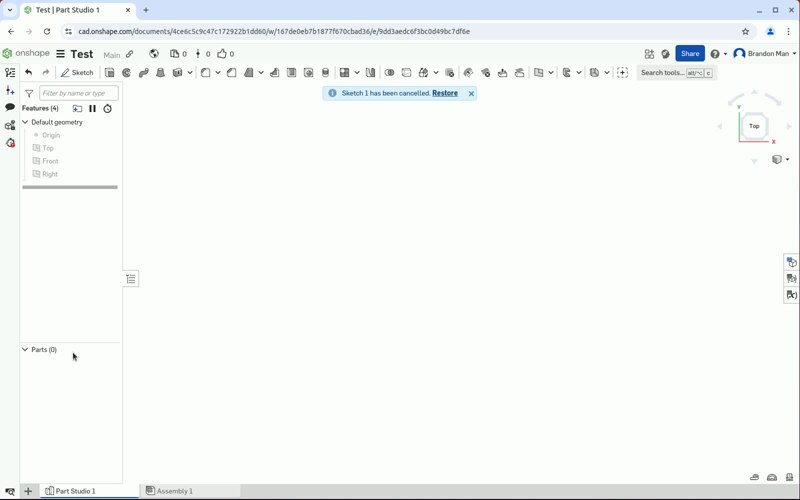
key(y)
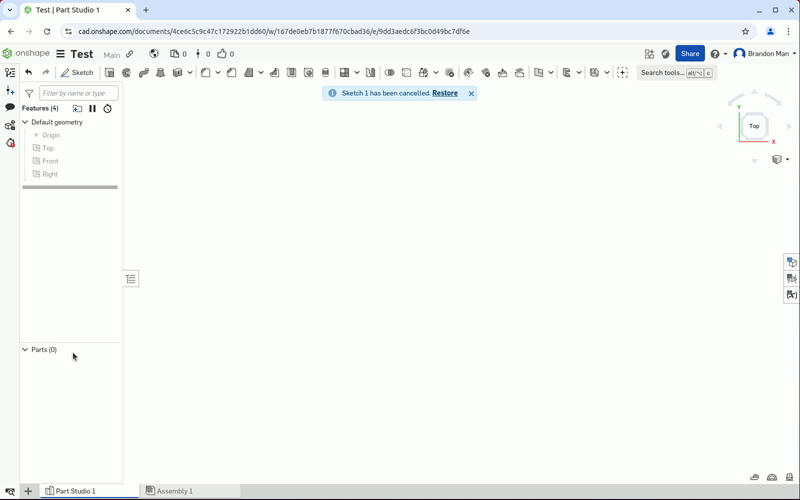
key(shift+p)
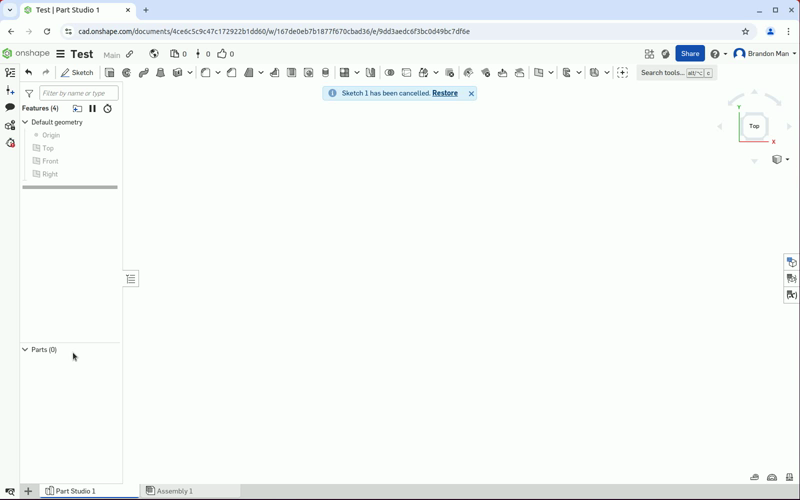
key(space)
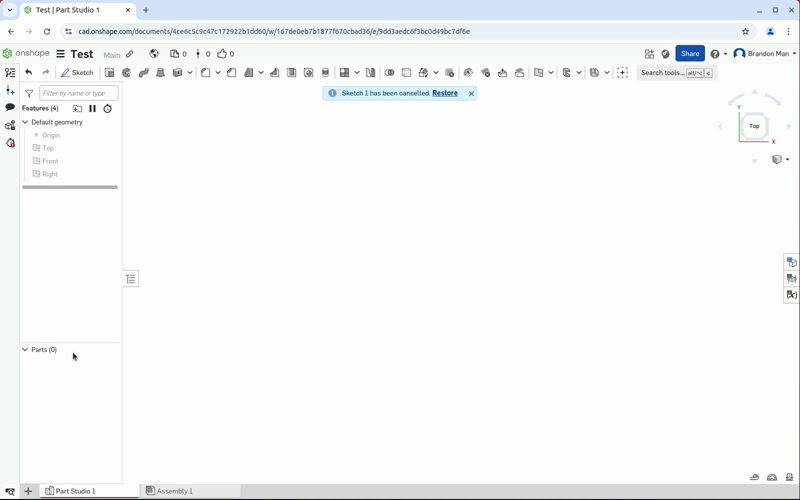
key_down(shift)
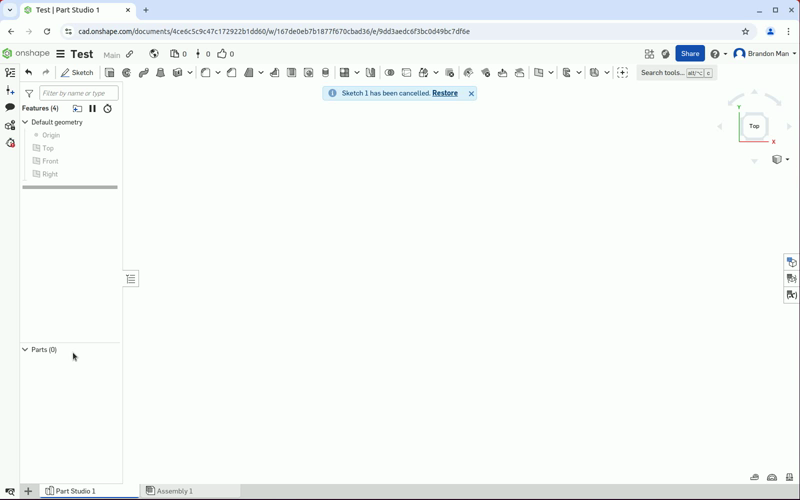
key(up)
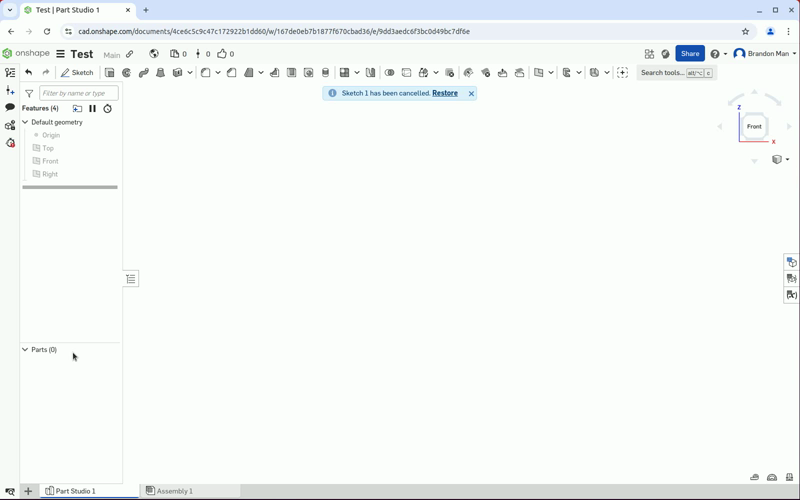
key_up(shift)
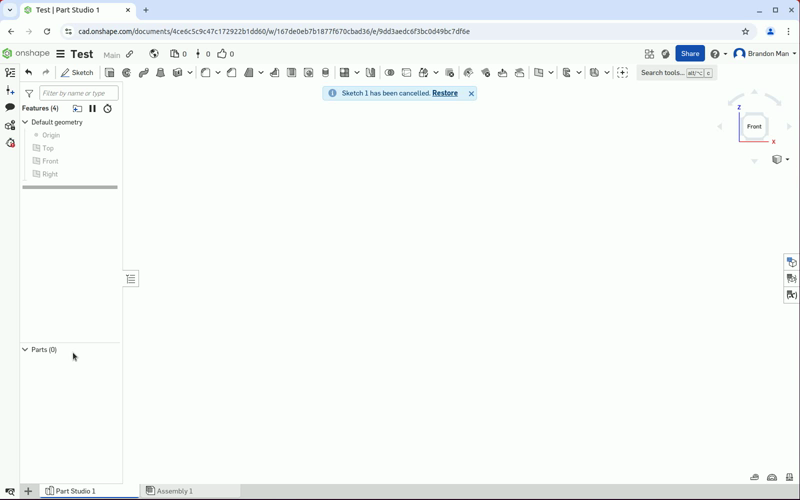
mouse_move(73, 352)
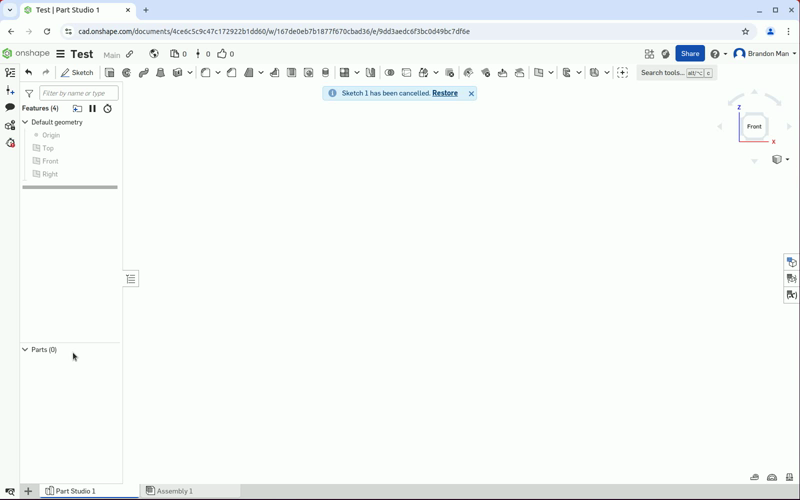
key(shift+y)
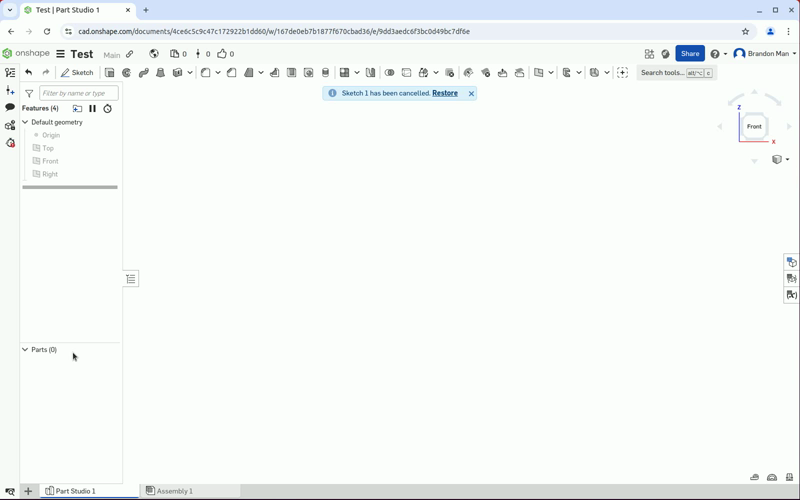
key(shift+s)
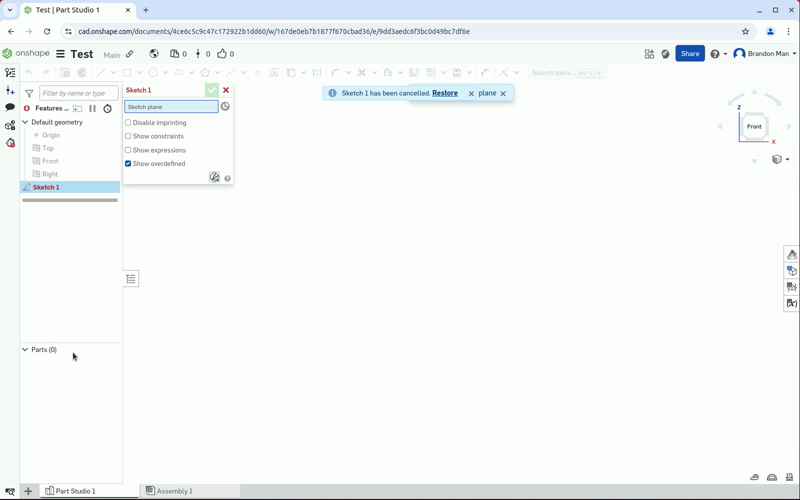
mouse_move(73, 163)
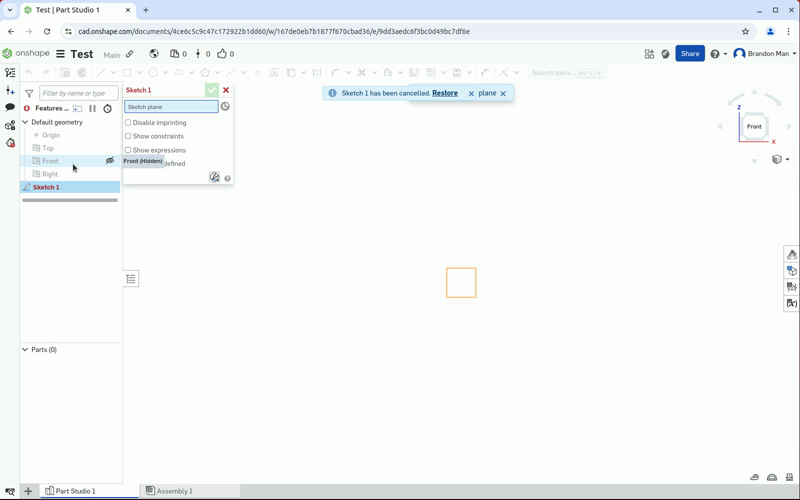
click(73, 163)
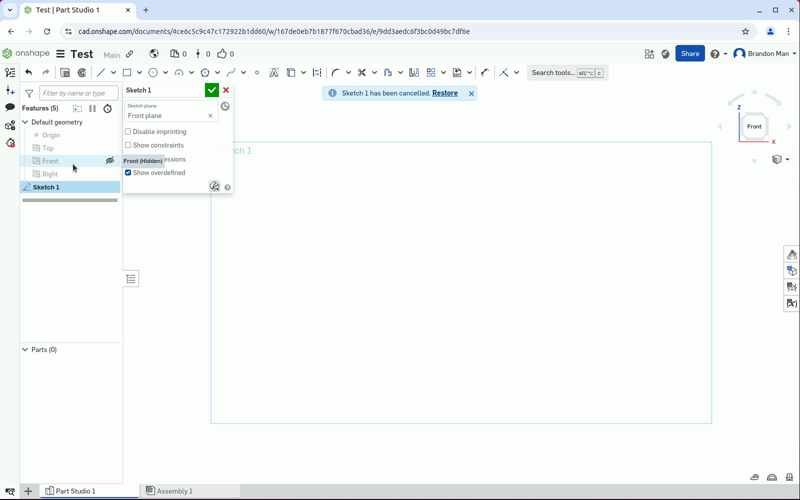
mouse_move(73, 352)
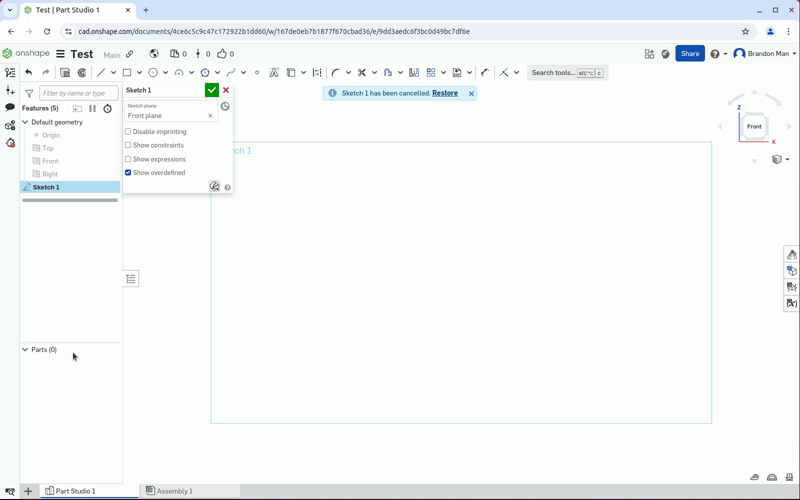
key(y)
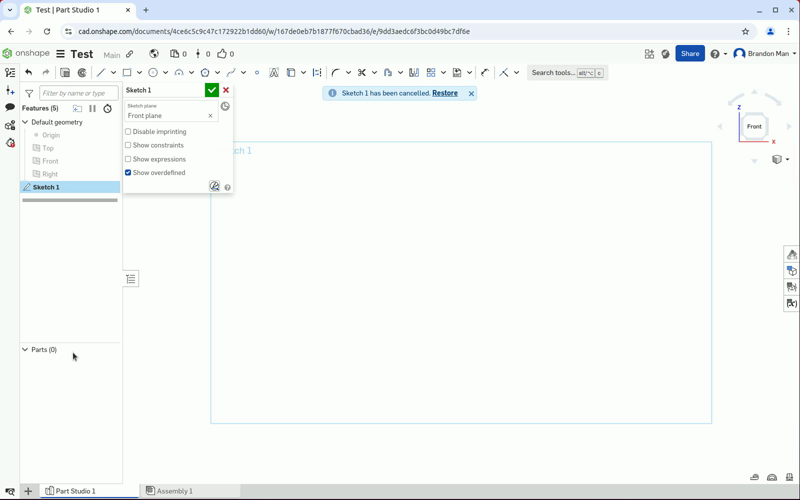
key(c)
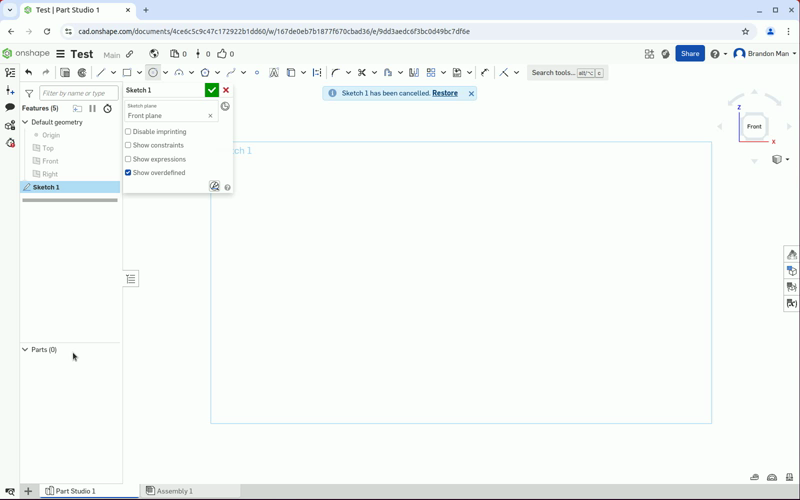
key_down(shift)
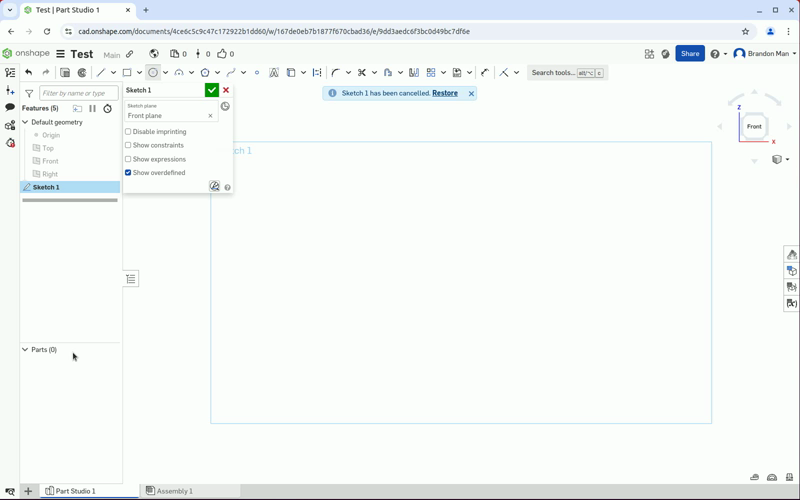
mouse_move(460, 282)
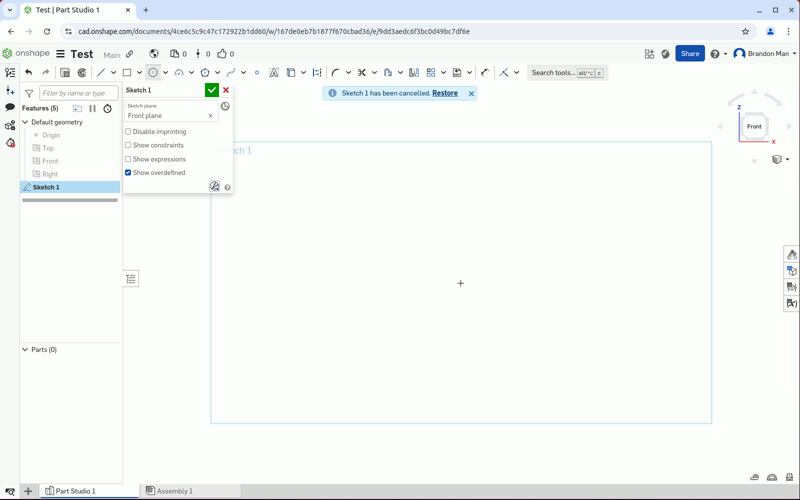
click(460, 282)
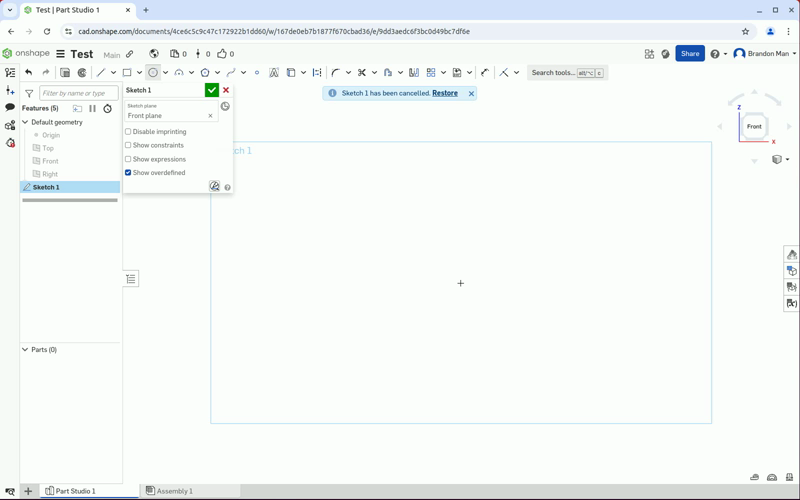
key_up(shift)
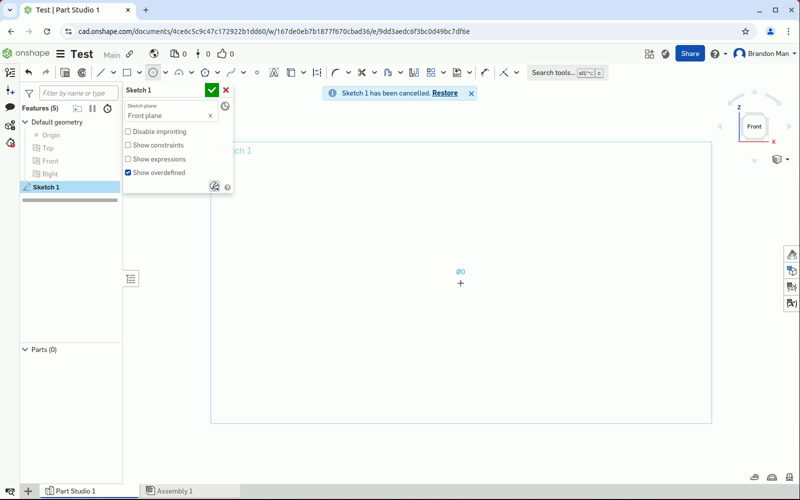
mouse_move(568, 282)
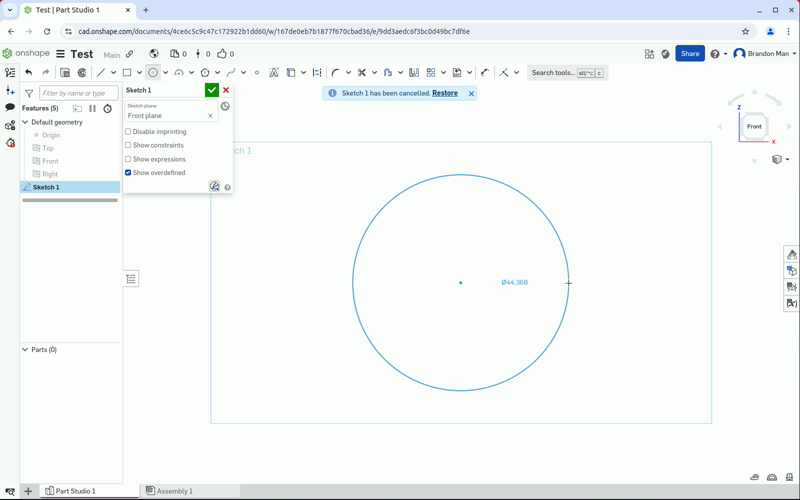
click(568, 282)
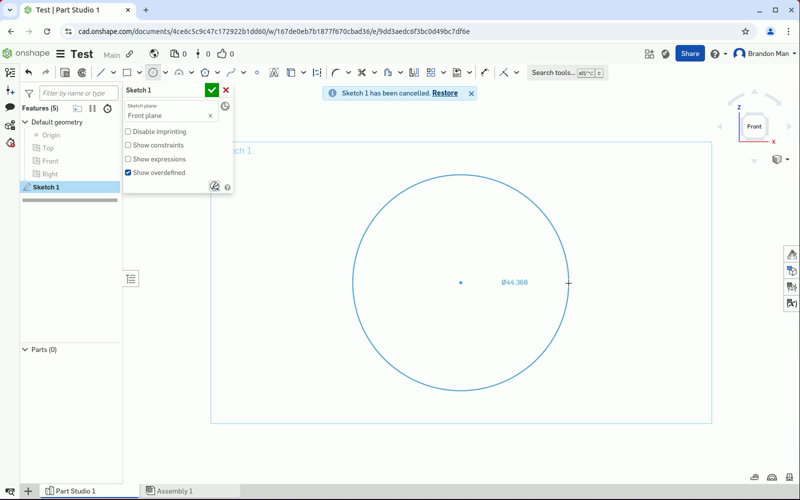
key(esc)
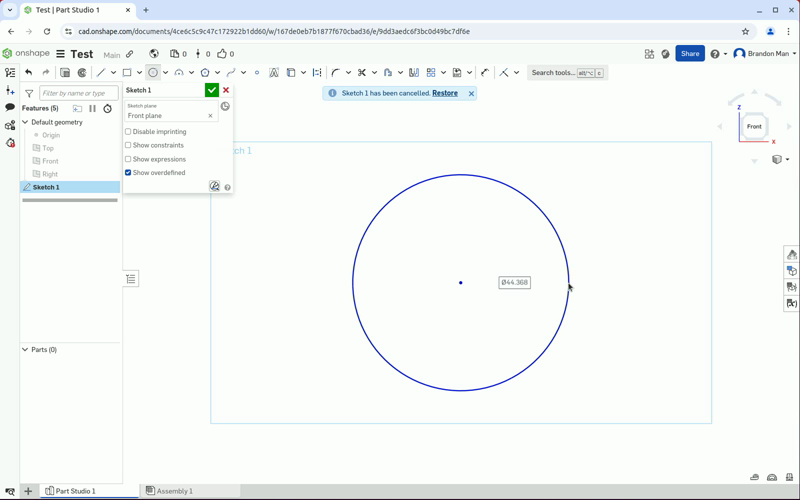
key(c)
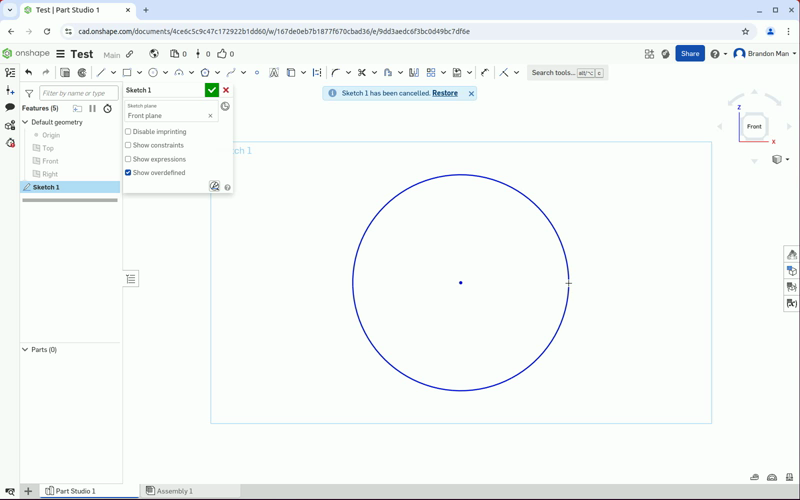
key_down(shift)
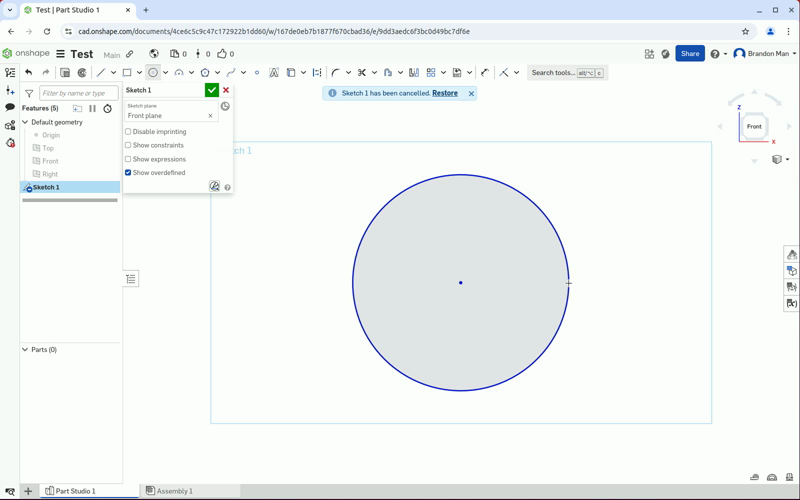
mouse_move(460, 282)
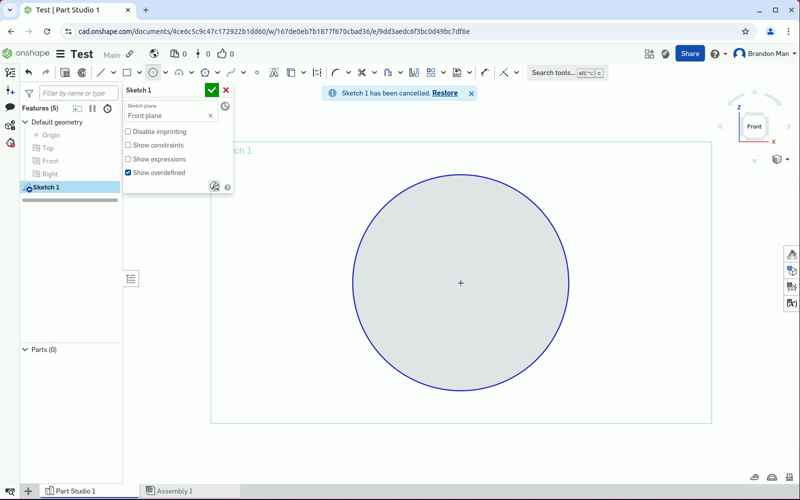
click(460, 282)
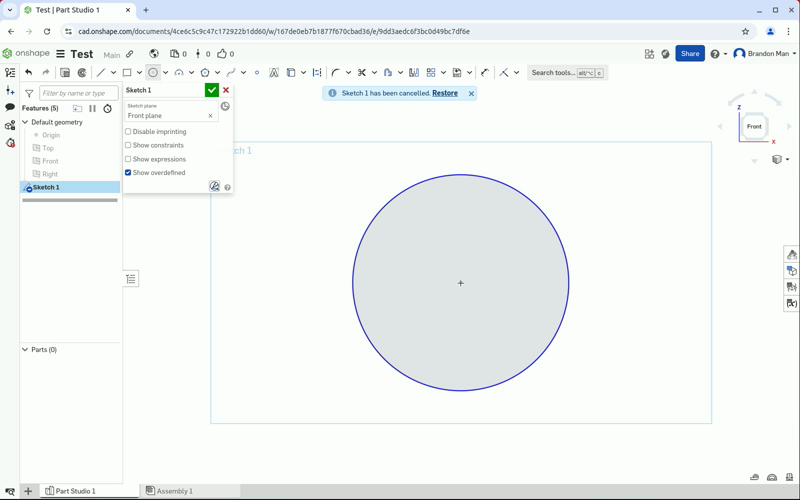
key_up(shift)
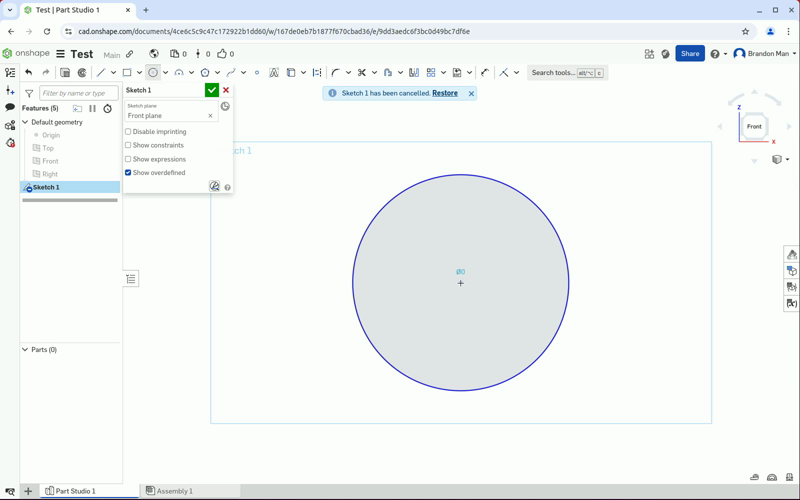
mouse_move(492, 282)
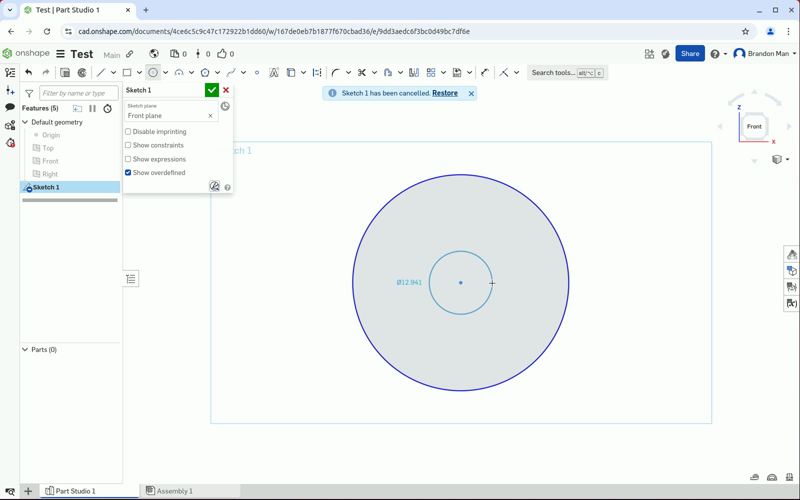
click(492, 282)
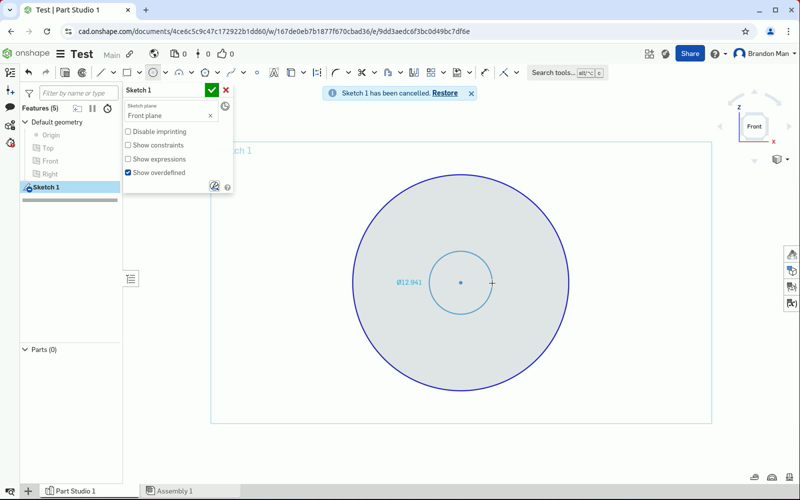
key(esc)
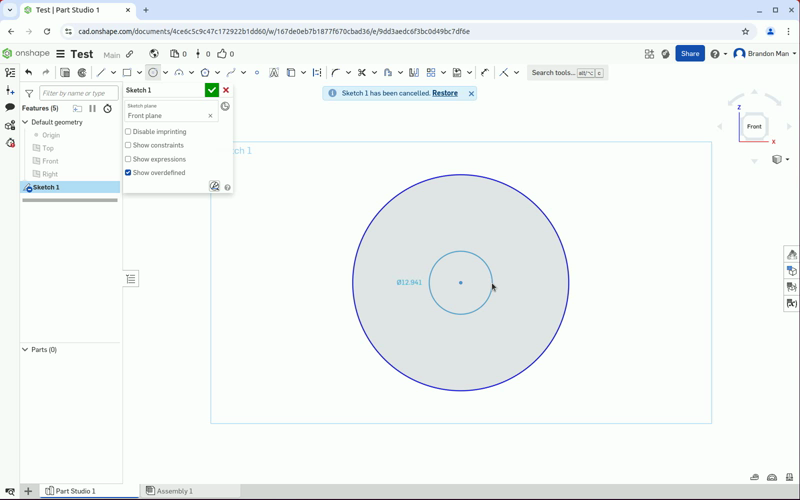
key(c)
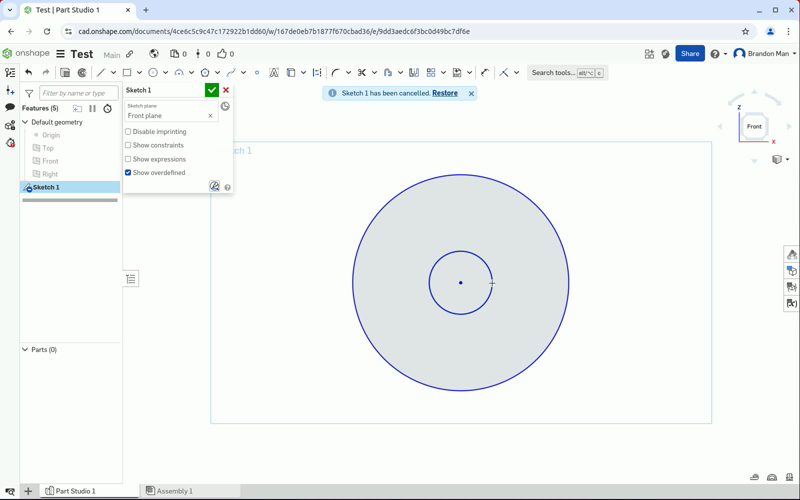
key_down(shift)
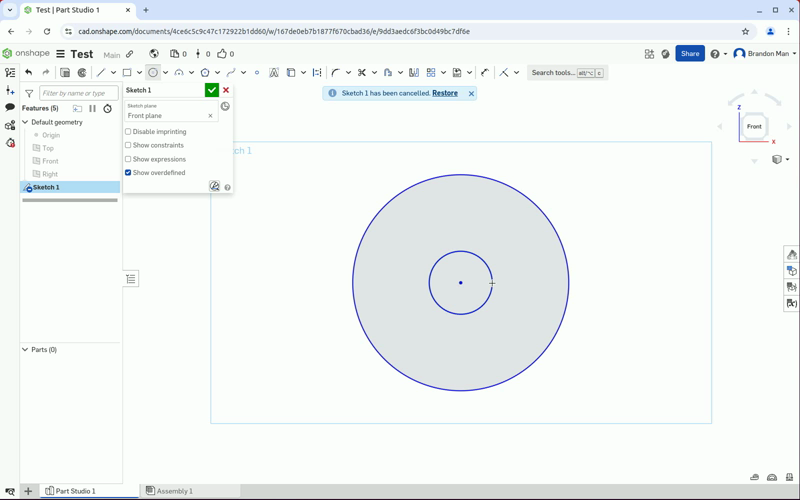
mouse_move(460, 339)
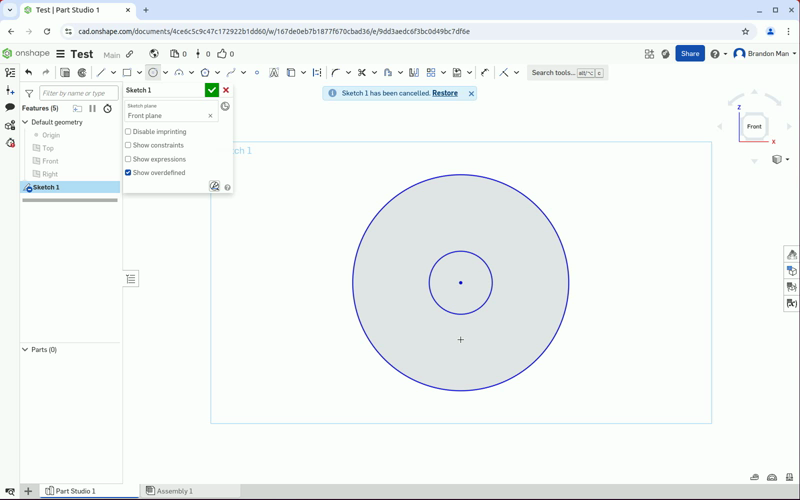
click(460, 339)
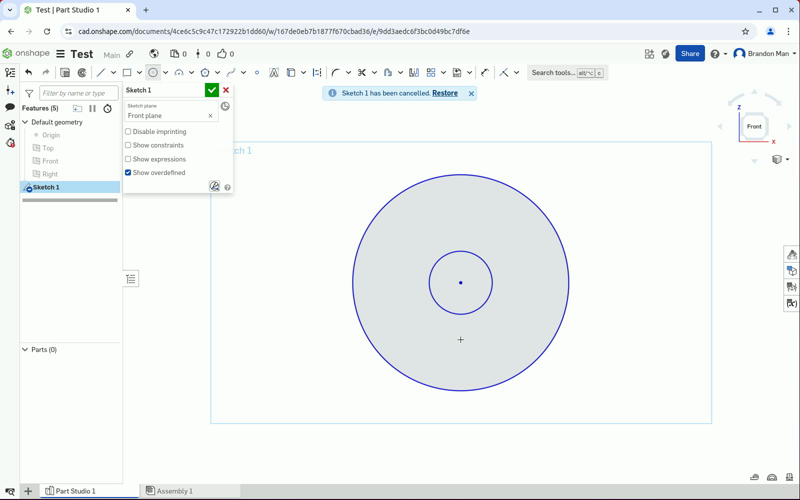
key_up(shift)
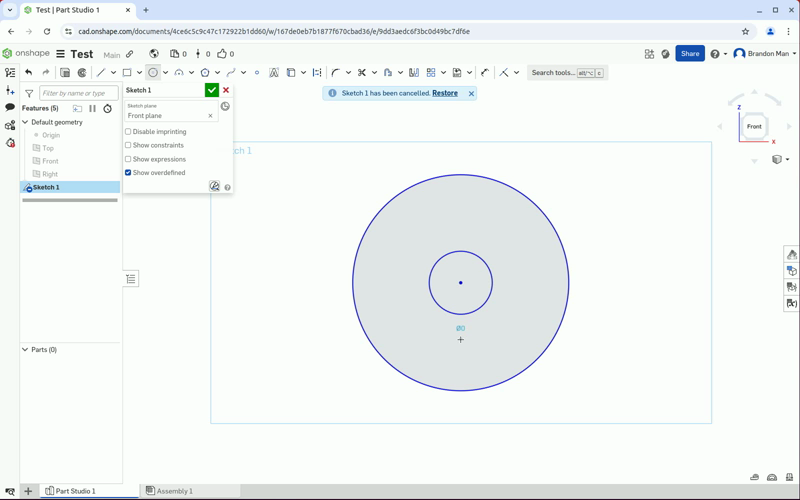
mouse_move(487, 339)
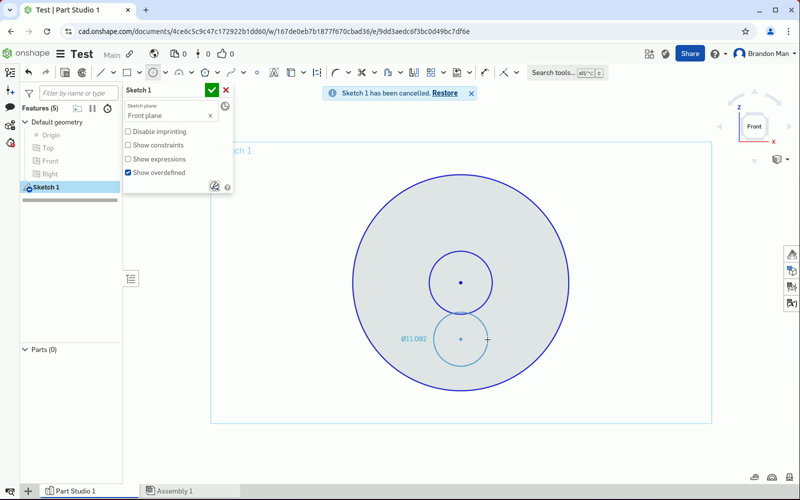
click(487, 339)
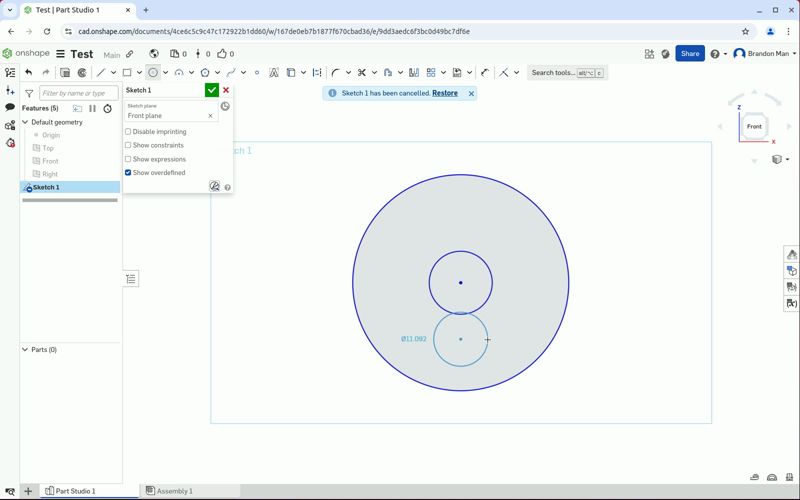
key(esc)
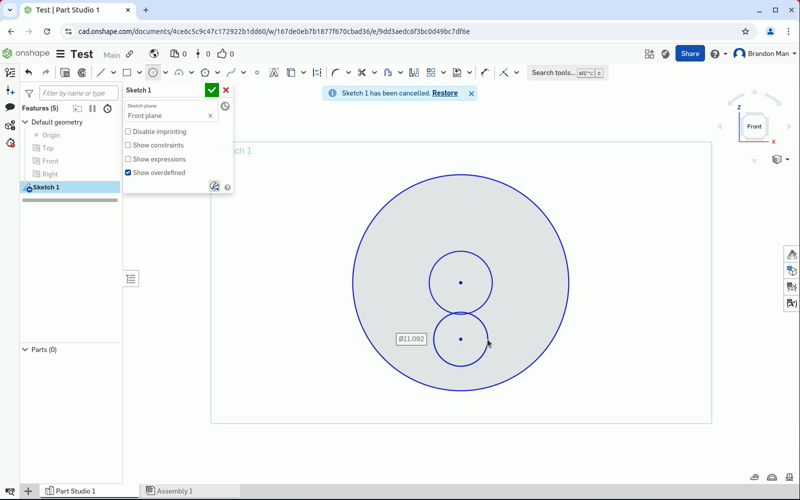
key(c)
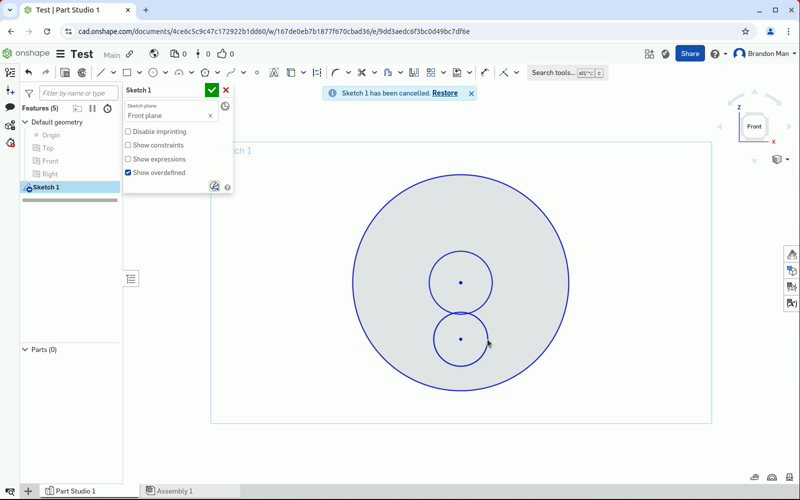
key_down(shift)
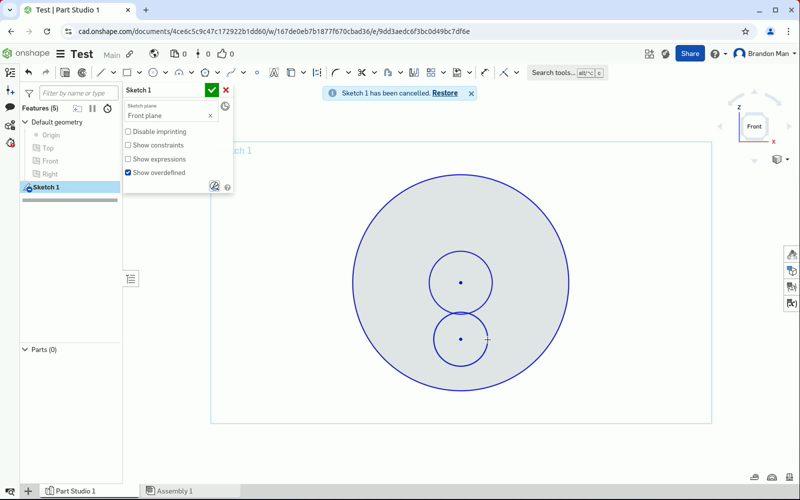
mouse_move(460, 226)
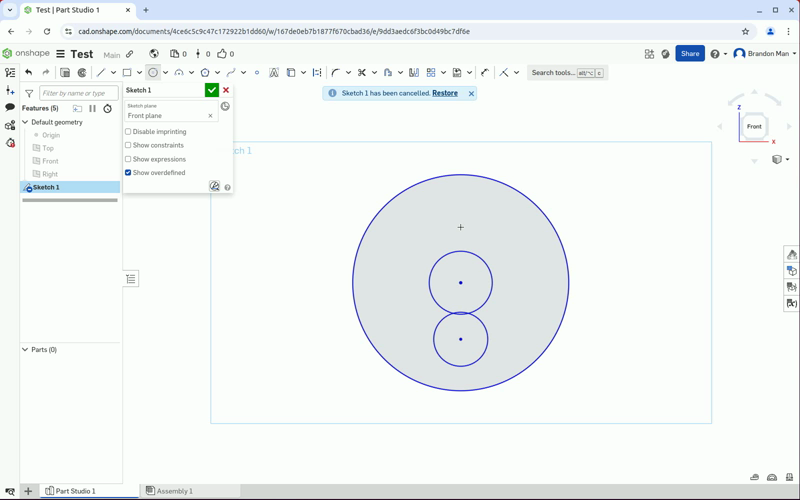
click(460, 226)
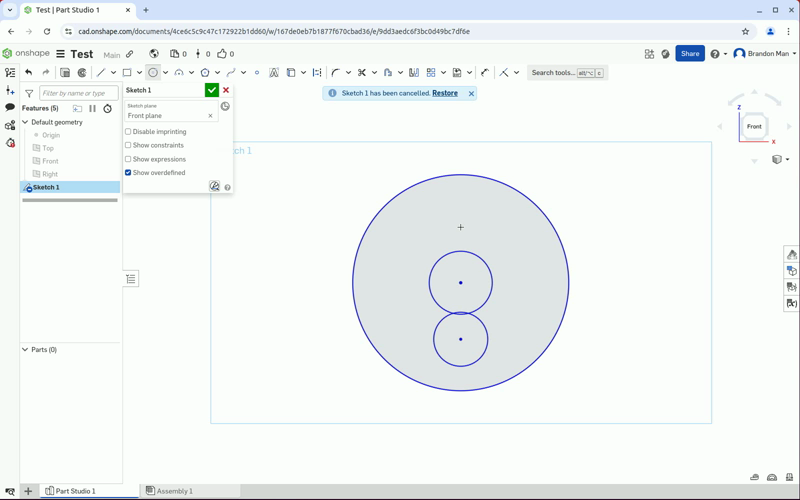
key_up(shift)
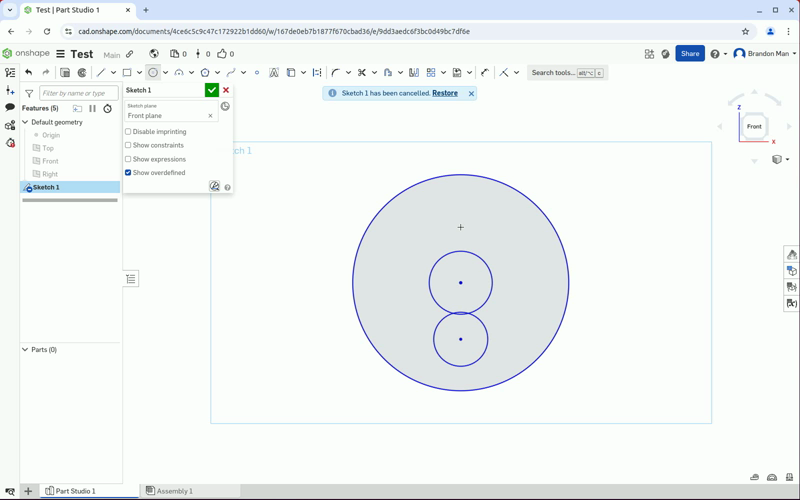
mouse_move(487, 226)
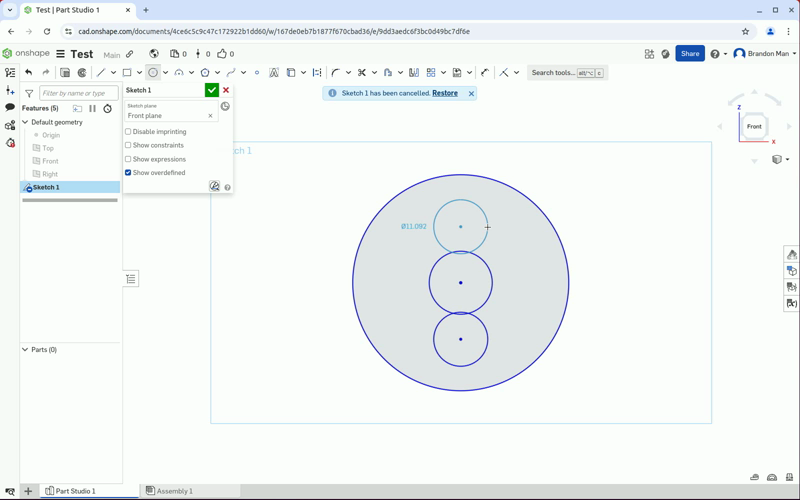
click(487, 226)
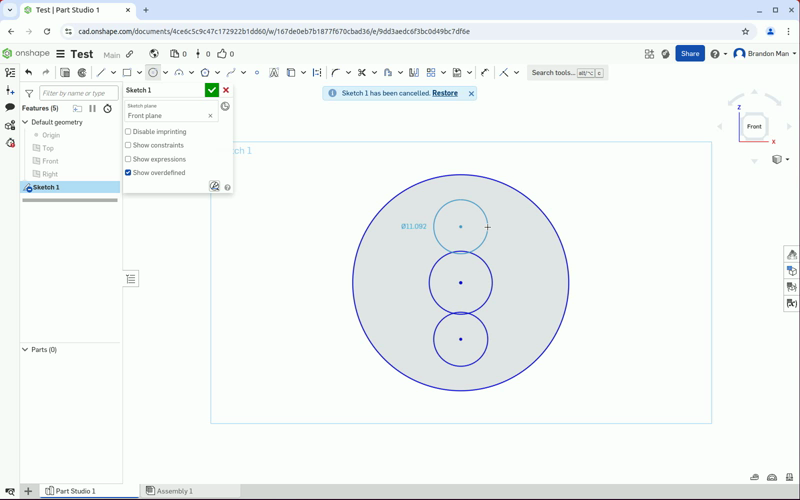
key(esc)
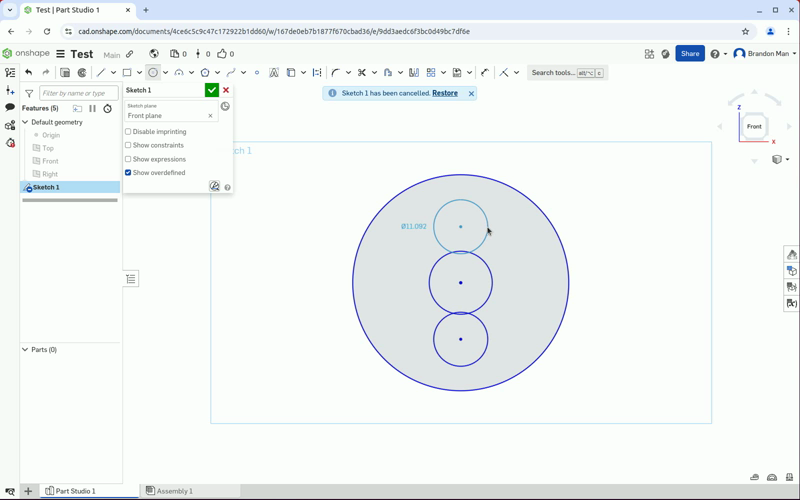
mouse_move(507, 242)
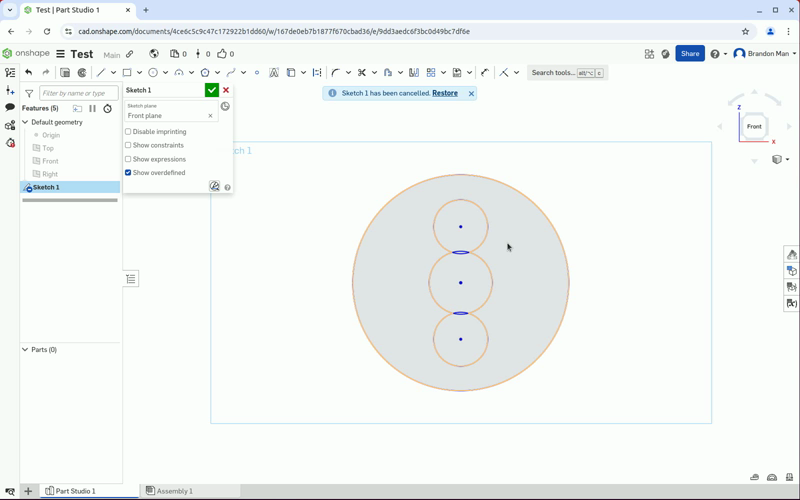
click(507, 242)
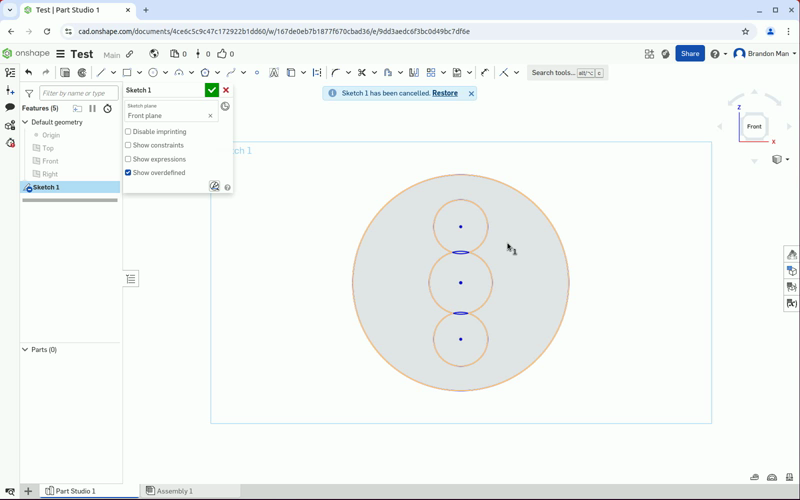
mouse_move(73, 352)
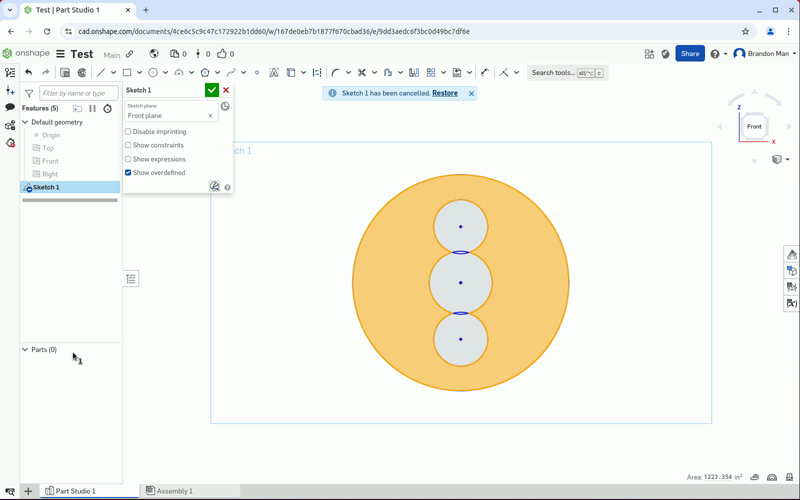
key(shift+y)
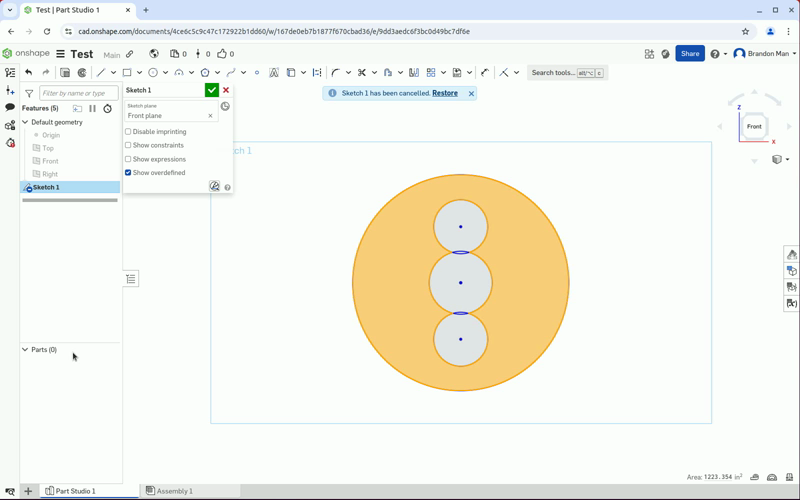
key(shift+e)
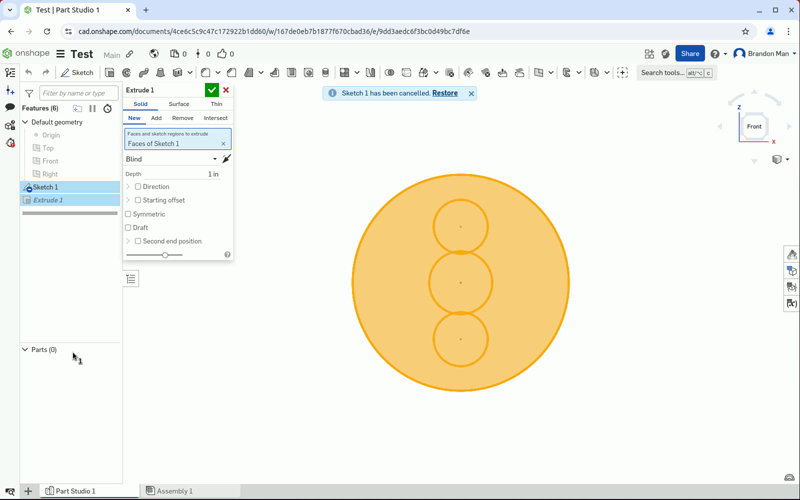
mouse_move(143, 106)
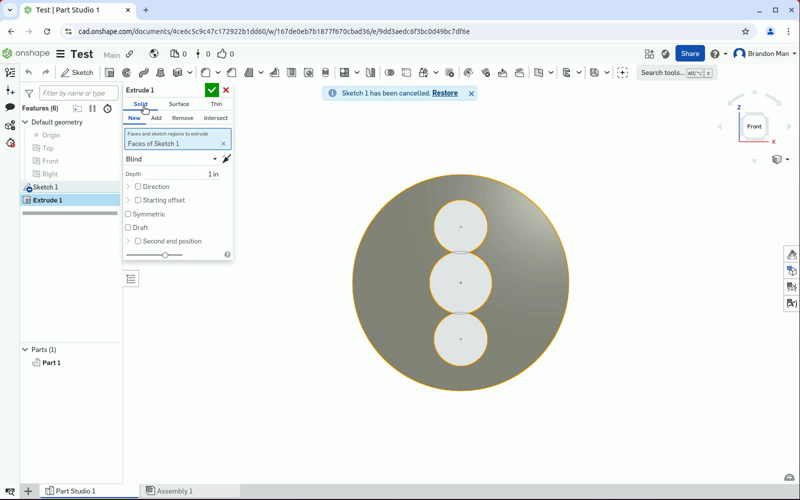
click(143, 106)
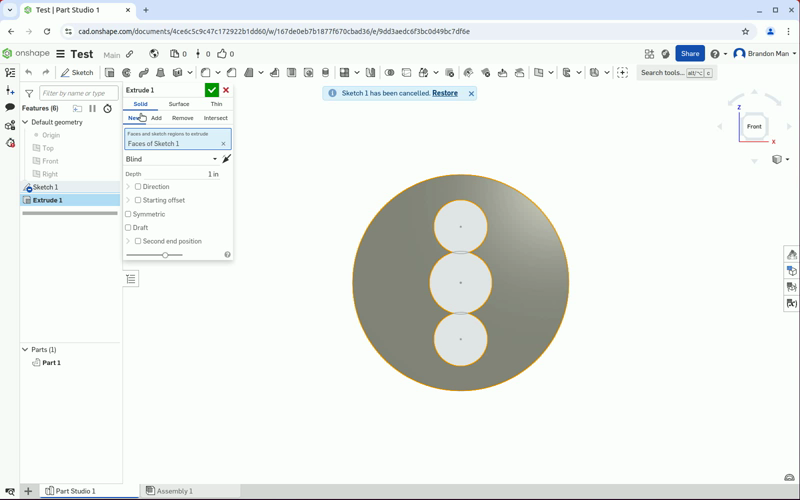
mouse_move(137, 120)
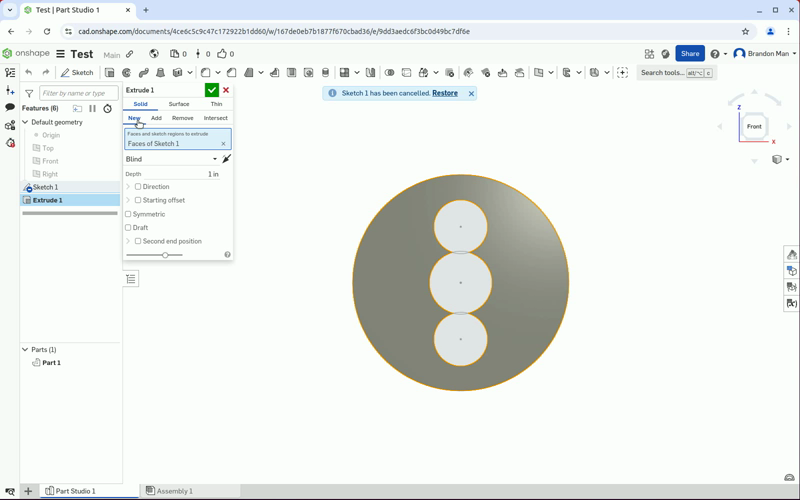
click(137, 120)
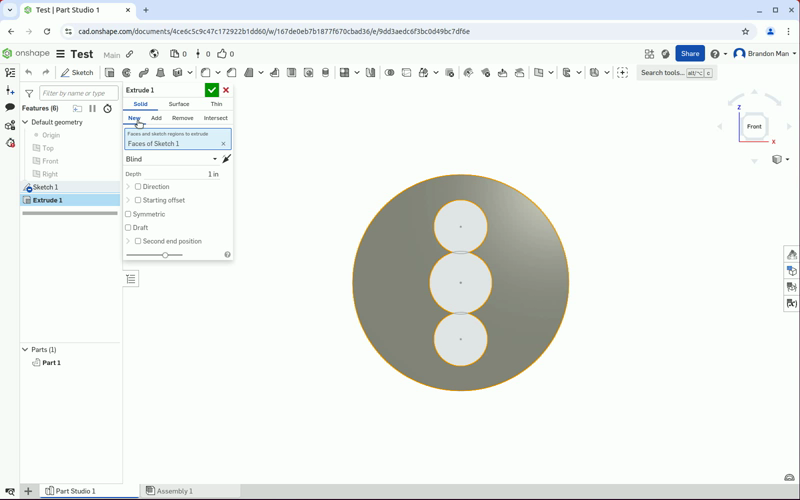
key(tab, 4)
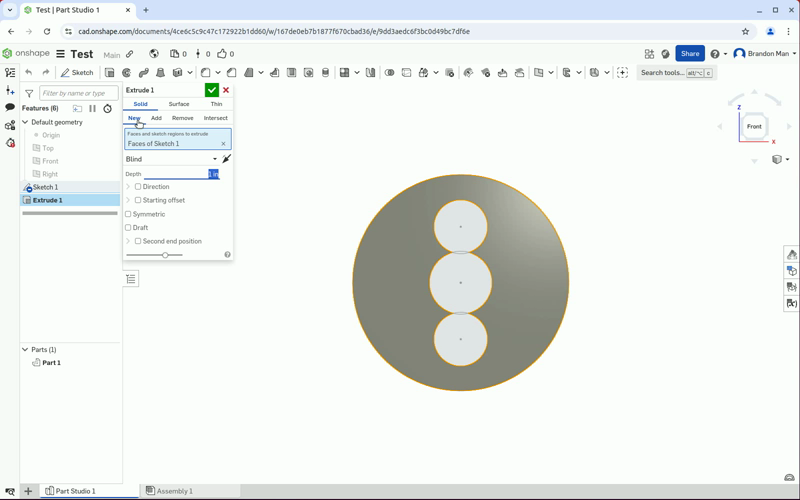
text(-1.685)
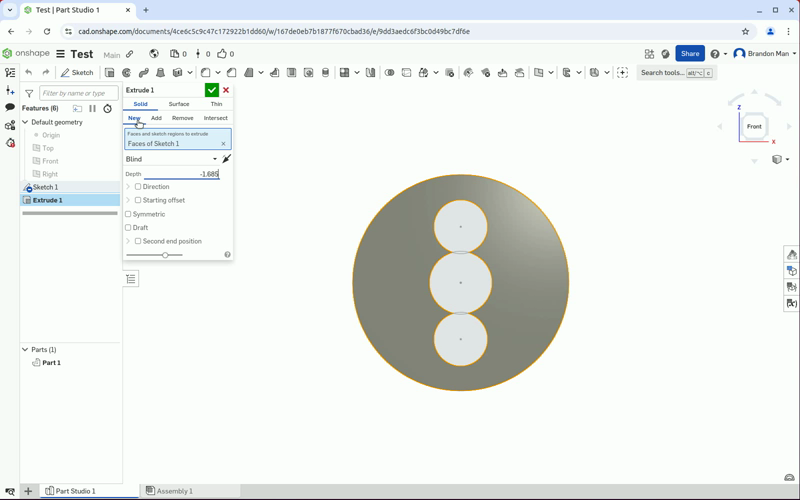
key(enter)
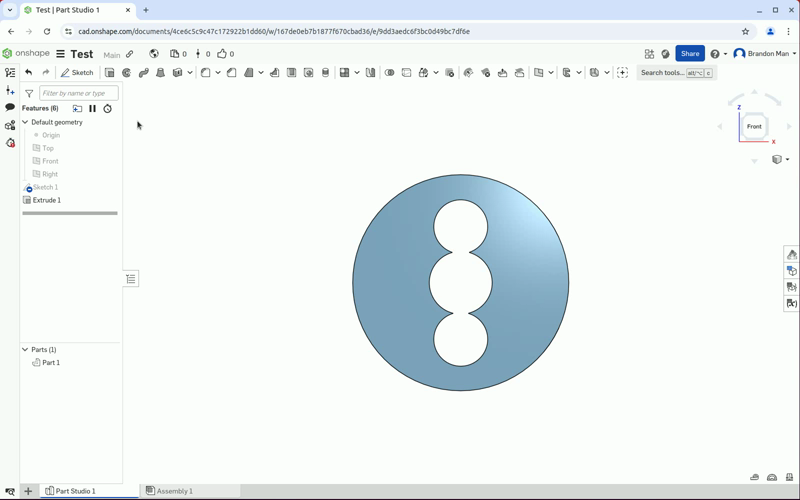
key(shift+h)
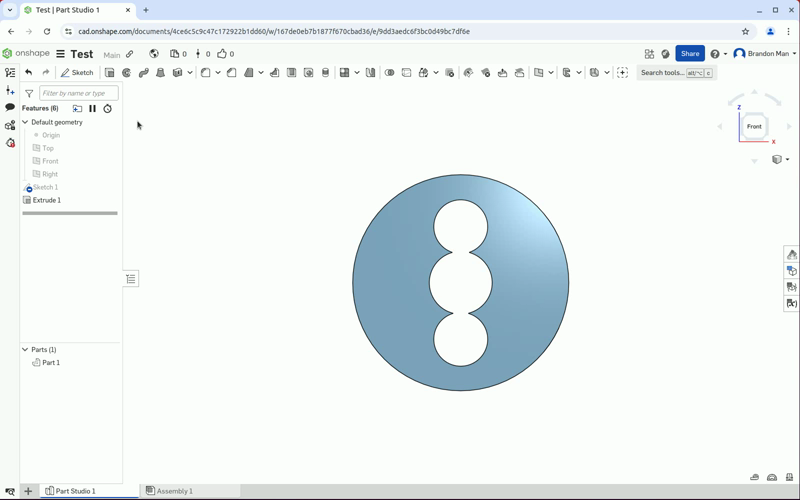
key(shift+h)
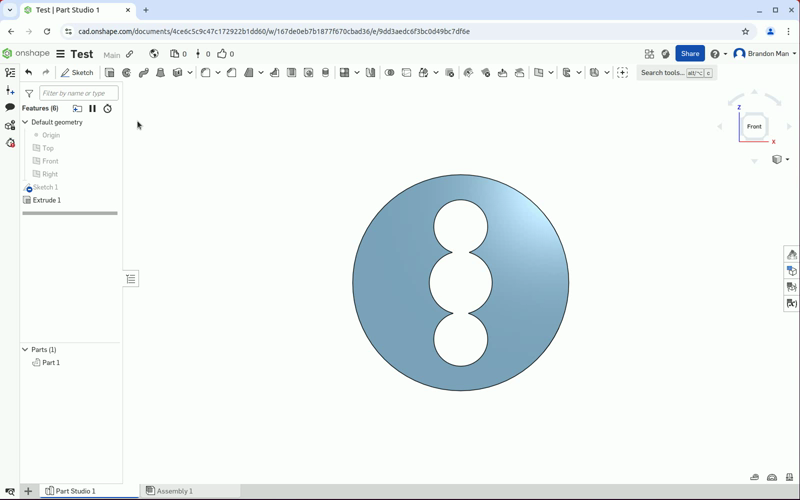
mouse_move(73, 189)
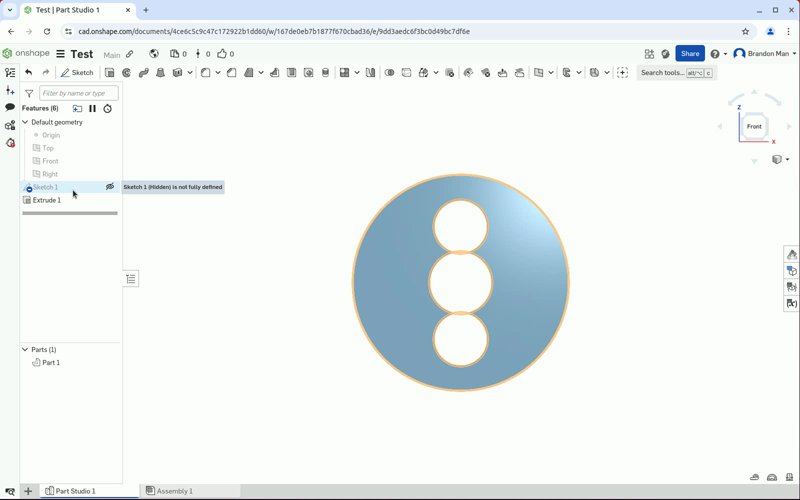
click(73, 189)
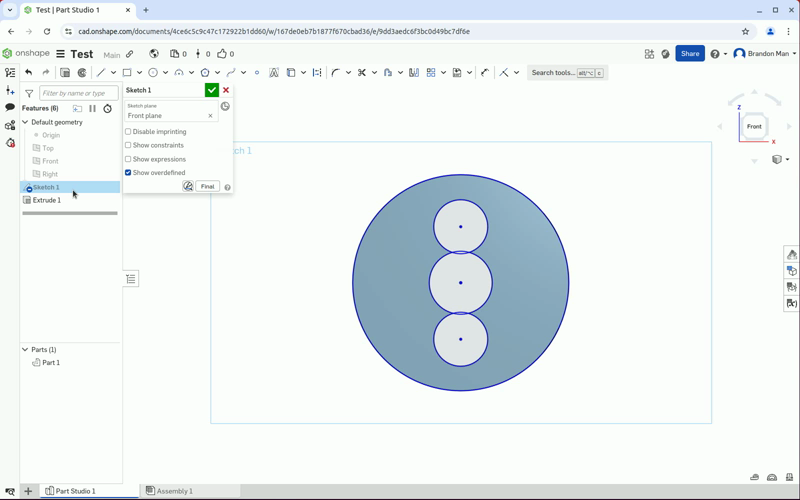
mouse_move(229, 92)
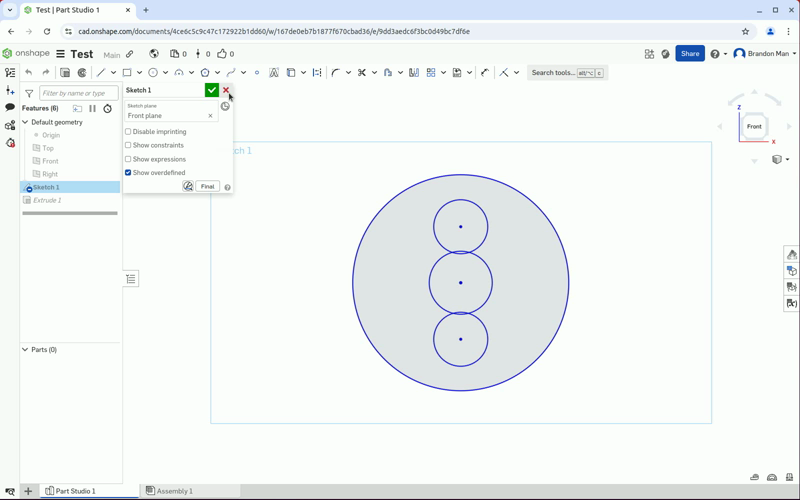
click(229, 92)
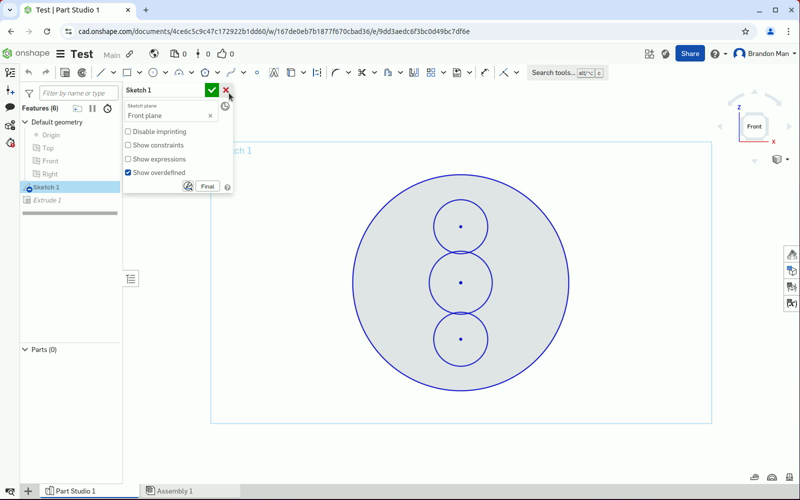
key(shift+s)
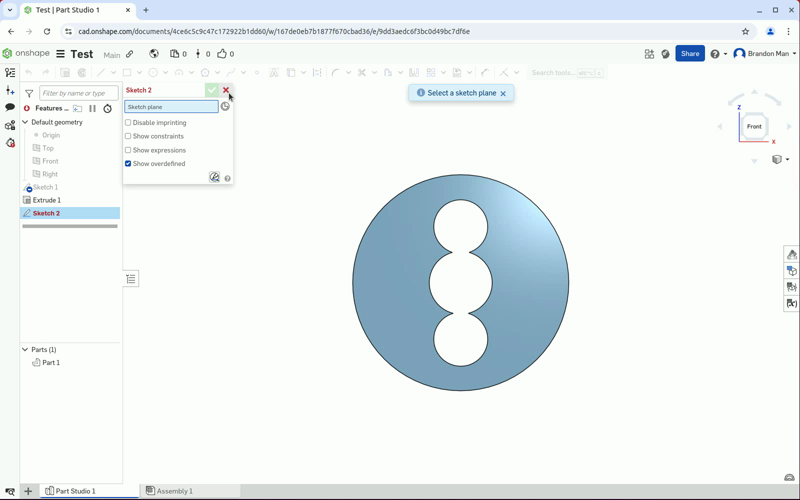
mouse_move(73, 163)
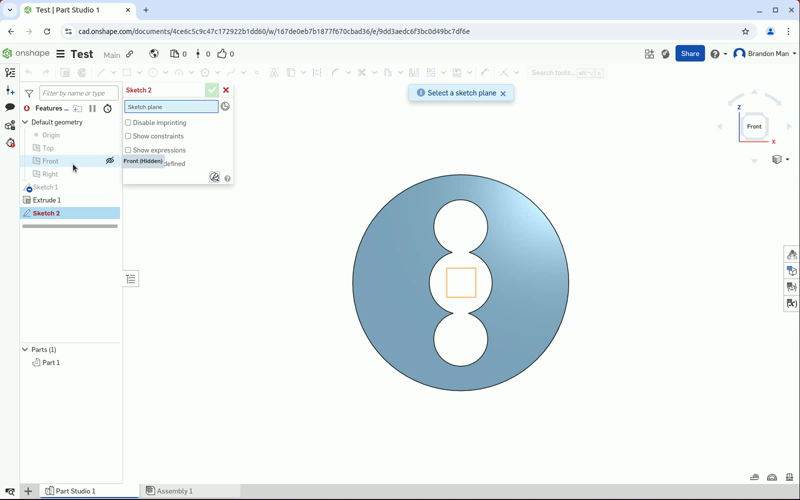
click(73, 163)
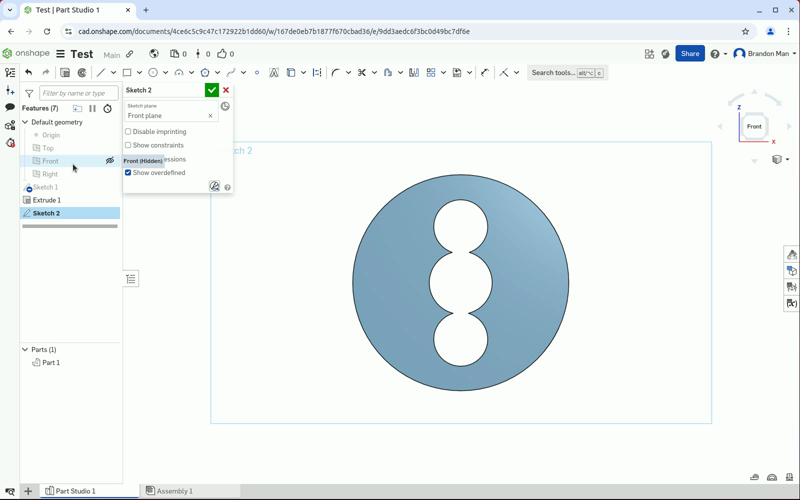
mouse_move(73, 352)
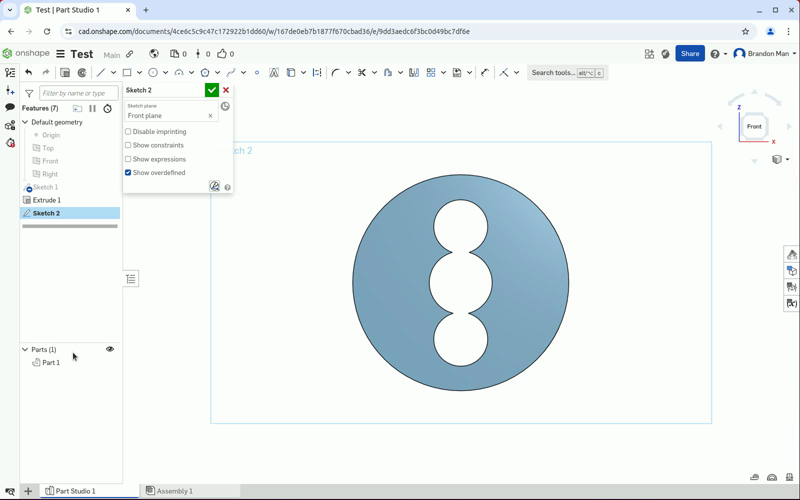
key(y)
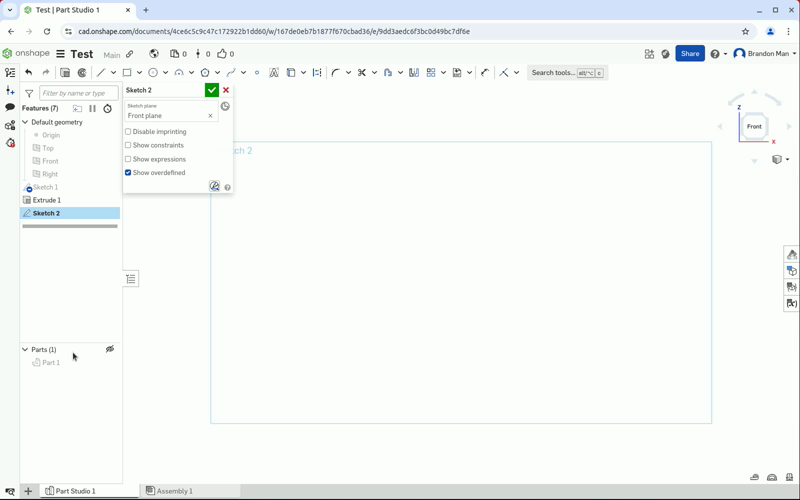
key(c)
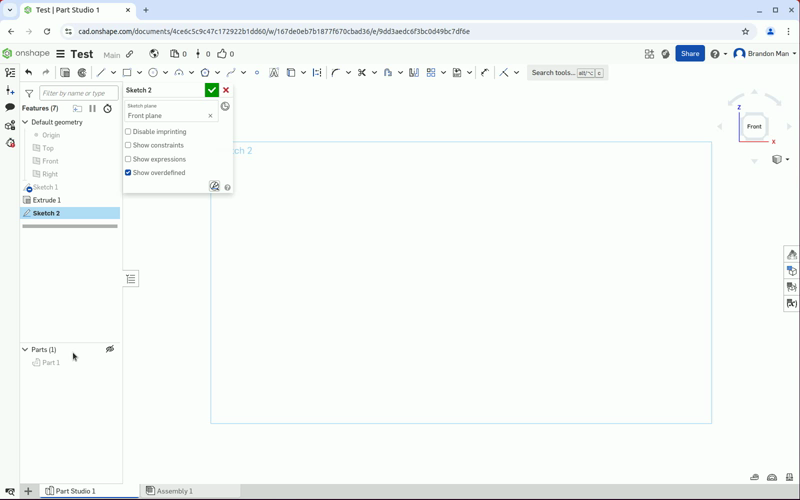
key_down(shift)
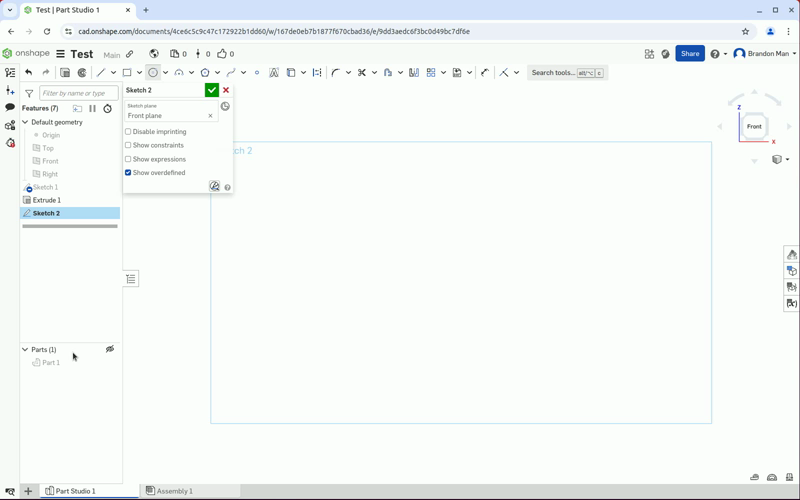
mouse_move(461, 226)
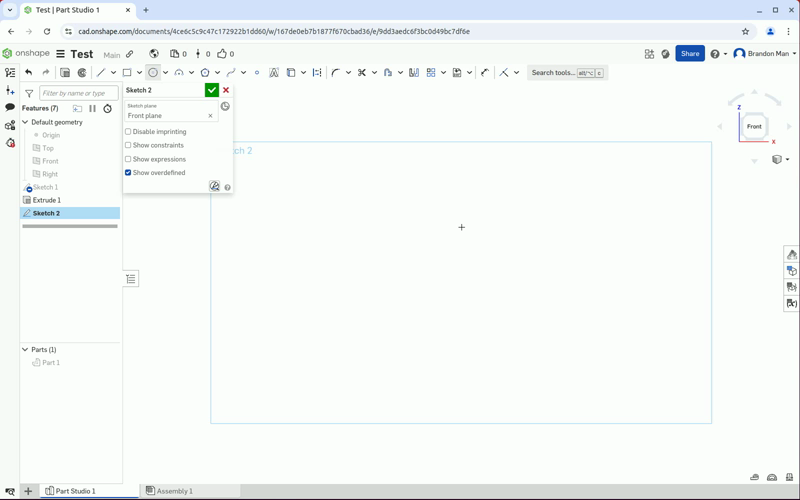
click(461, 226)
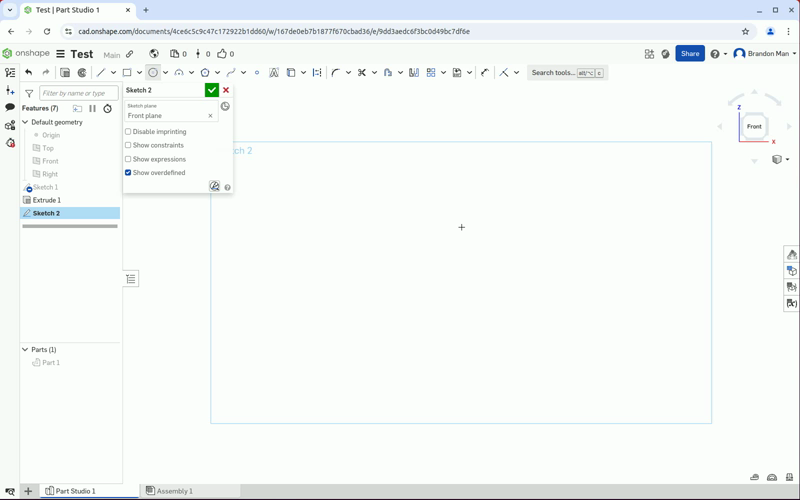
key_up(shift)
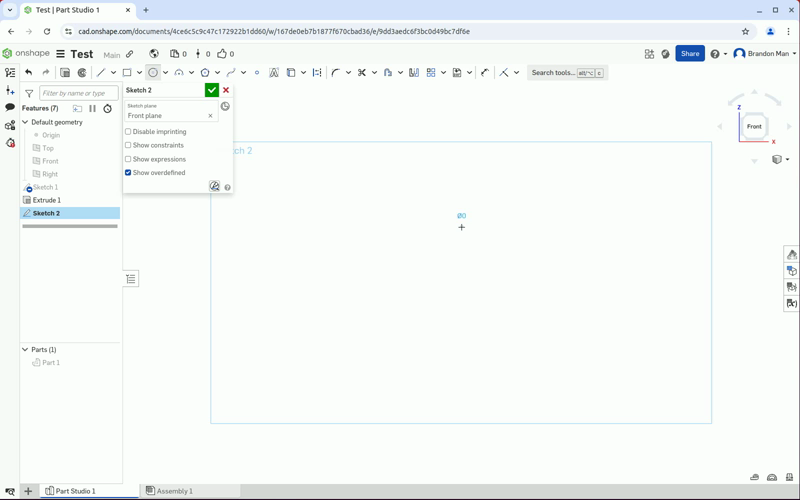
mouse_move(489, 226)
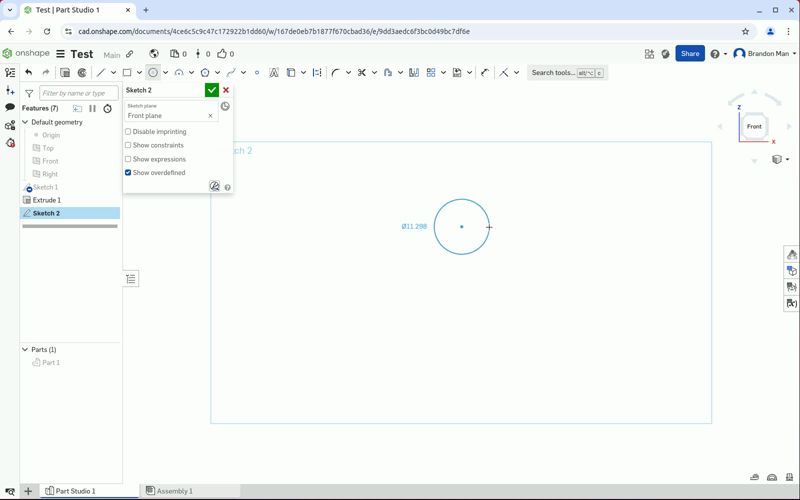
click(489, 226)
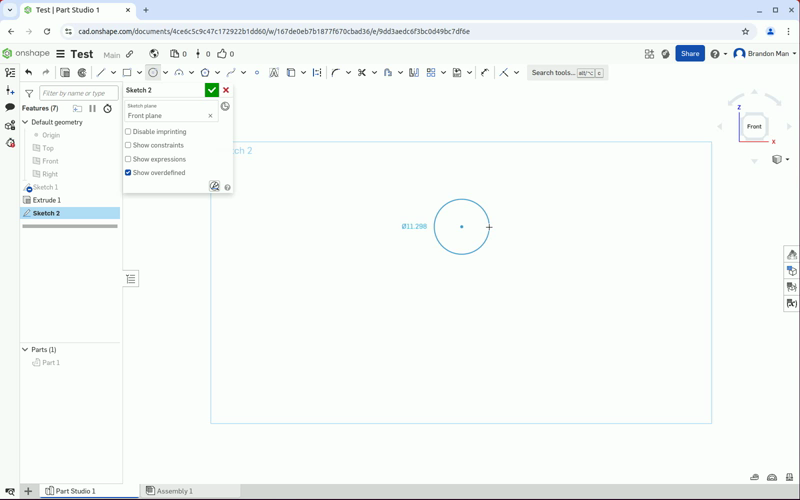
key(esc)
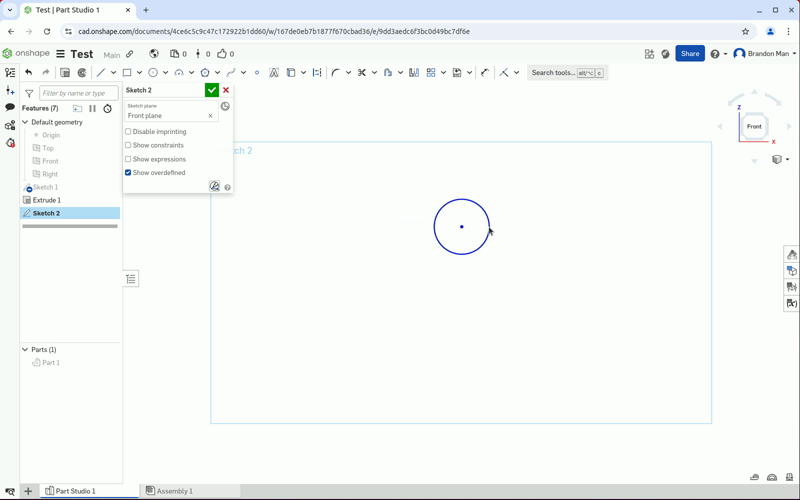
key(c)
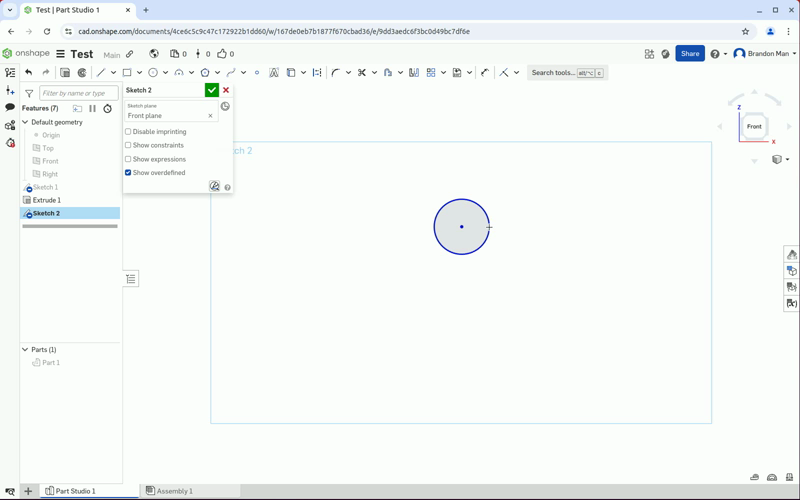
key_down(shift)
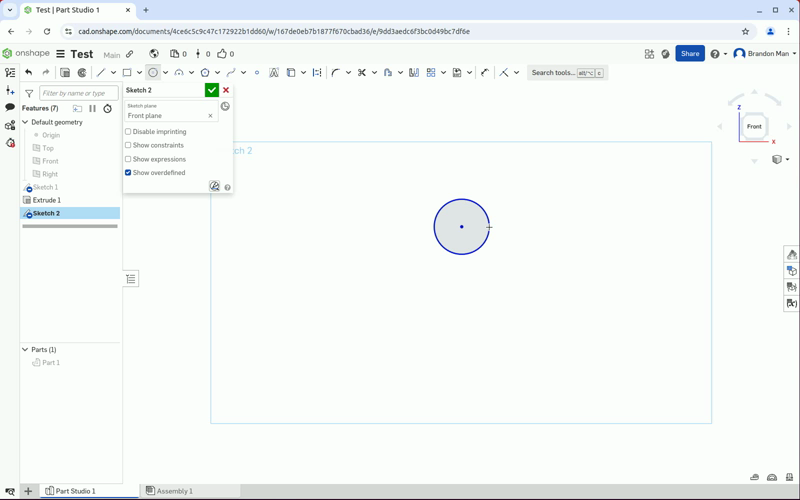
mouse_move(461, 226)
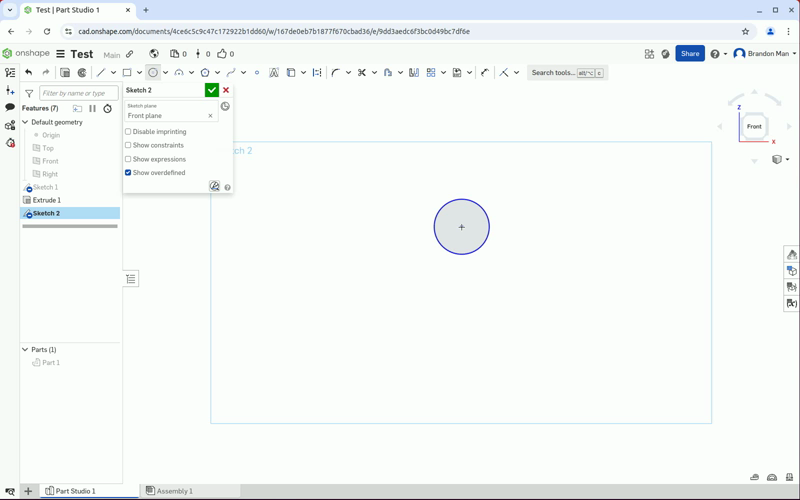
click(461, 226)
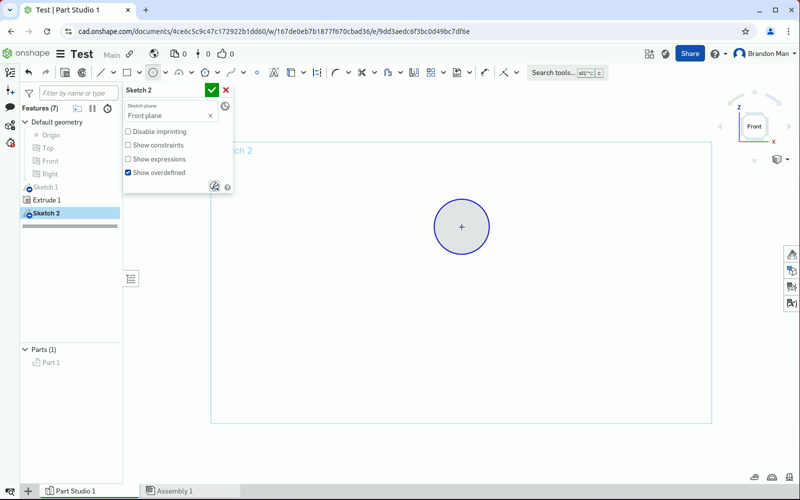
key_up(shift)
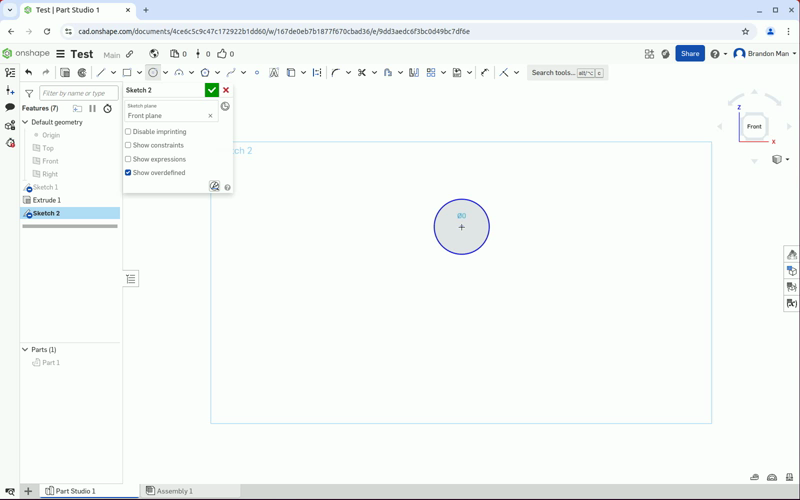
mouse_move(472, 226)
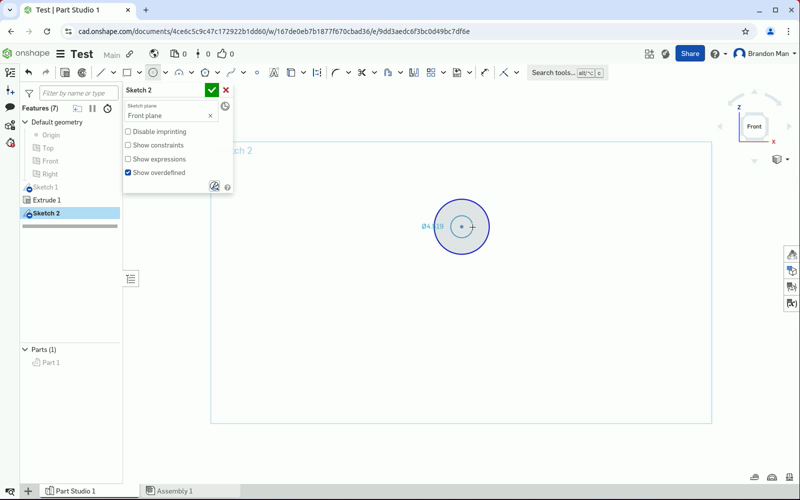
click(472, 226)
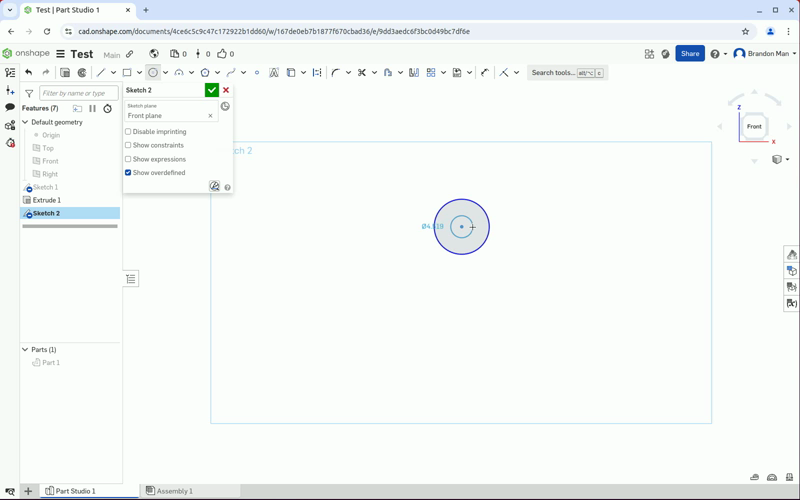
key(esc)
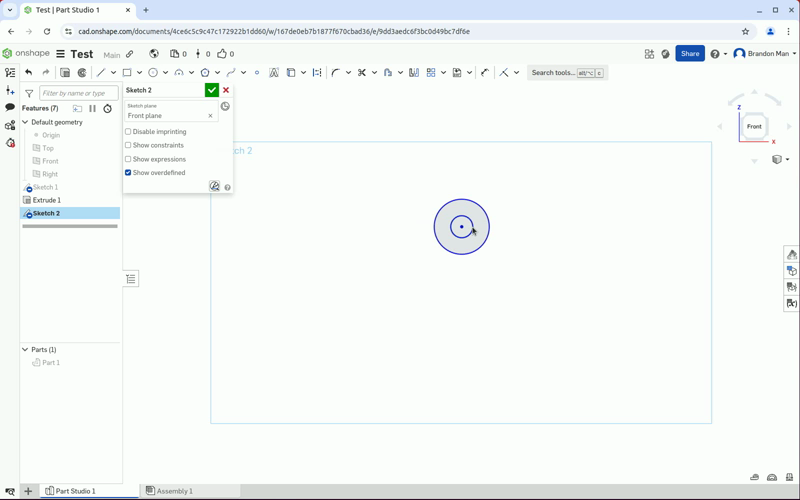
mouse_move(481, 219)
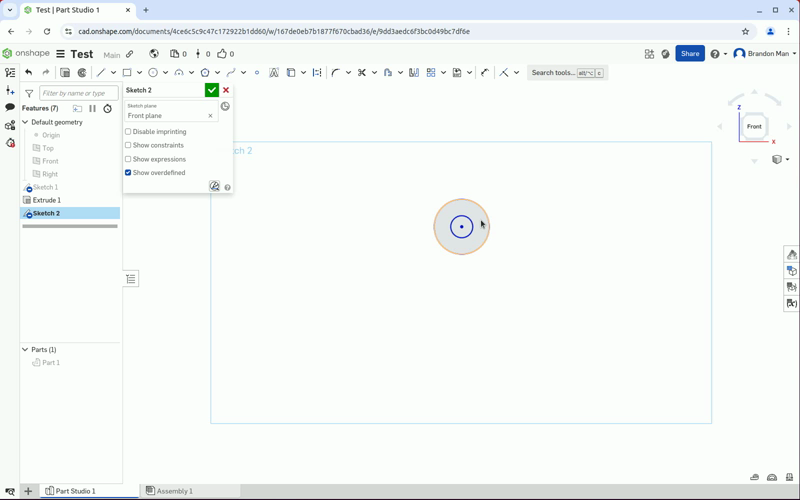
click(481, 219)
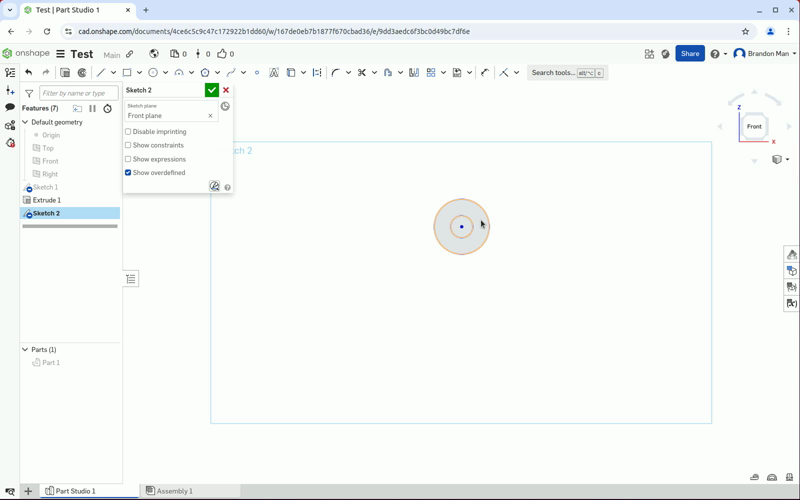
mouse_move(73, 352)
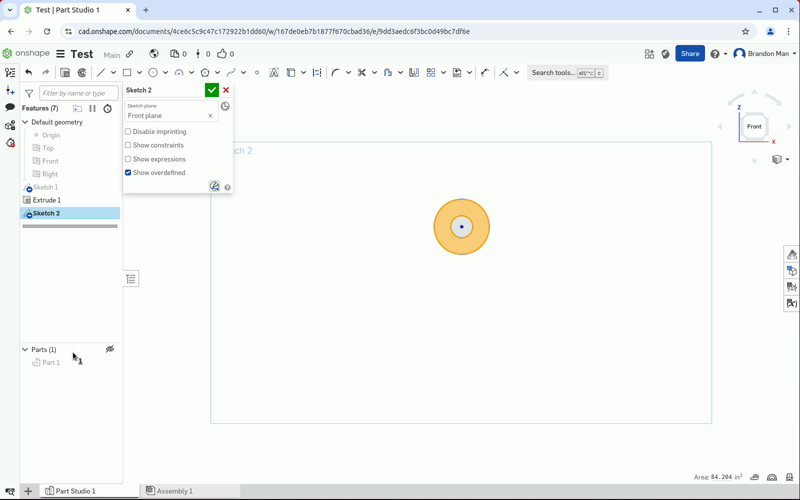
key(shift+y)
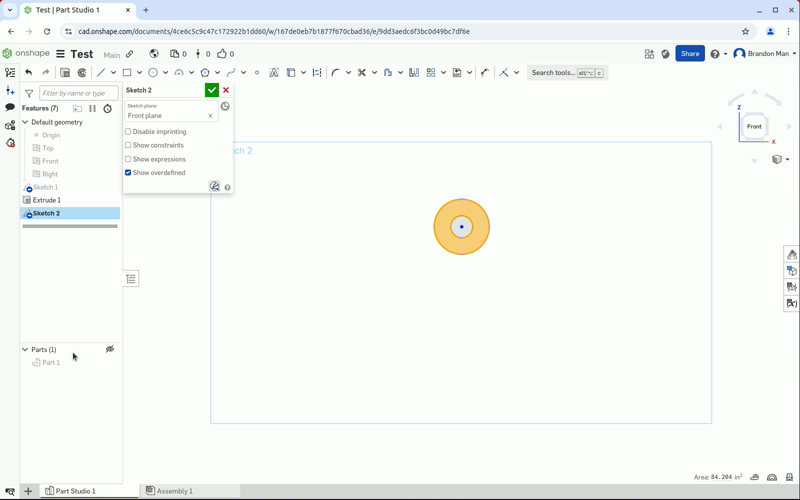
key(shift+e)
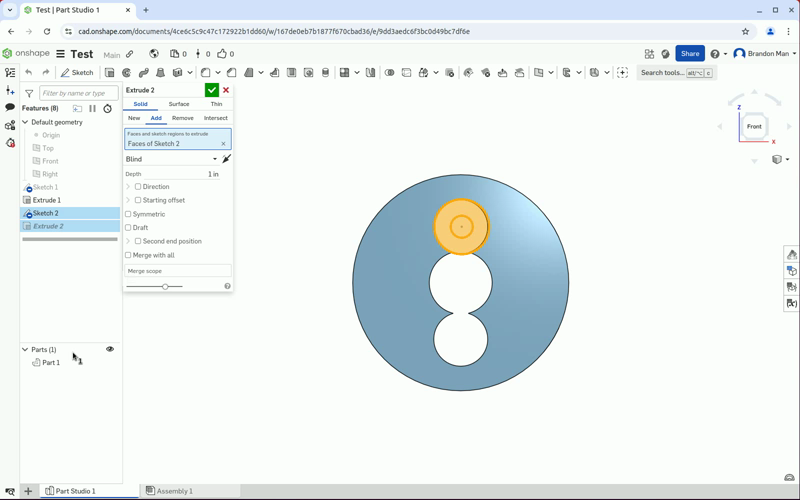
mouse_move(143, 106)
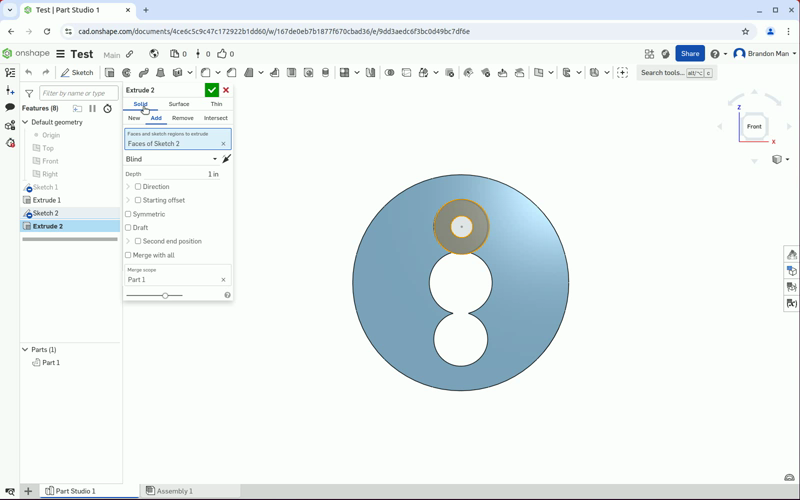
click(143, 106)
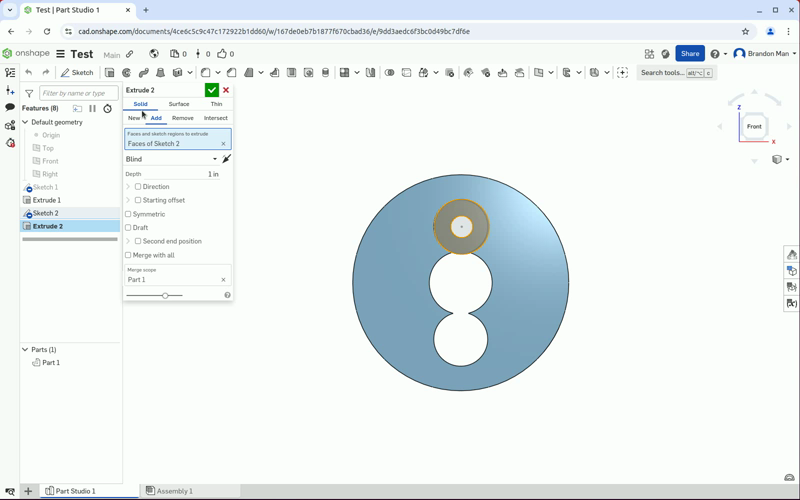
mouse_move(137, 120)
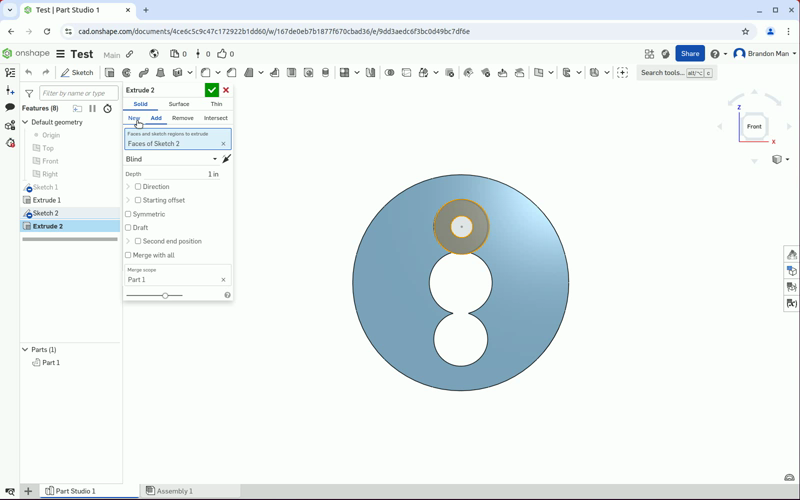
click(137, 120)
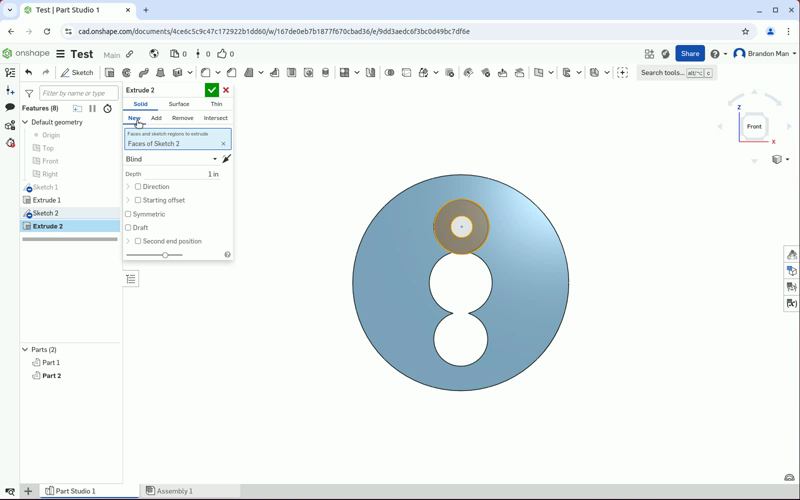
key(tab, 4)
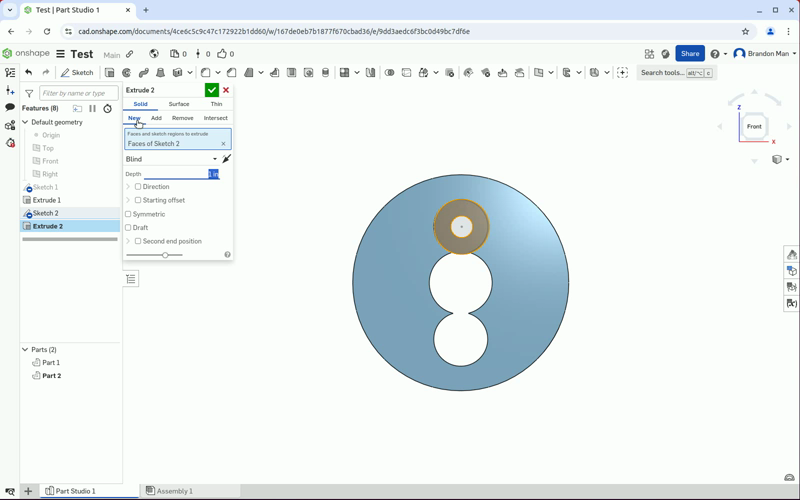
text(-1.685)
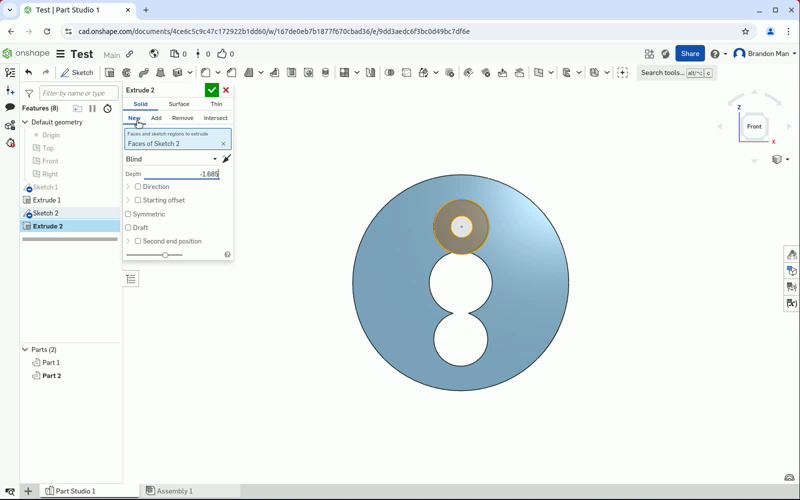
key(enter)
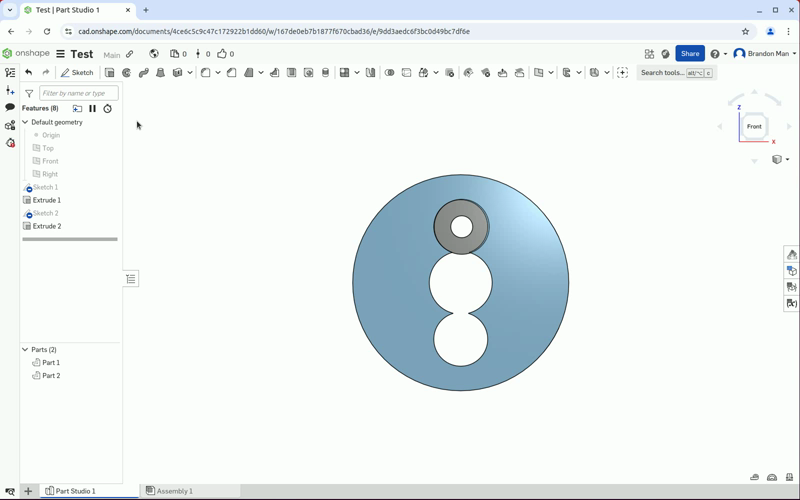
key(shift+h)
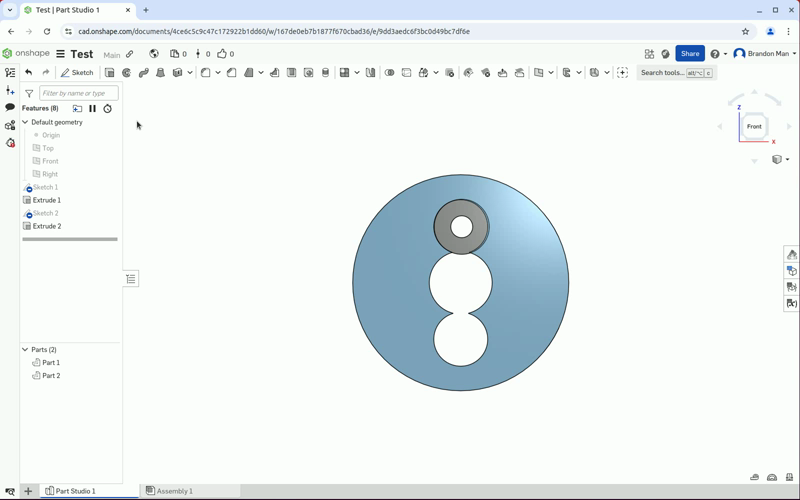
key(shift+h)
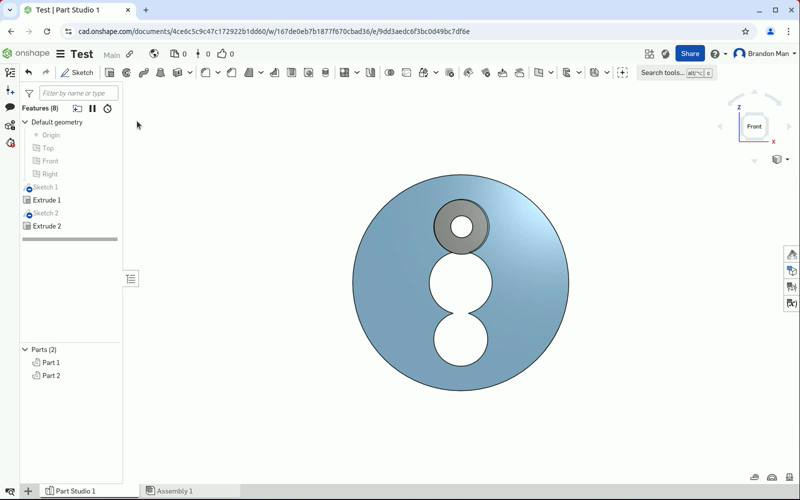
mouse_move(73, 189)
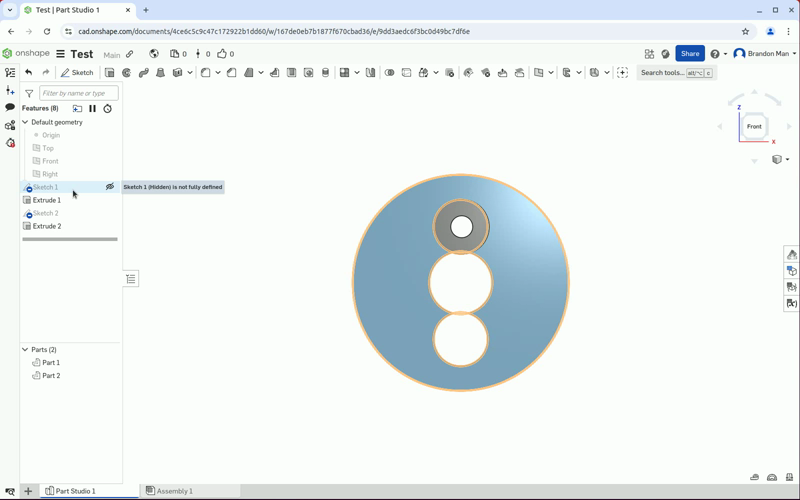
click(73, 189)
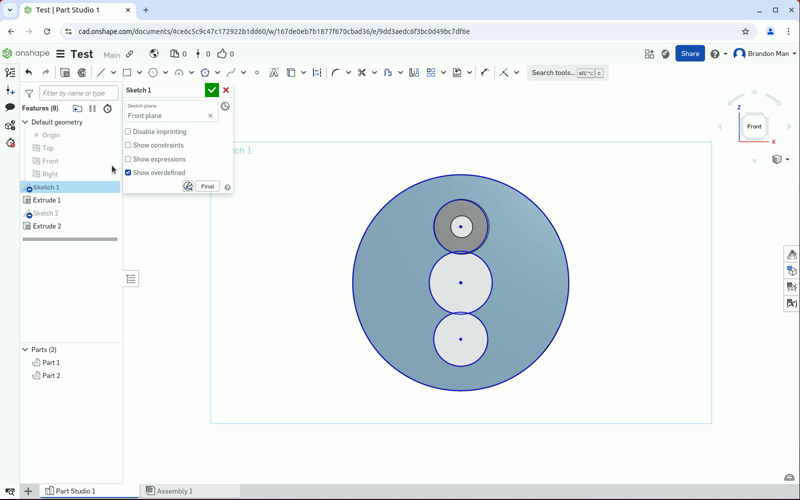
mouse_move(229, 92)
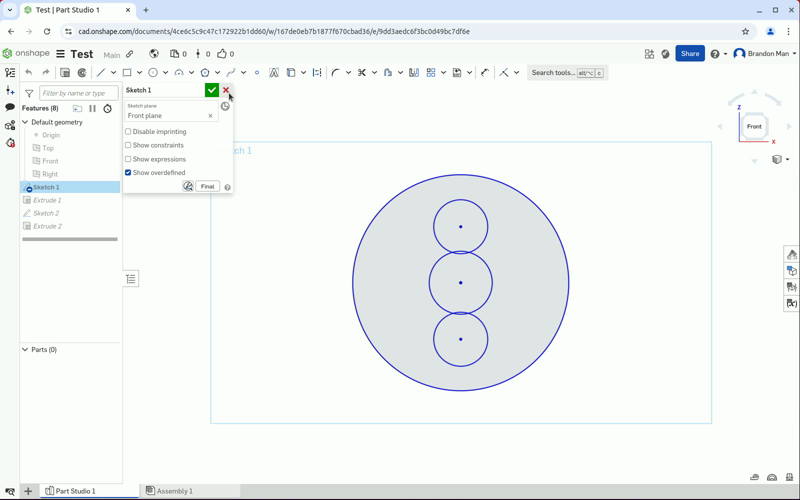
click(229, 92)
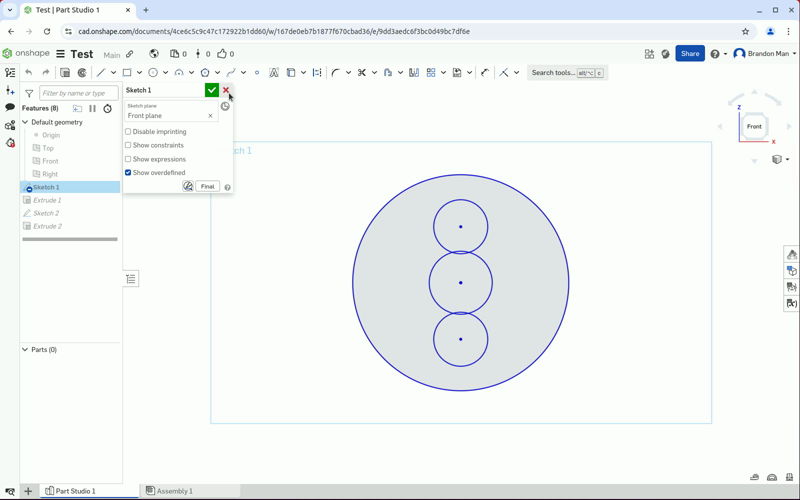
key(shift+s)
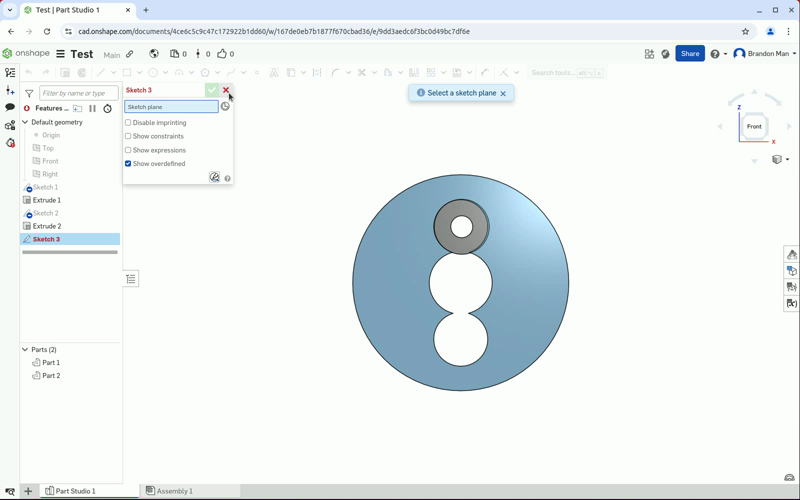
mouse_move(73, 163)
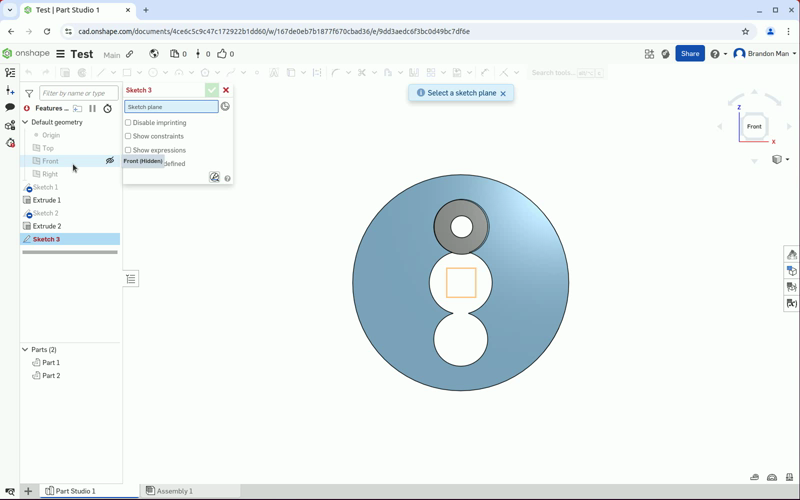
click(73, 163)
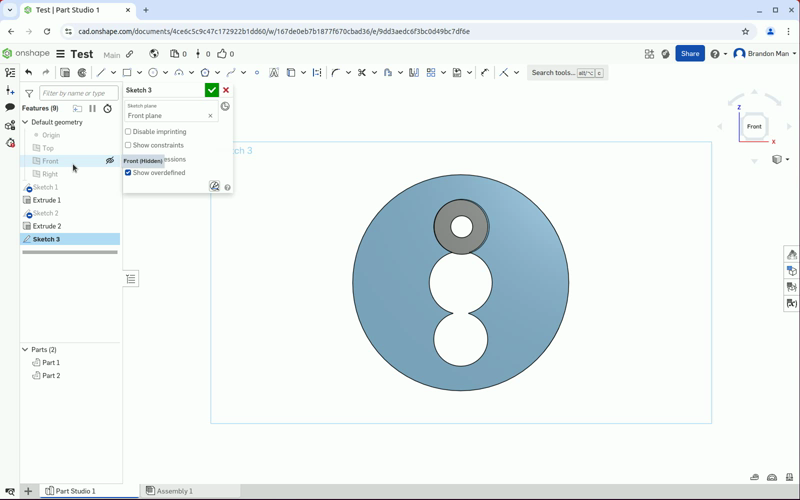
mouse_move(73, 352)
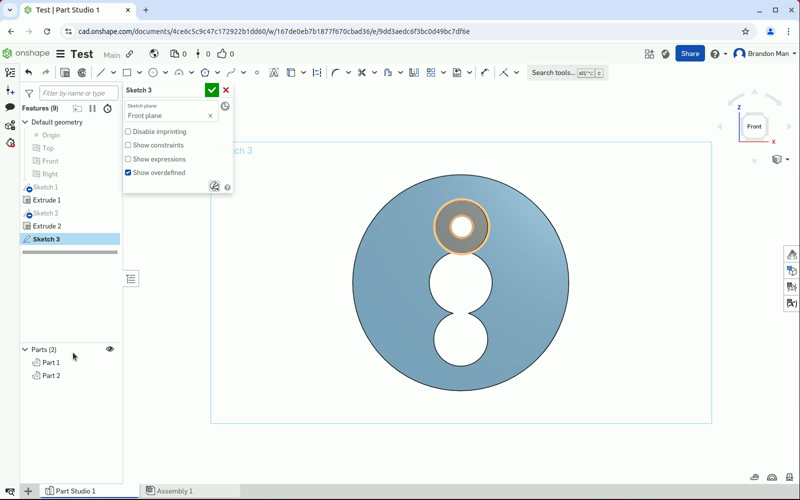
key(y)
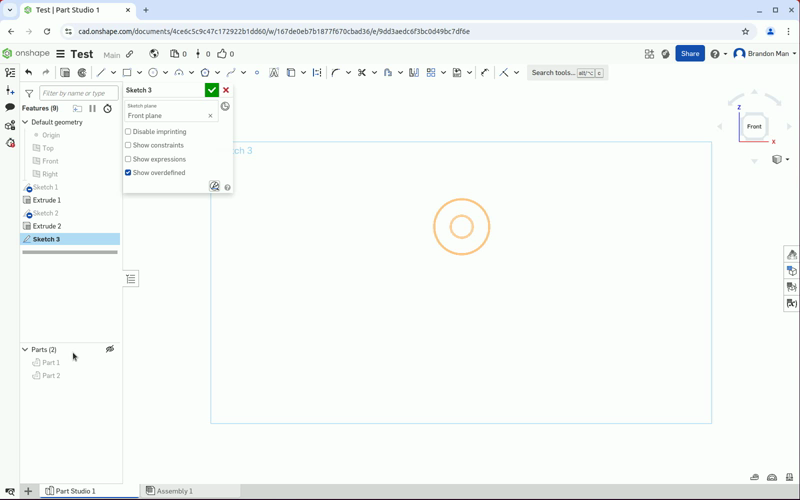
key(c)
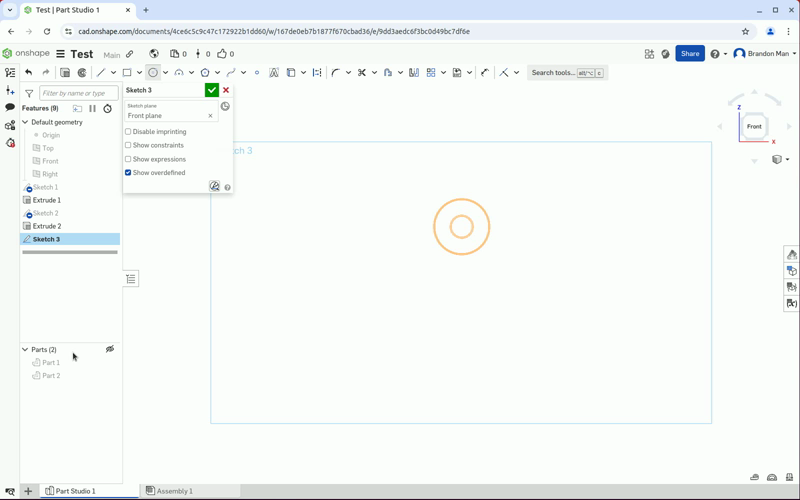
key_down(shift)
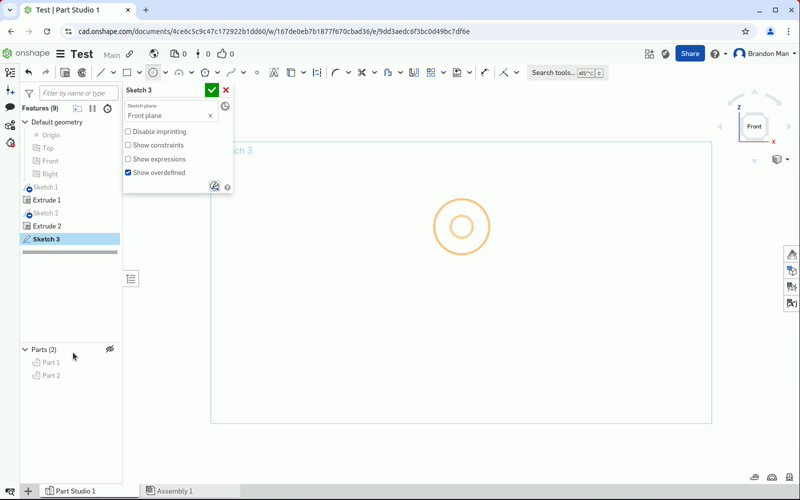
mouse_move(461, 339)
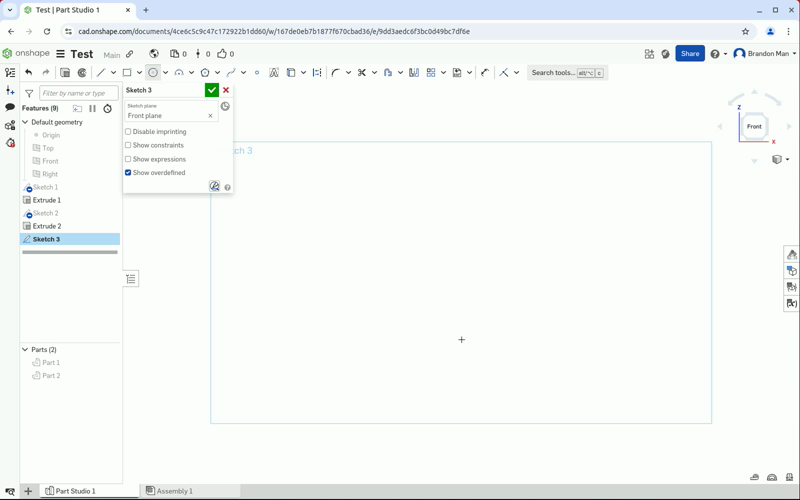
click(461, 339)
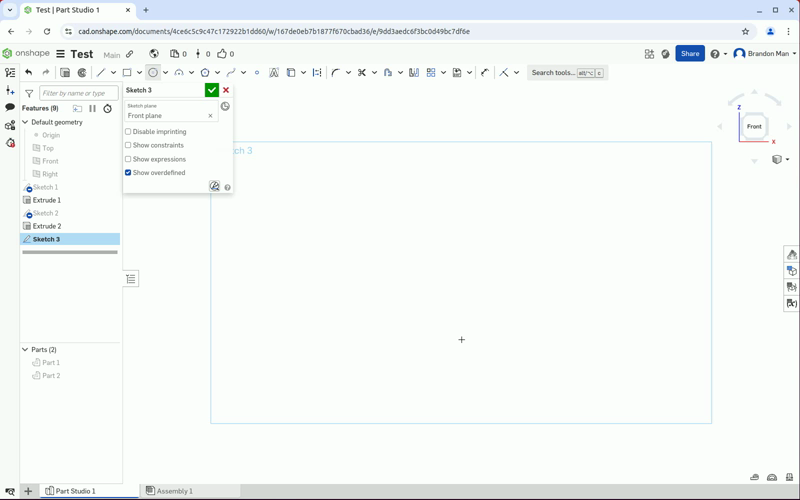
key_up(shift)
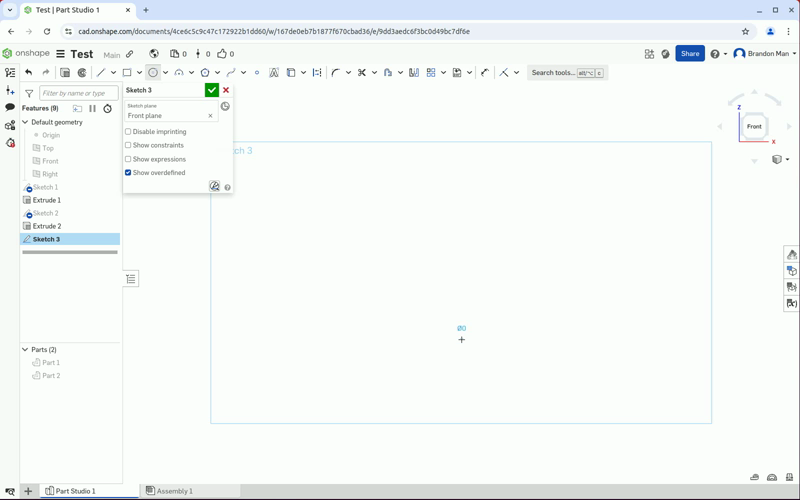
mouse_move(489, 339)
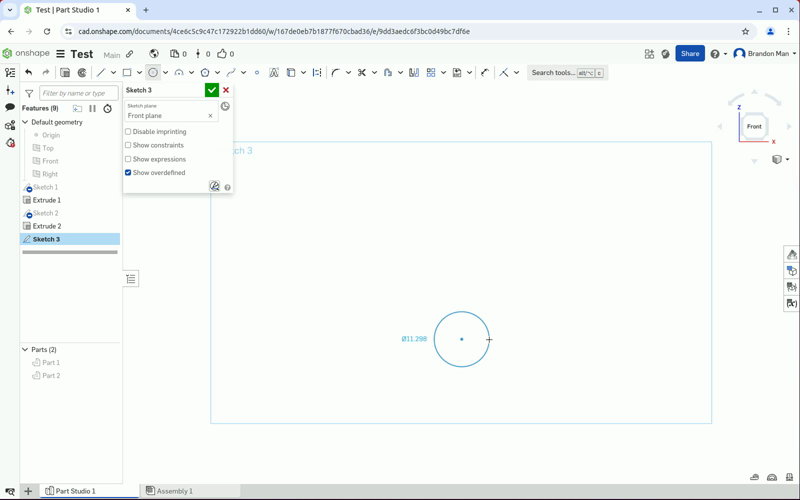
click(489, 339)
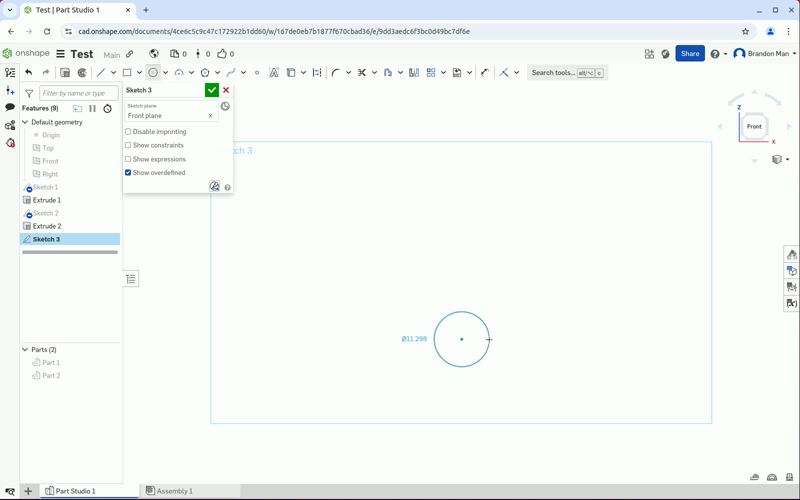
key(esc)
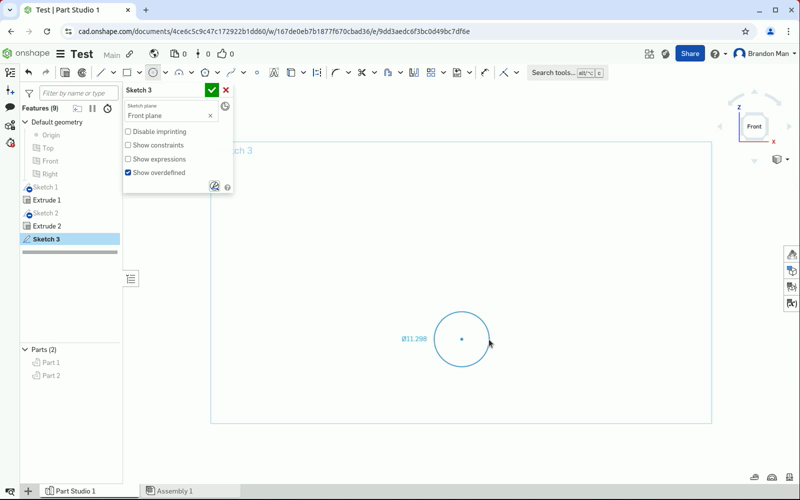
key(c)
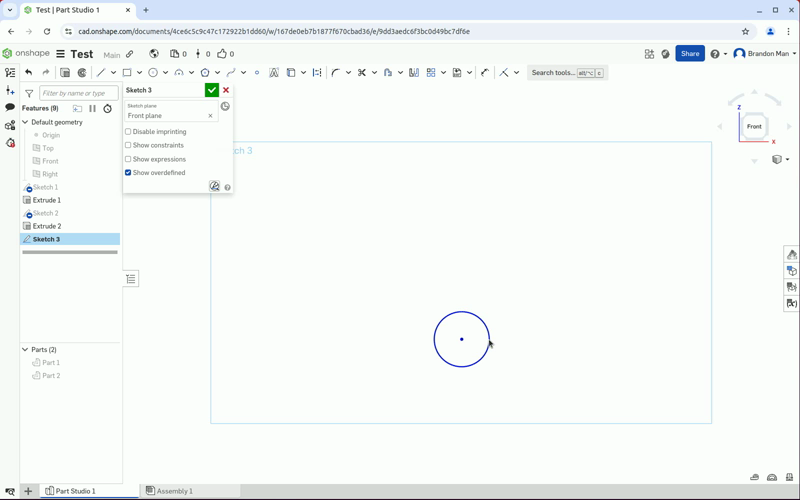
key_down(shift)
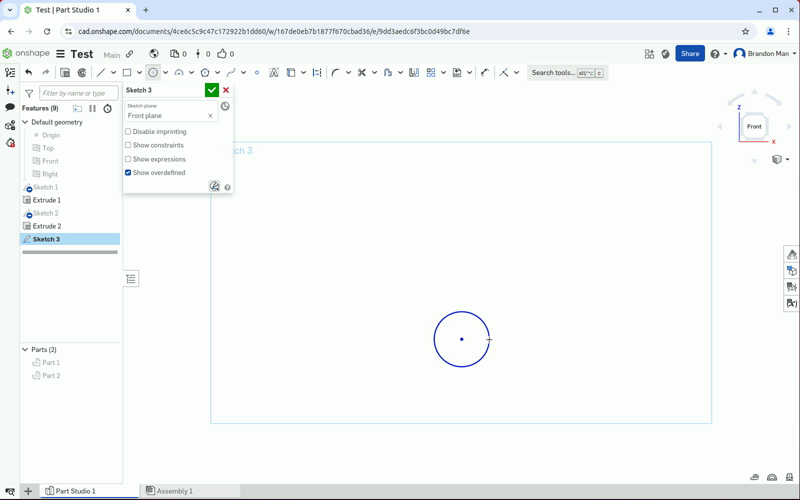
mouse_move(461, 339)
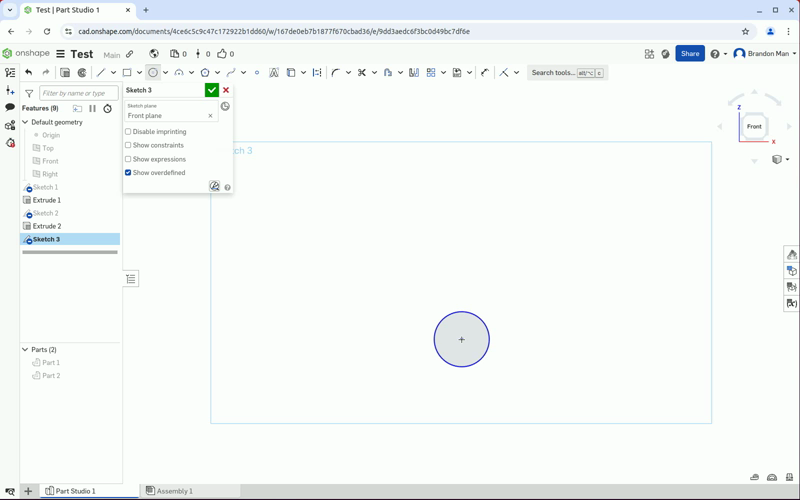
click(461, 339)
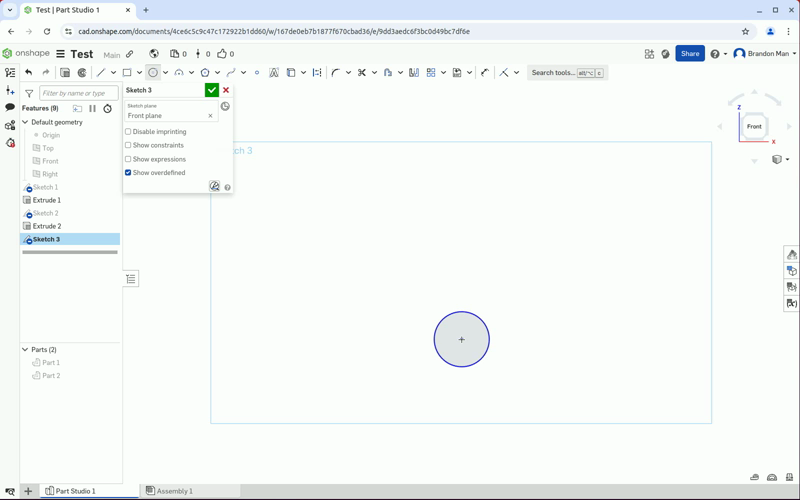
key_up(shift)
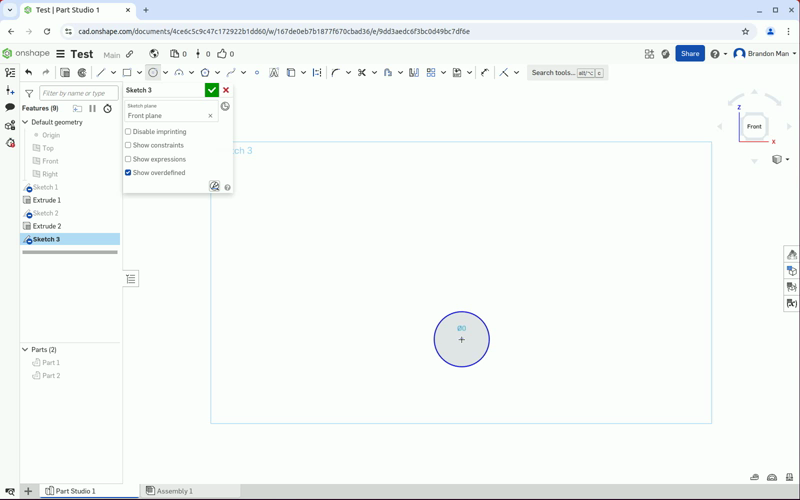
mouse_move(472, 339)
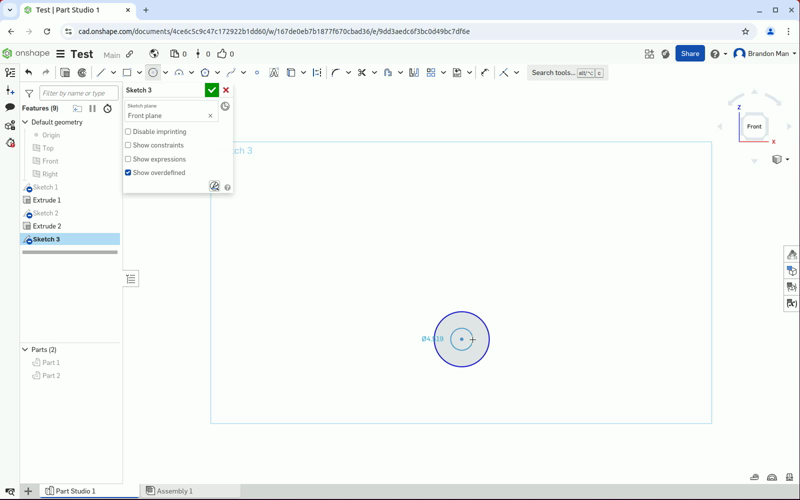
click(472, 339)
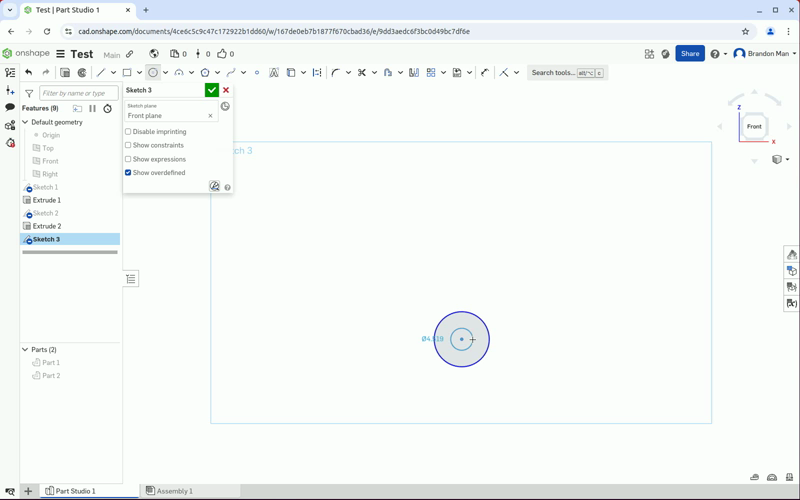
key(esc)
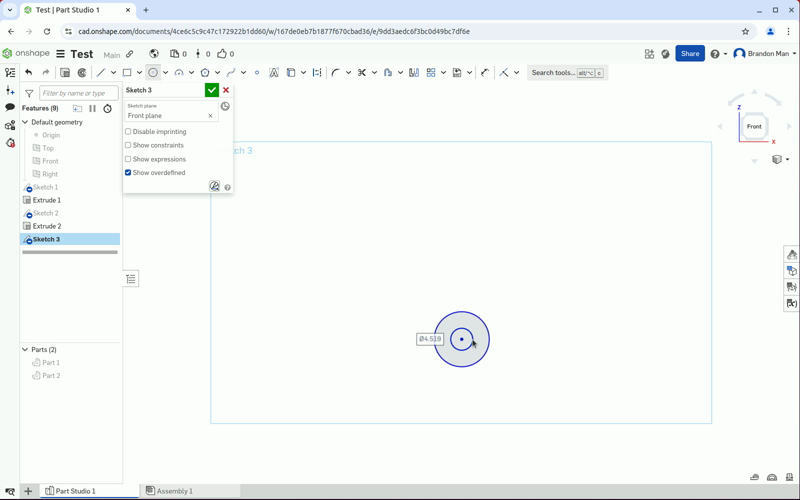
mouse_move(471, 361)
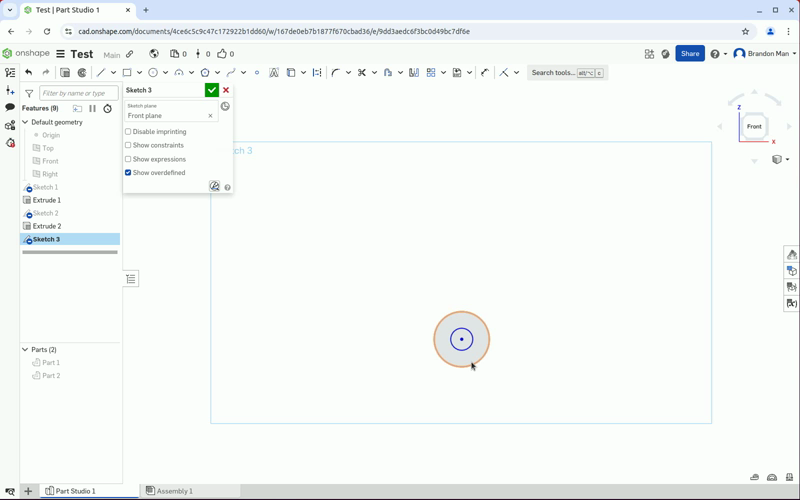
click(471, 361)
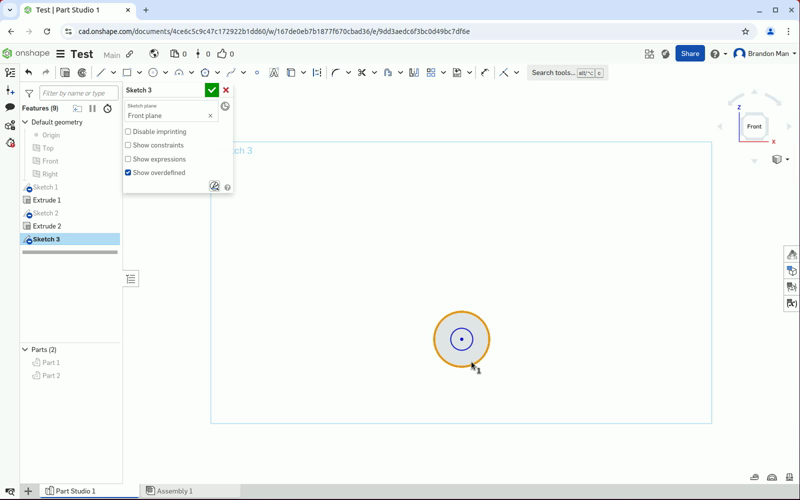
mouse_move(73, 352)
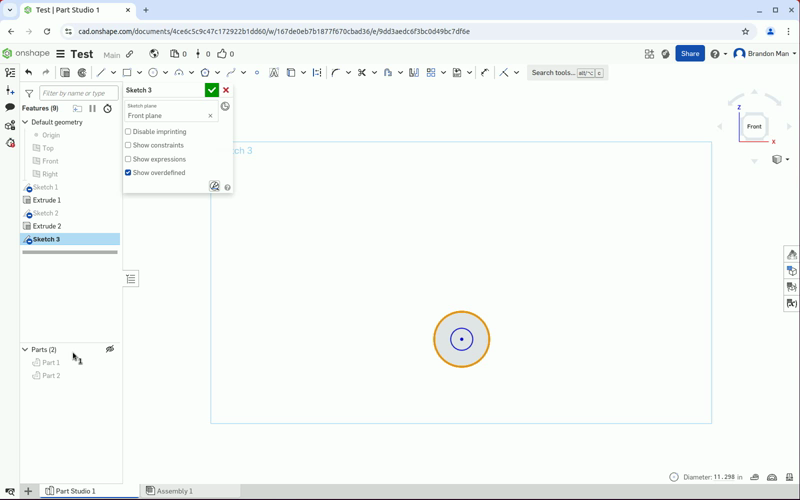
key(shift+y)
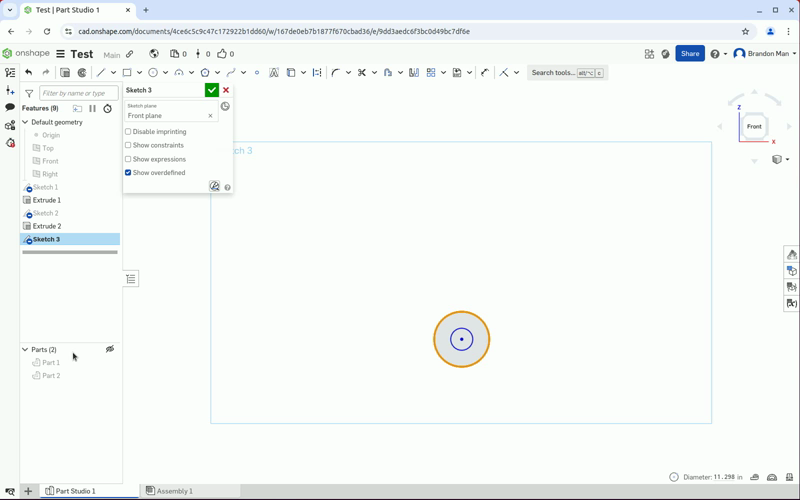
key(shift+e)
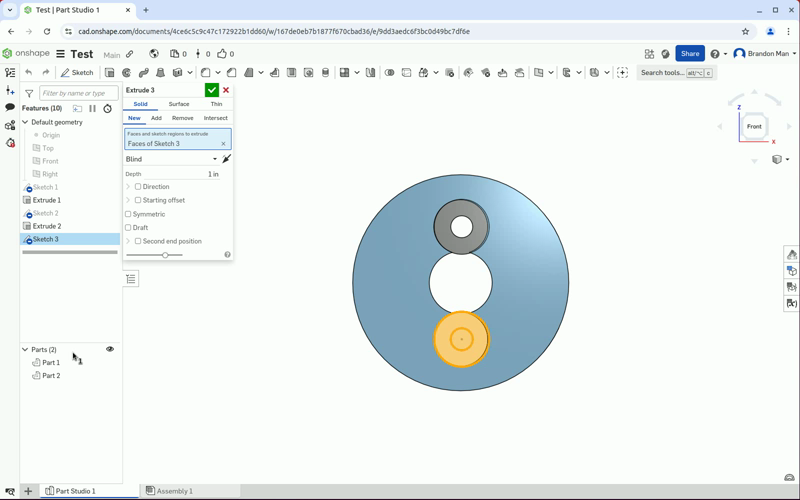
mouse_move(143, 106)
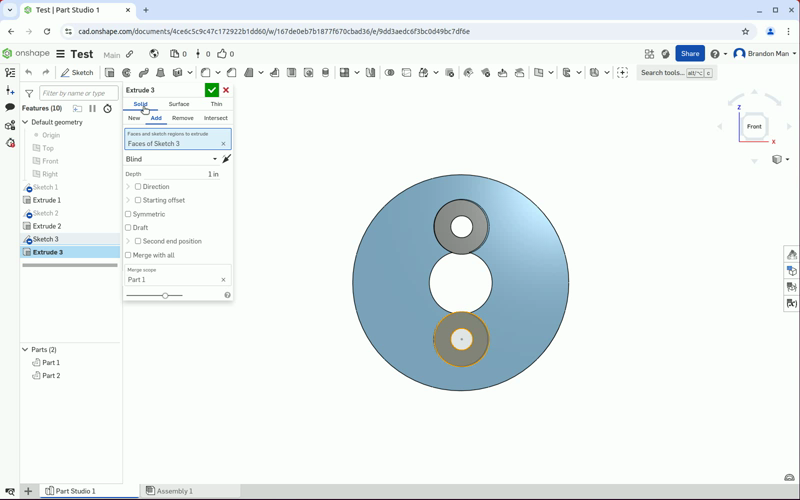
click(143, 106)
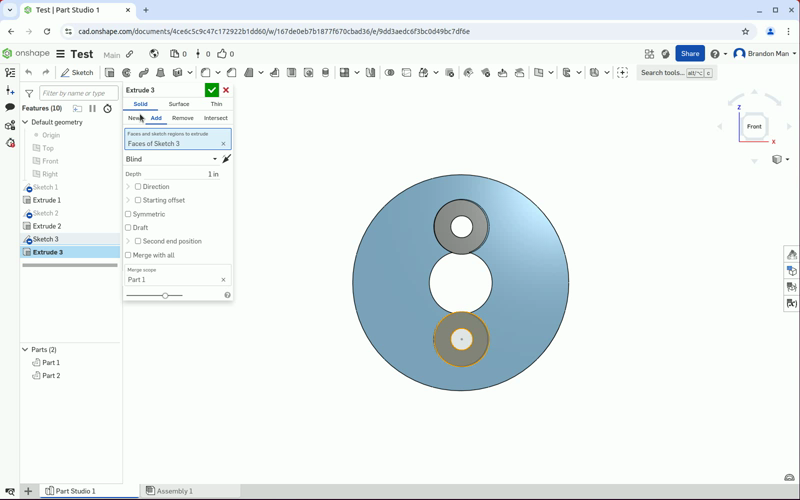
mouse_move(137, 120)
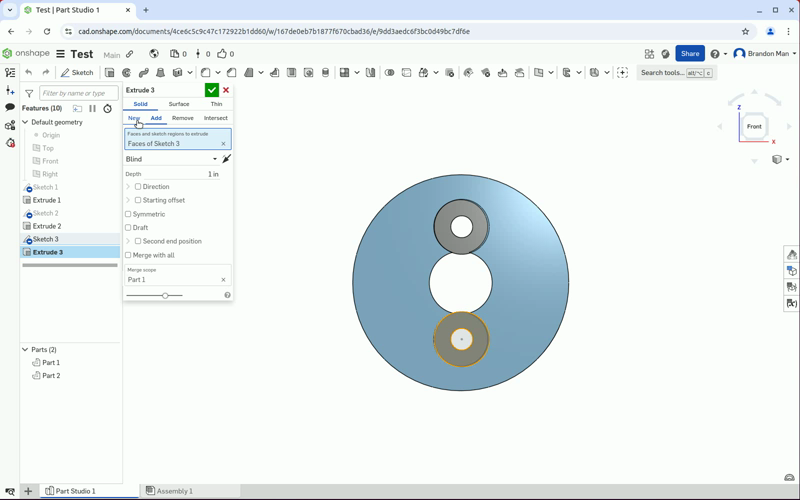
click(137, 120)
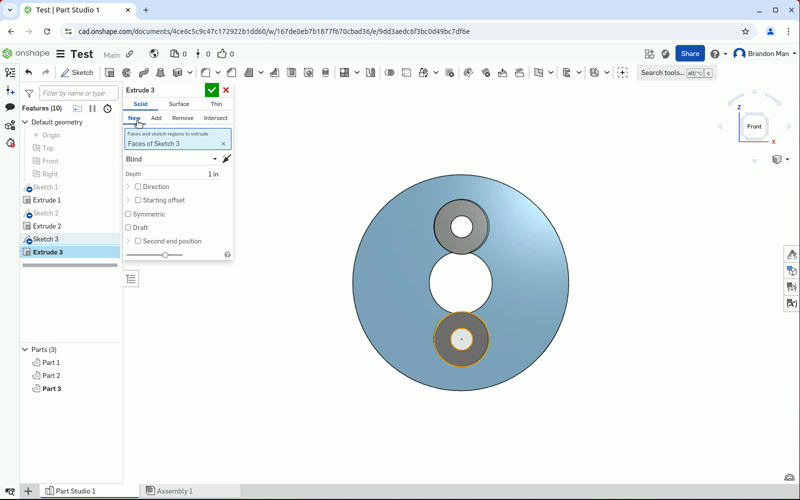
key(tab, 4)
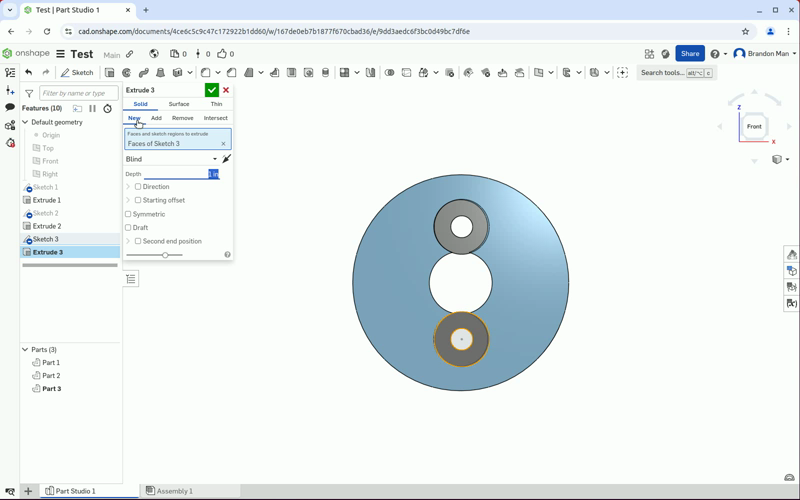
text(-1.685)
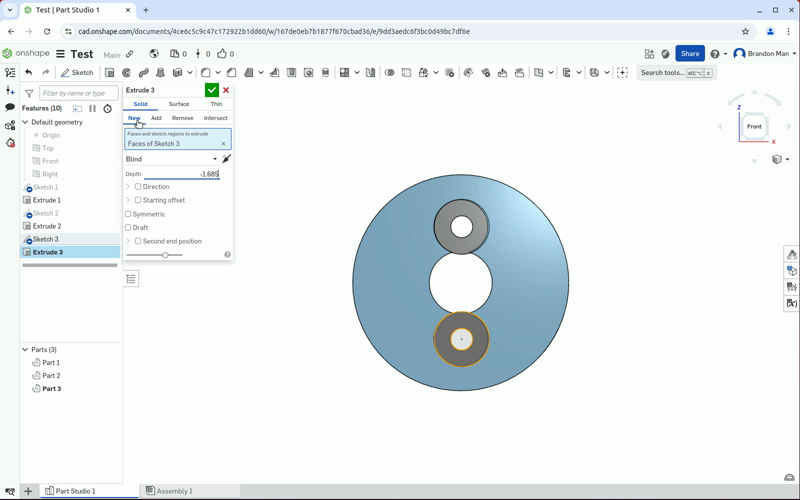
key(enter)
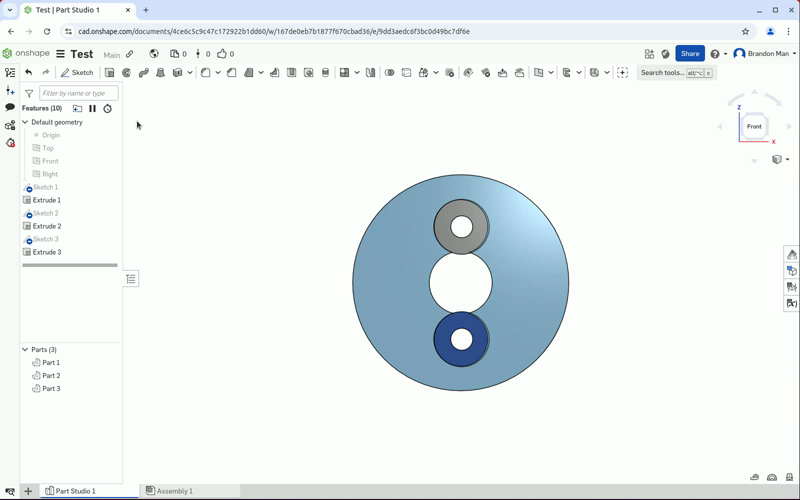
key(shift+h)
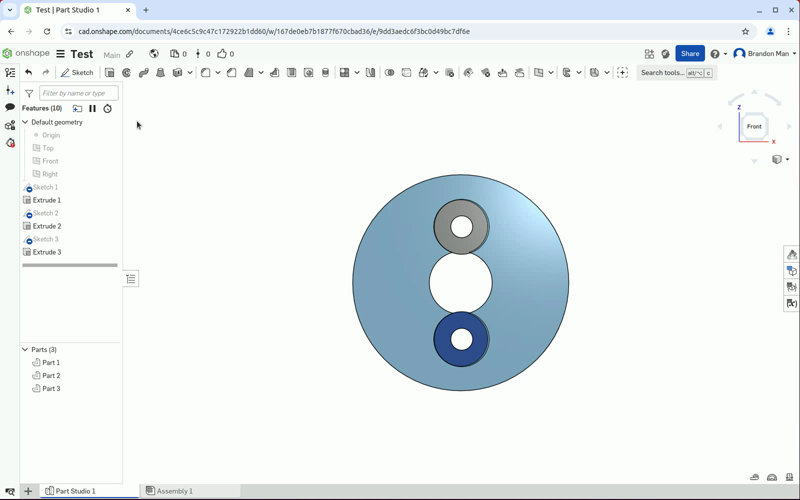
key(shift+h)
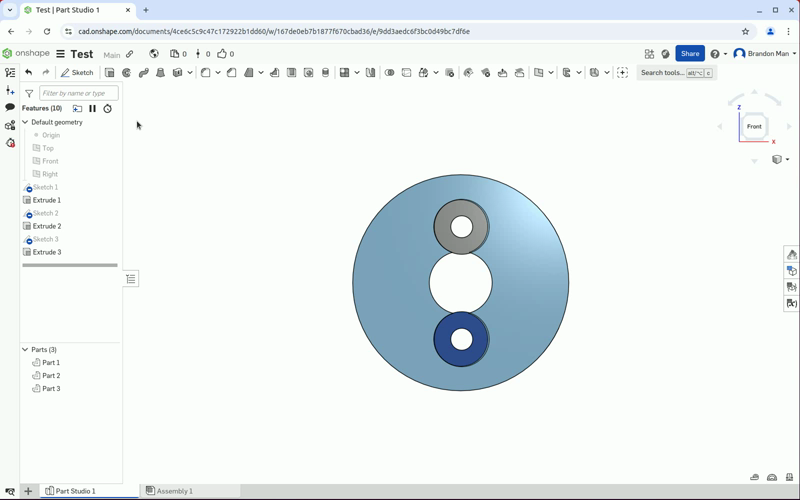
mouse_move(73, 189)
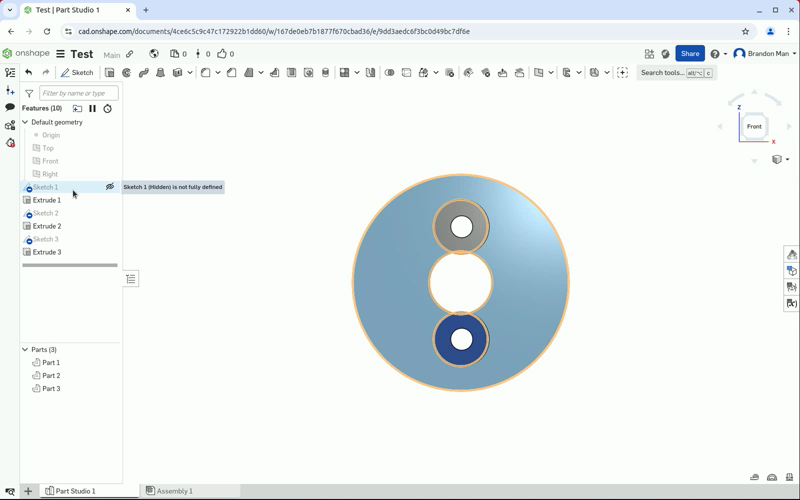
click(73, 189)
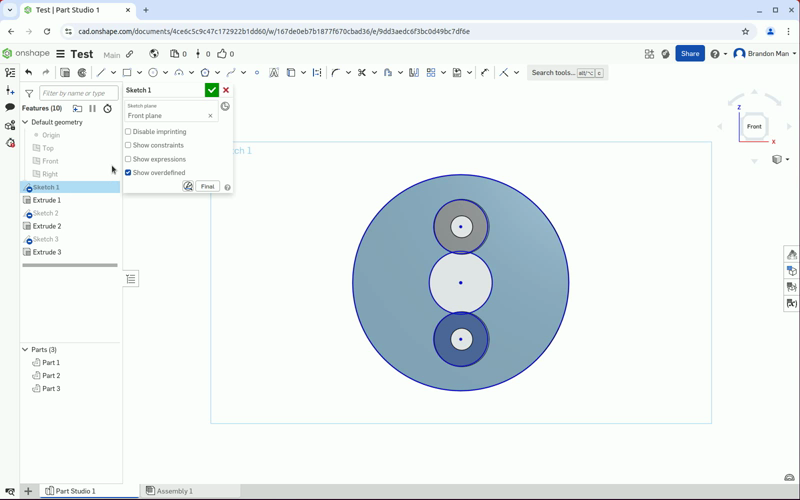
mouse_move(229, 92)
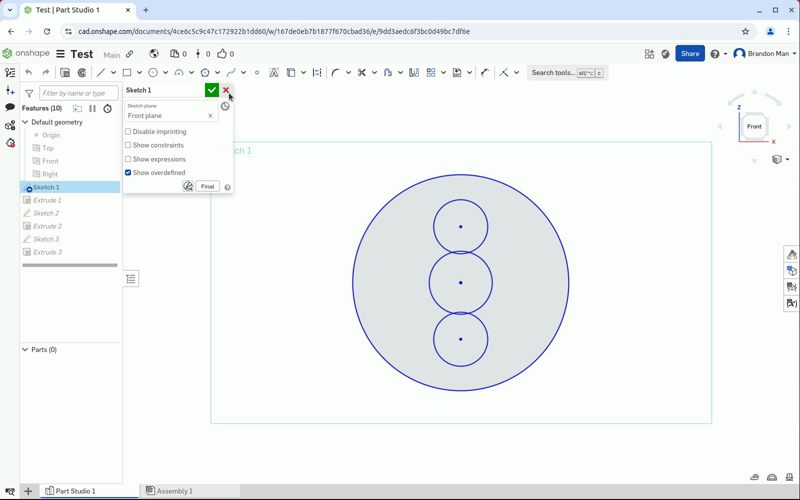
click(229, 92)
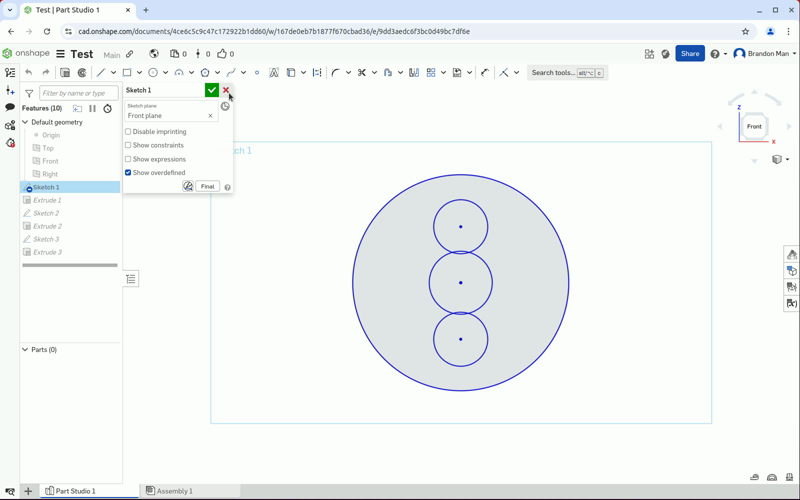
key(shift+s)
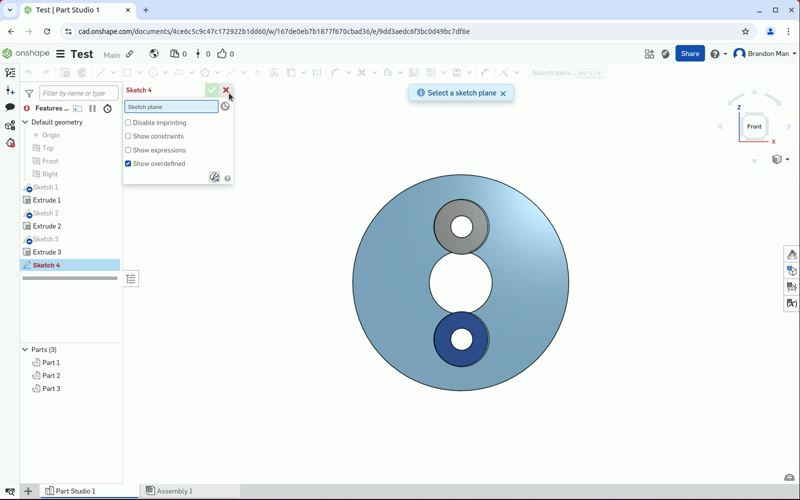
mouse_move(73, 163)
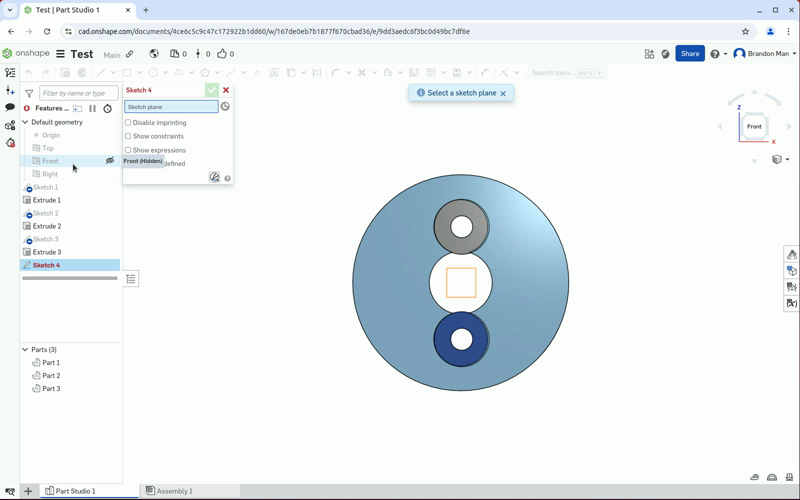
click(73, 163)
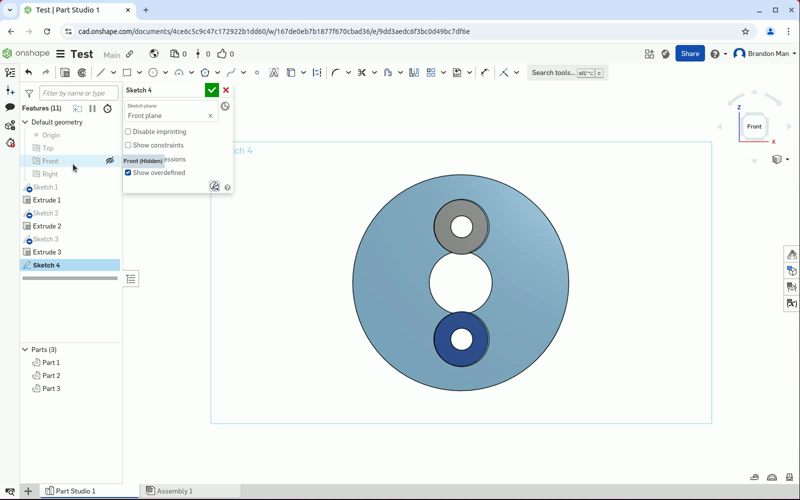
mouse_move(73, 352)
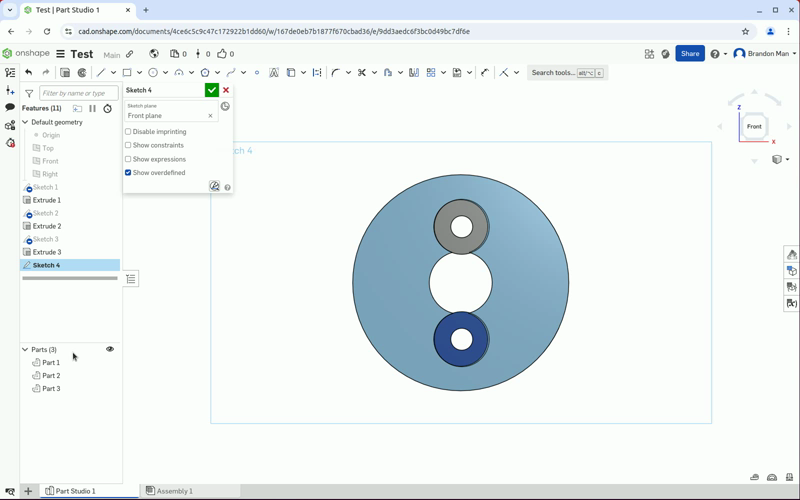
key(y)
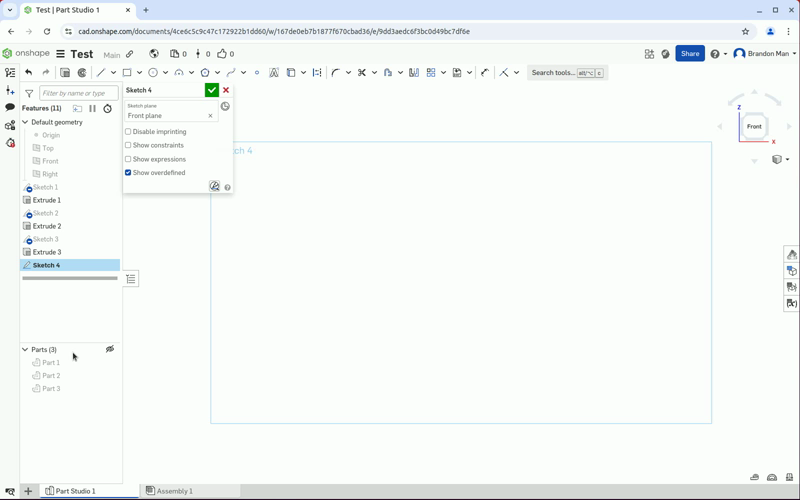
key(c)
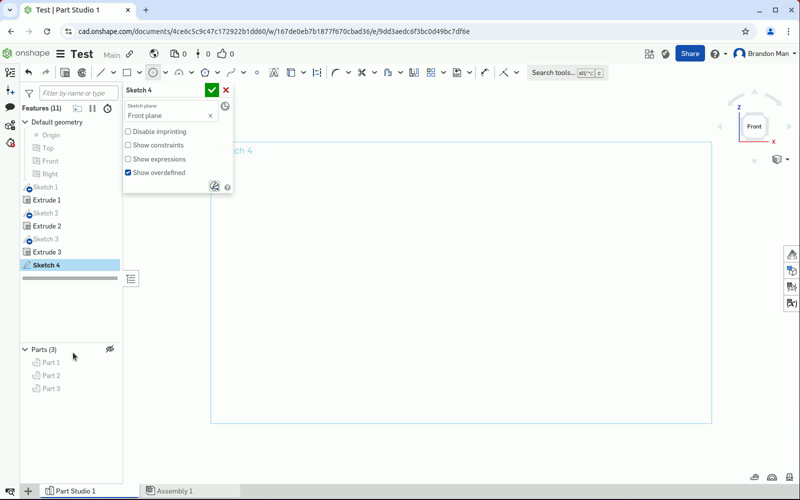
key_down(shift)
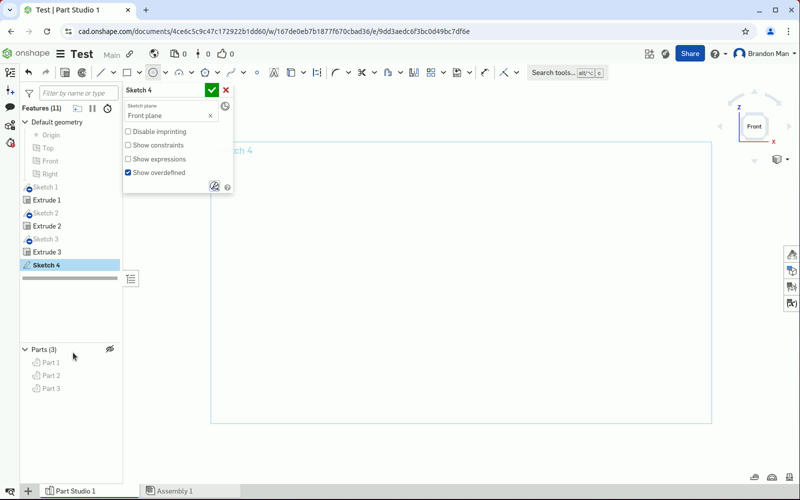
mouse_move(461, 282)
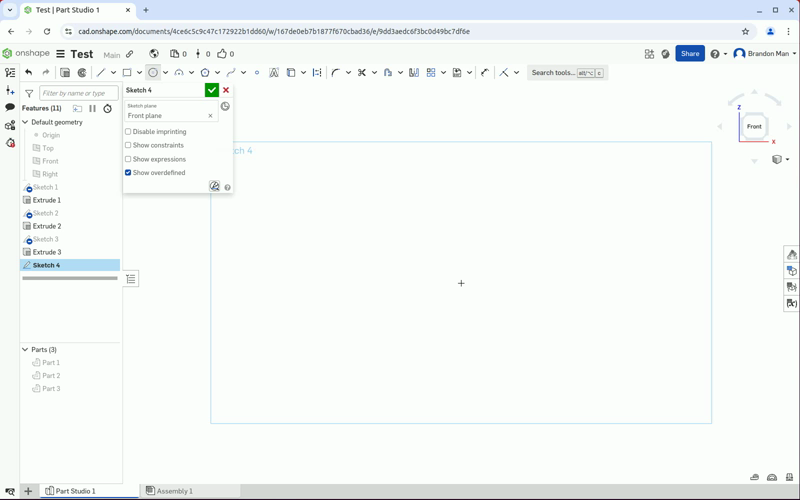
click(461, 282)
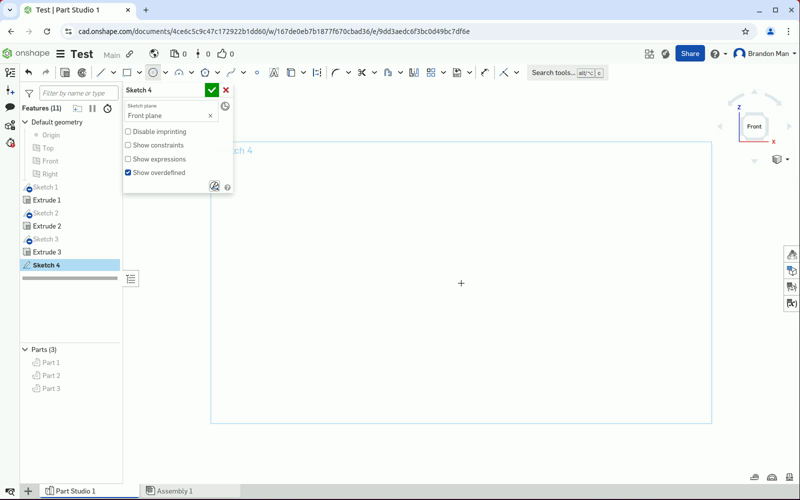
key_up(shift)
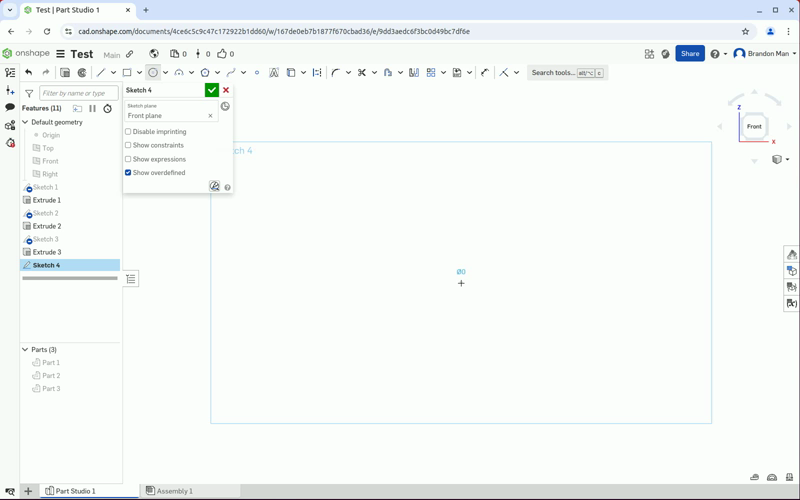
mouse_move(574, 282)
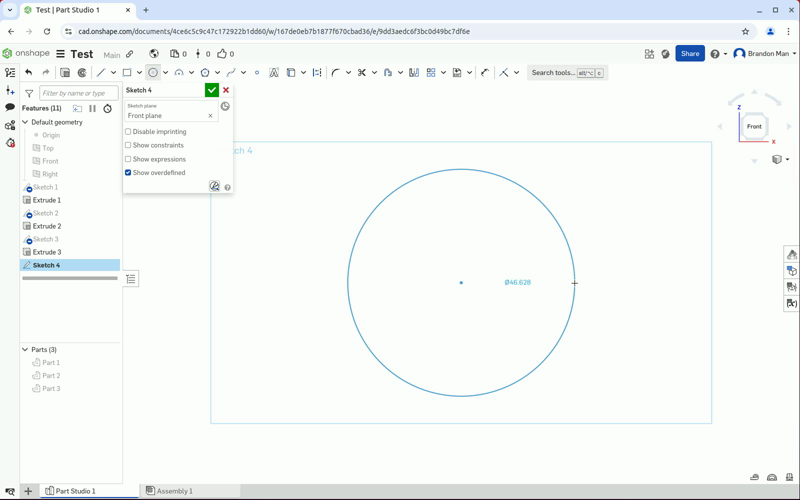
click(574, 282)
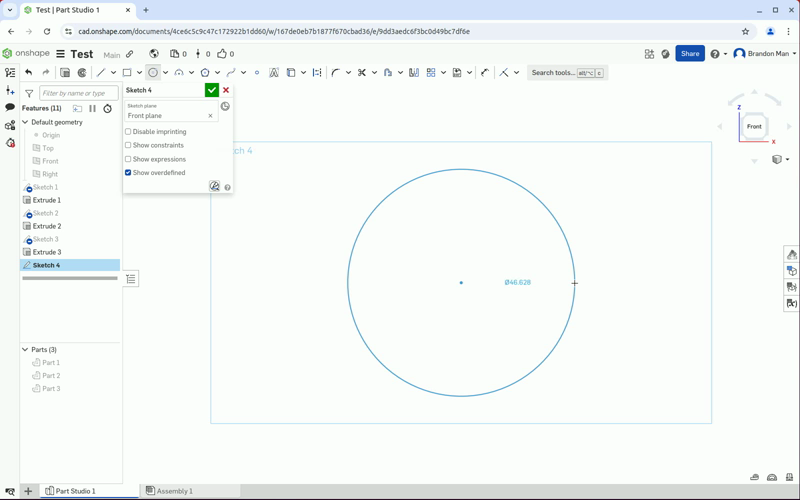
key(esc)
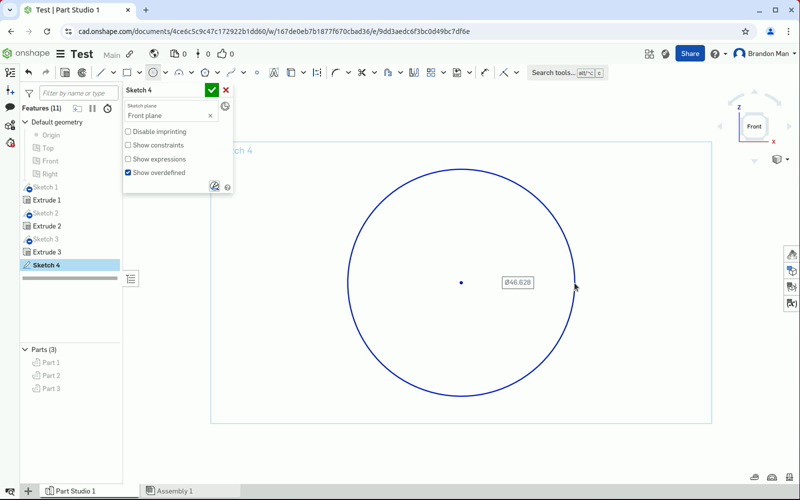
key(c)
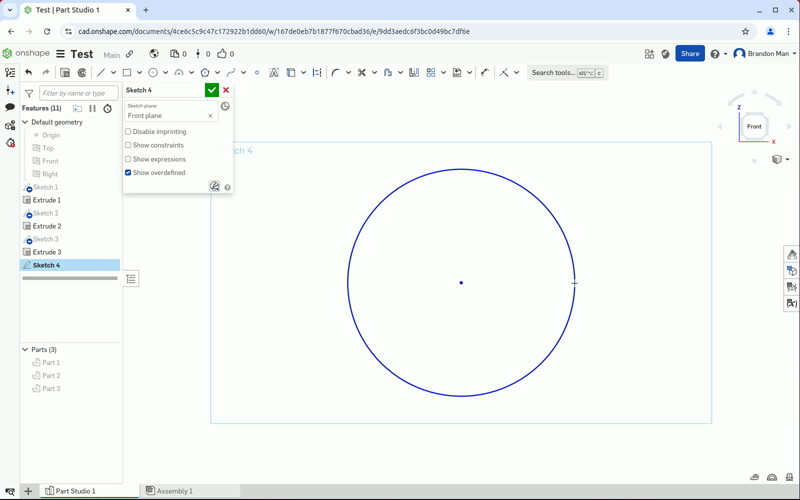
key_down(shift)
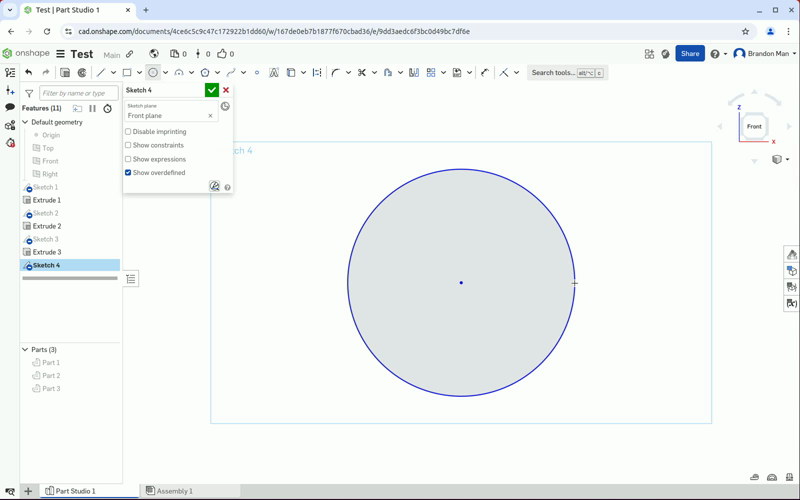
mouse_move(461, 282)
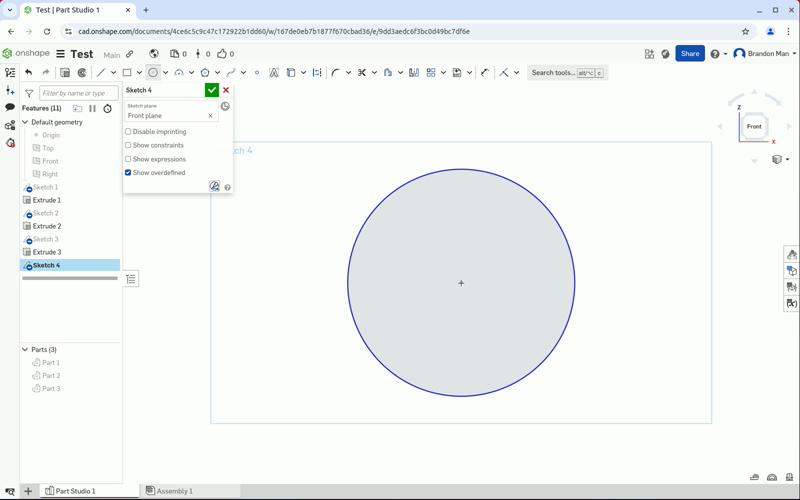
click(461, 282)
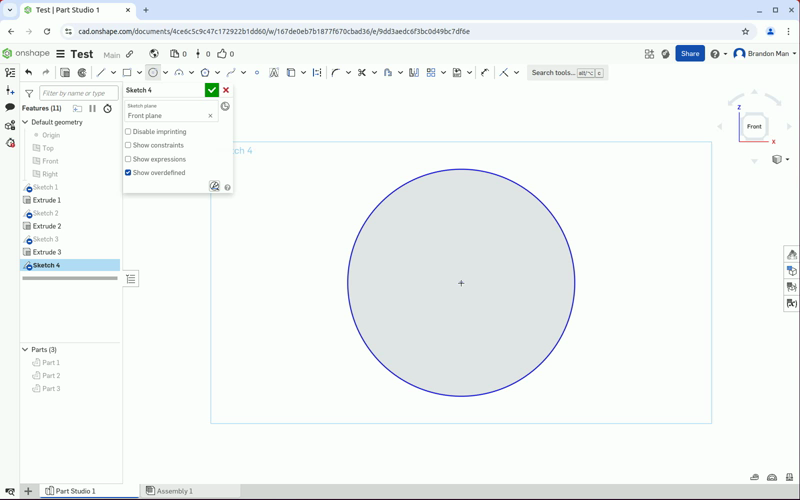
key_up(shift)
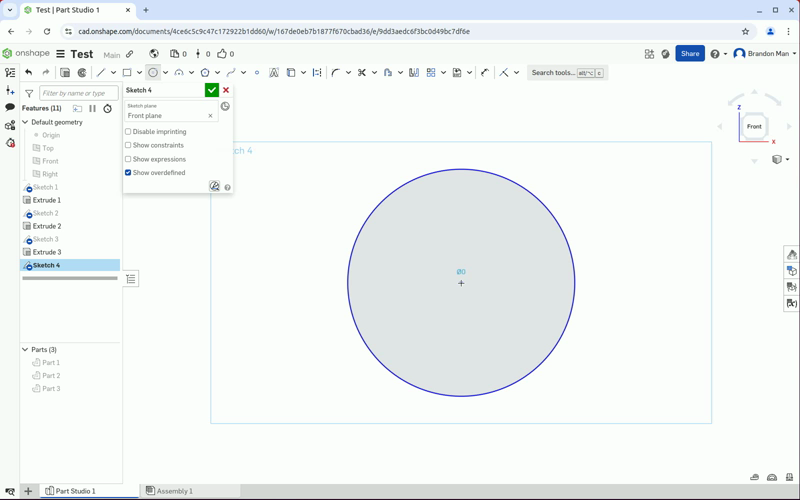
mouse_move(567, 282)
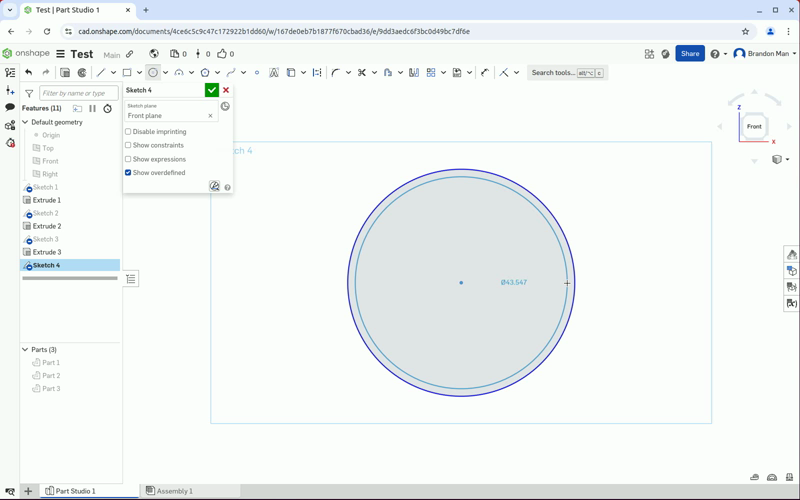
click(567, 282)
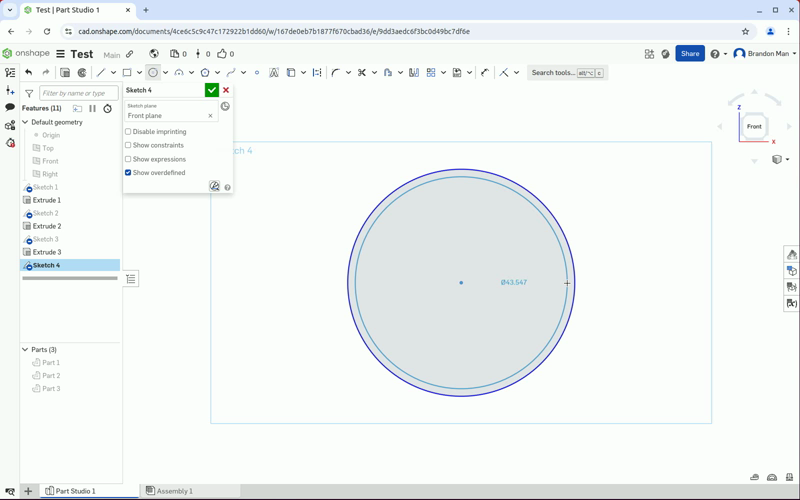
key(esc)
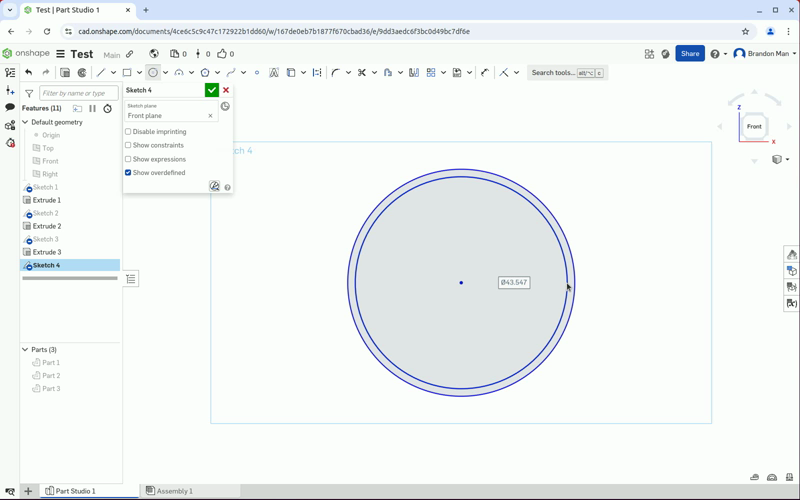
mouse_move(351, 282)
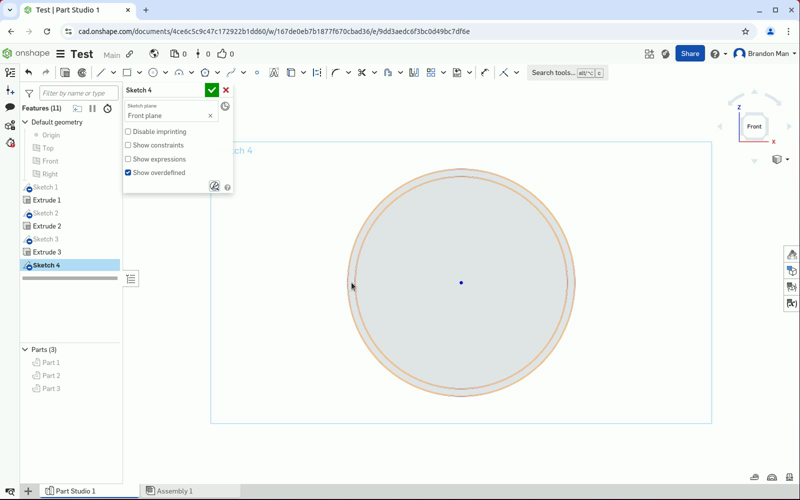
click(351, 282)
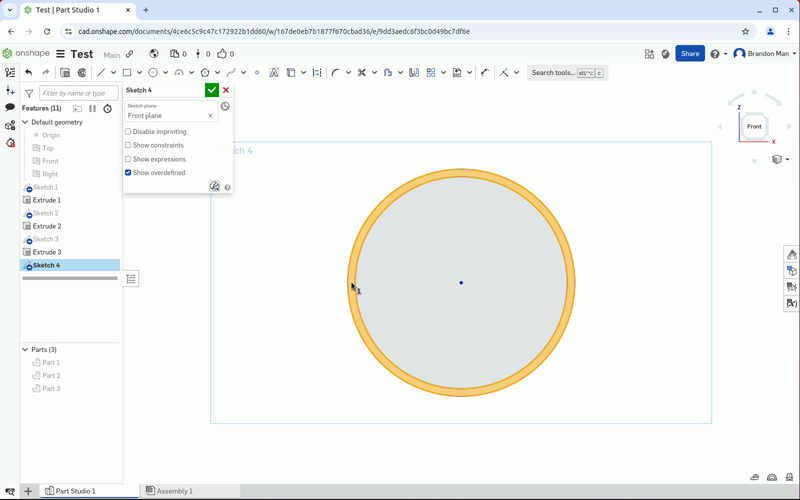
mouse_move(73, 352)
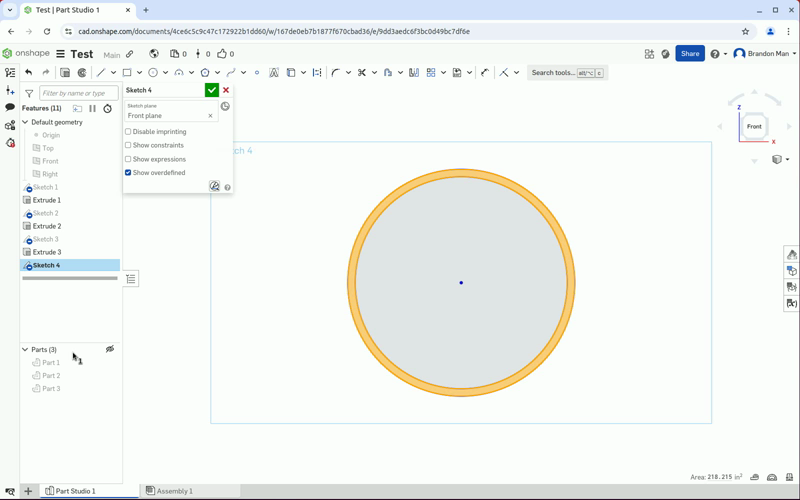
key(shift+y)
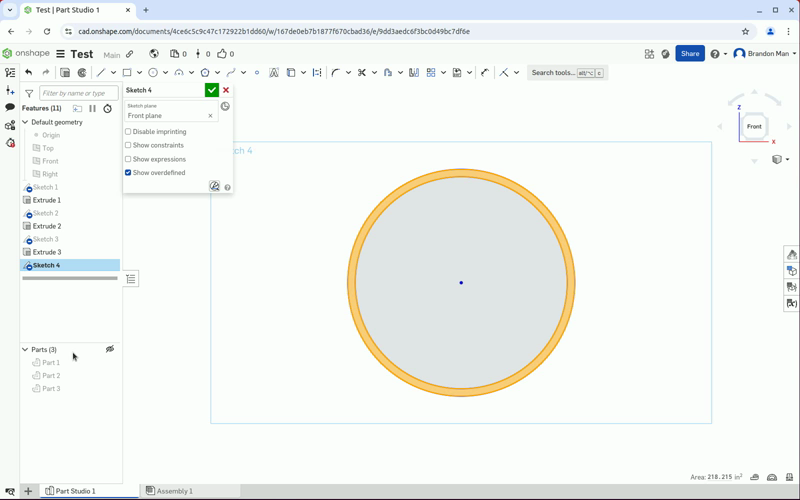
key(shift+e)
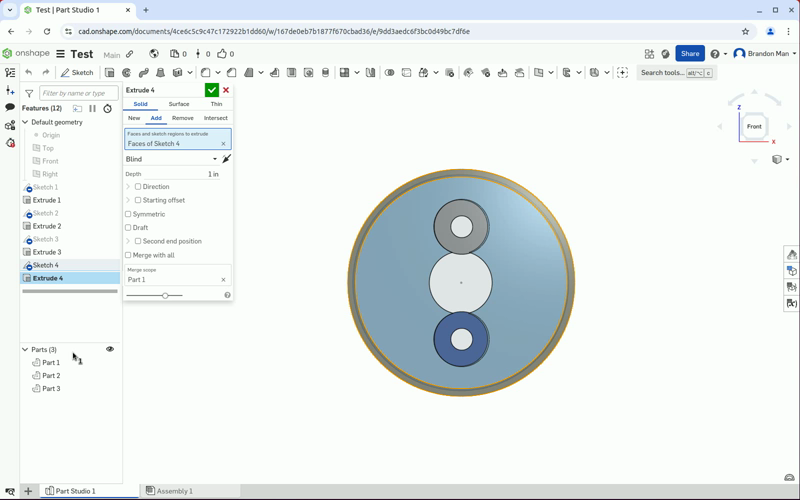
mouse_move(143, 106)
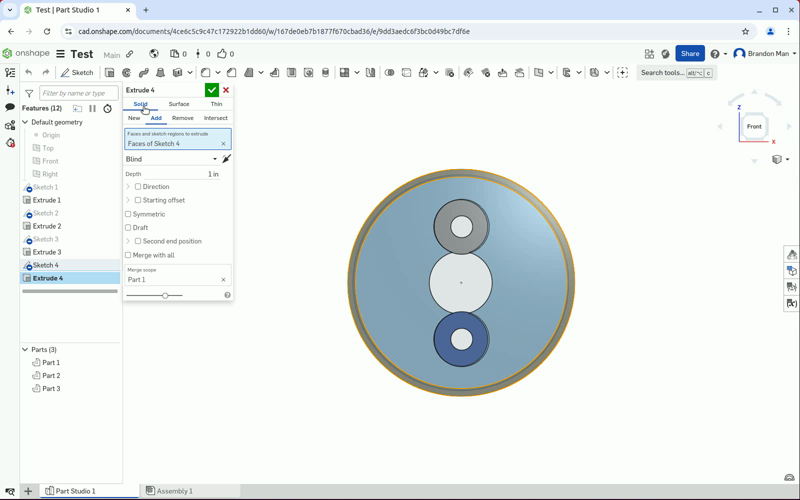
click(143, 106)
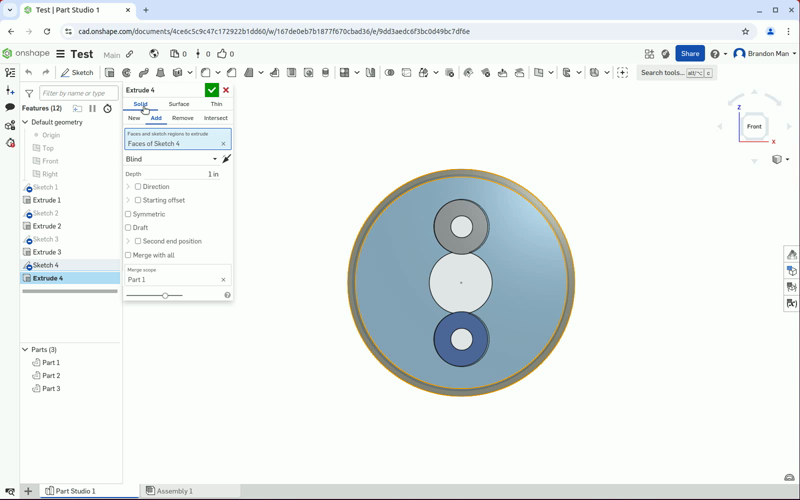
mouse_move(137, 120)
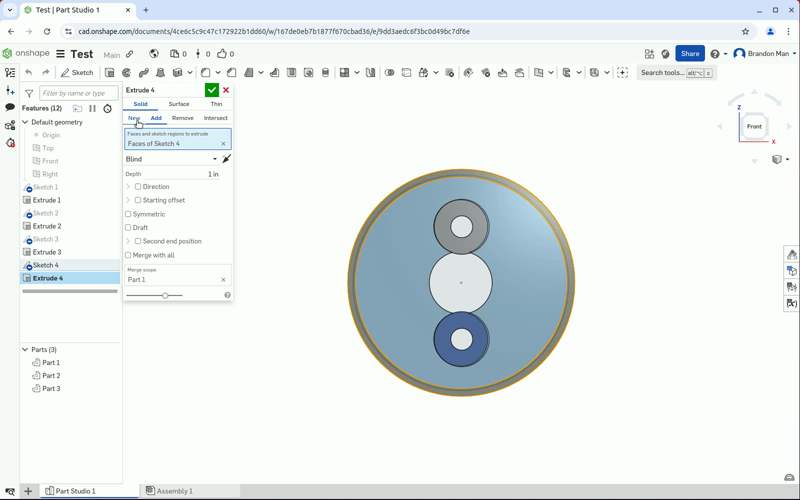
click(137, 120)
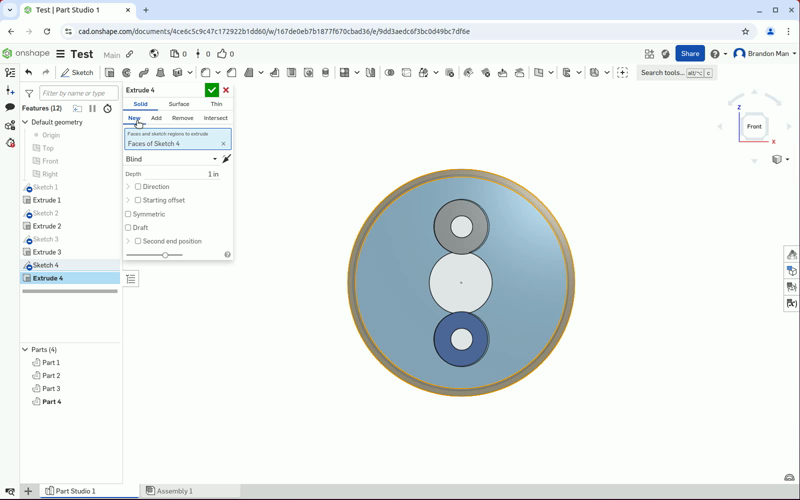
key(tab, 4)
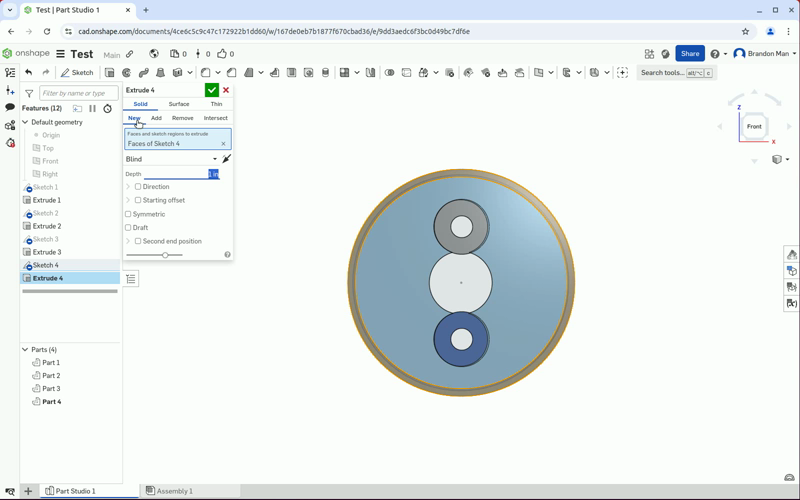
text(-5.296)
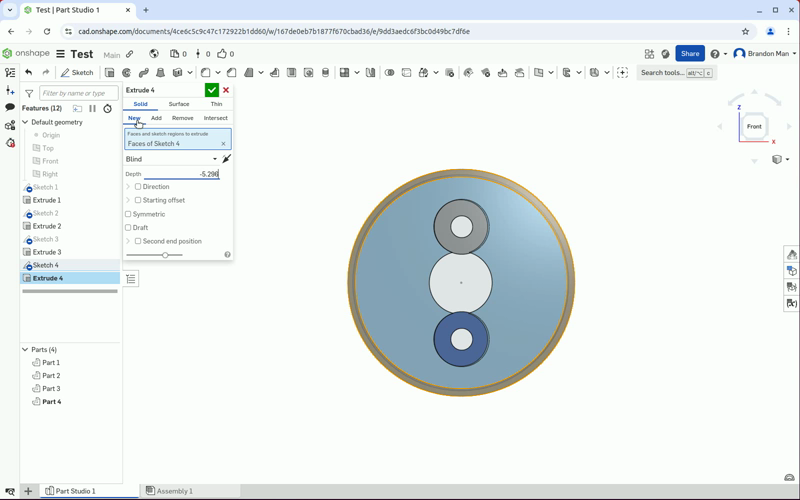
key(enter)
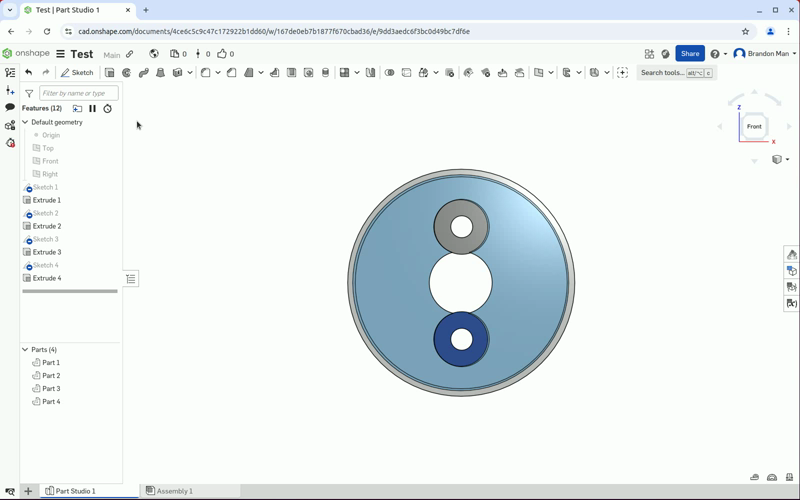
key(shift+h)
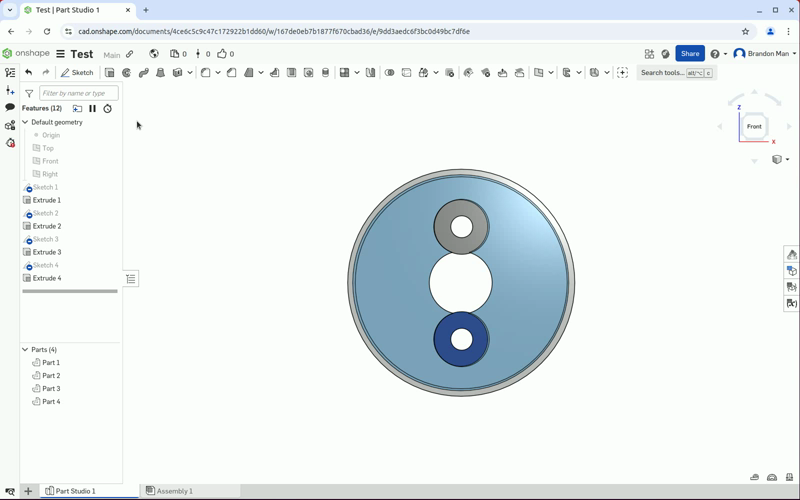
key(shift+h)
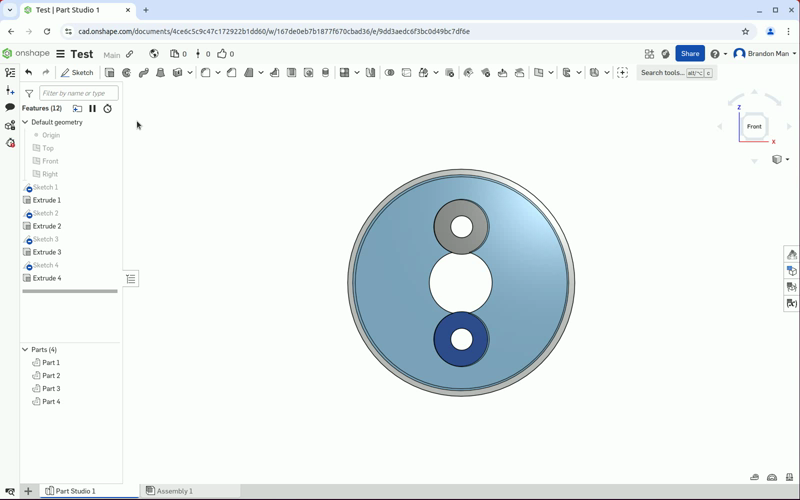
mouse_move(73, 189)
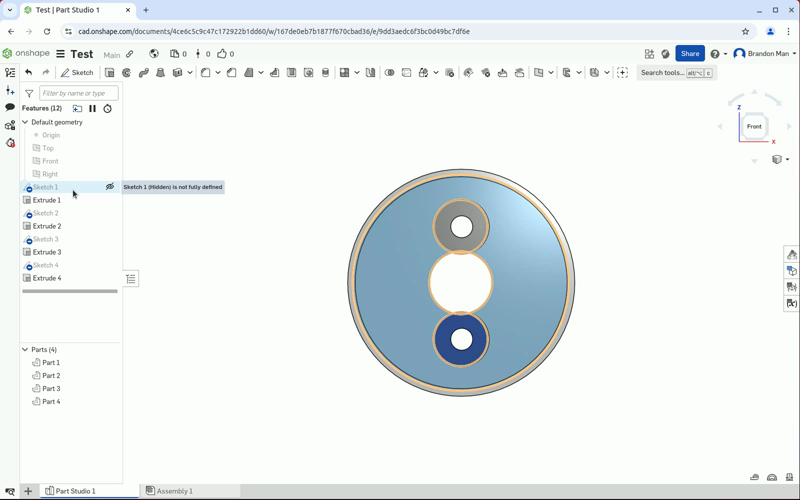
click(73, 189)
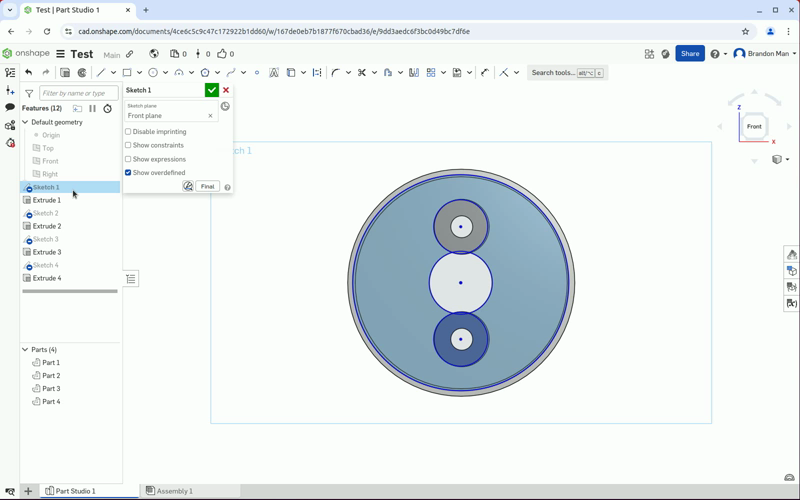
mouse_move(229, 92)
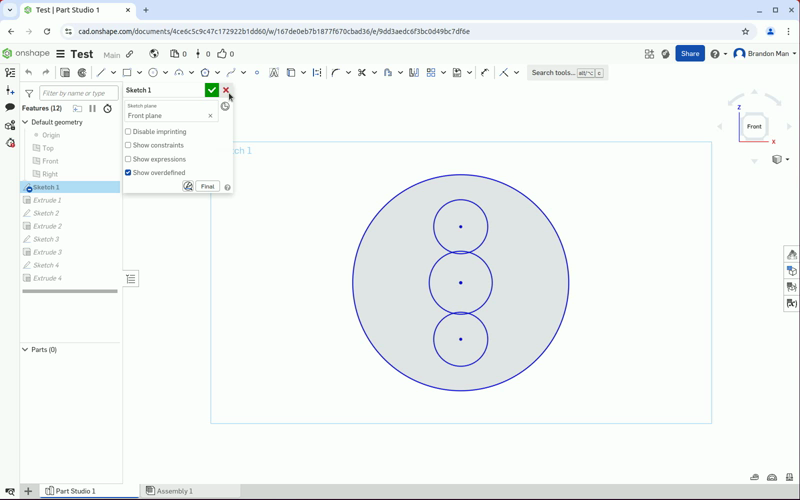
click(229, 92)
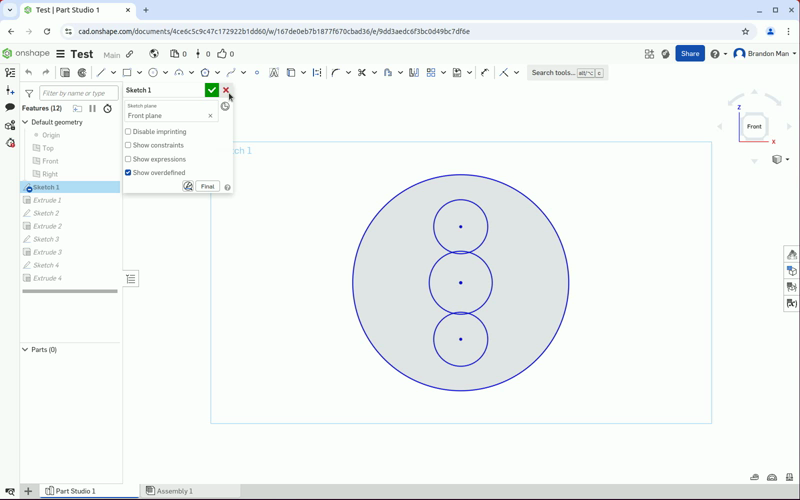
key(shift+s)
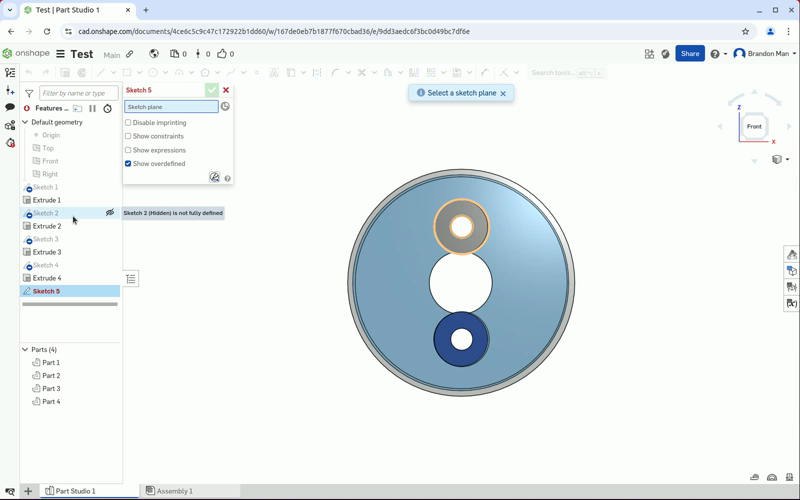
scroll(3)
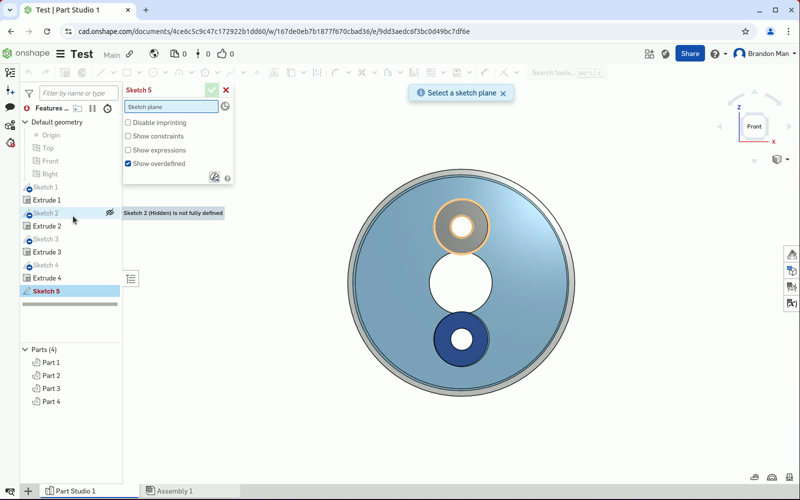
mouse_move(73, 163)
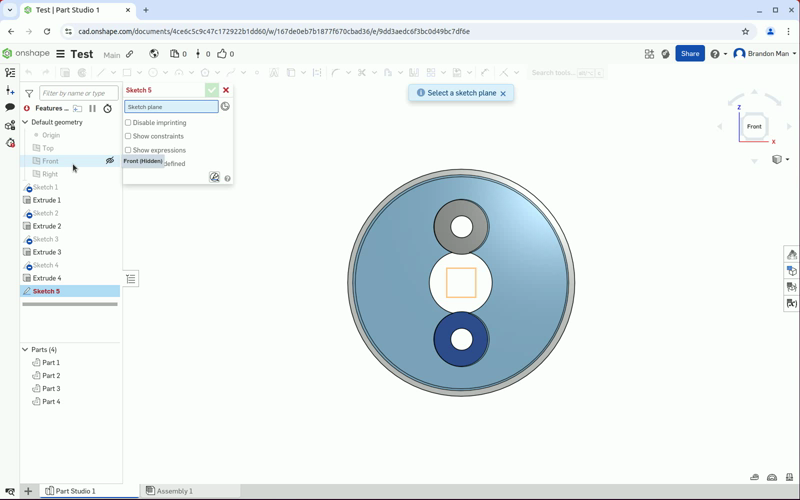
click(73, 163)
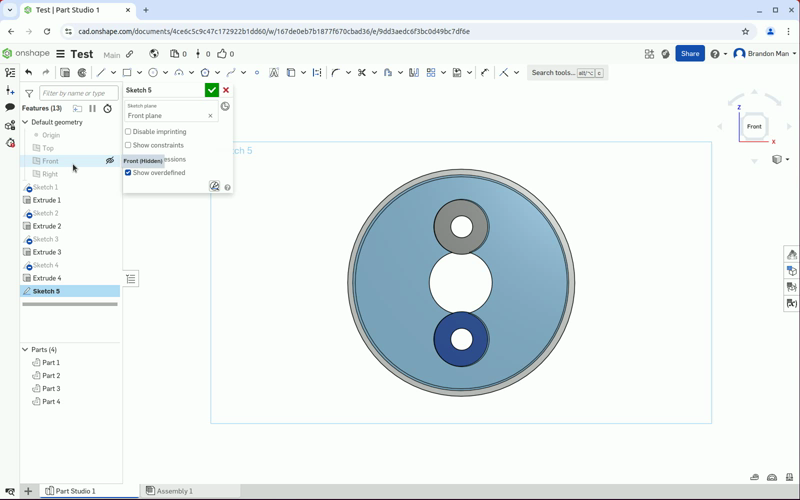
mouse_move(73, 352)
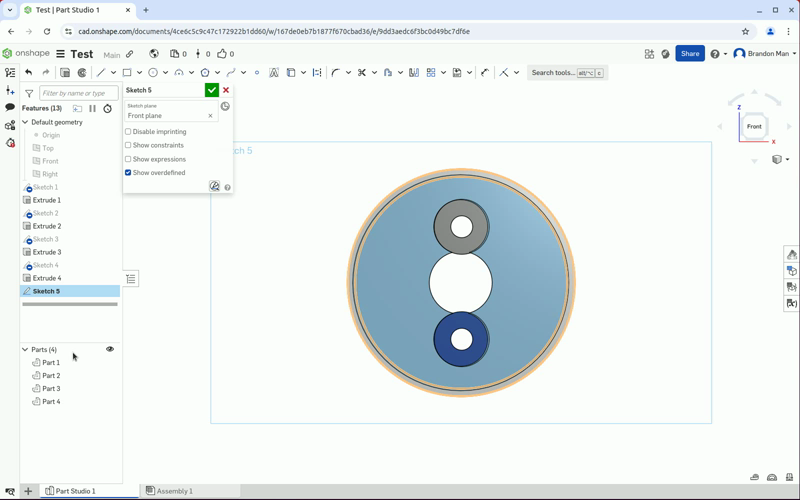
key(y)
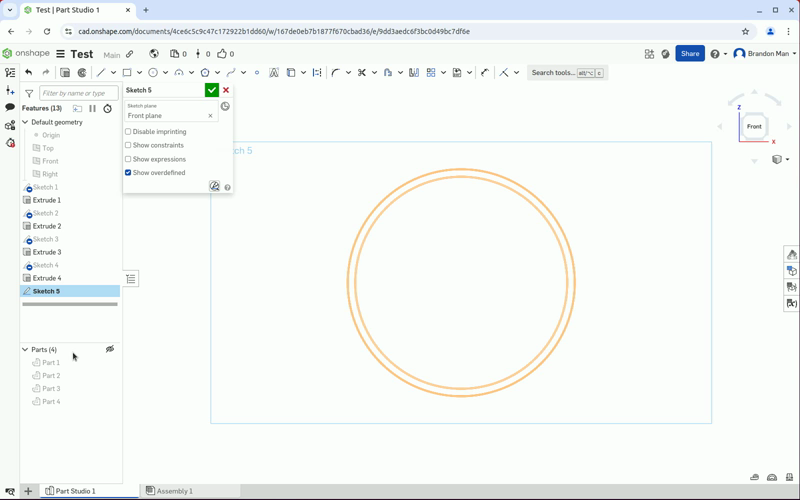
key(c)
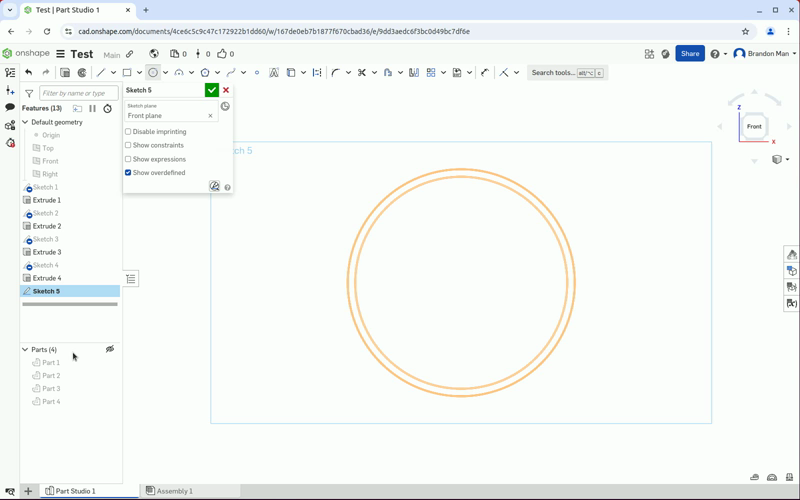
key_down(shift)
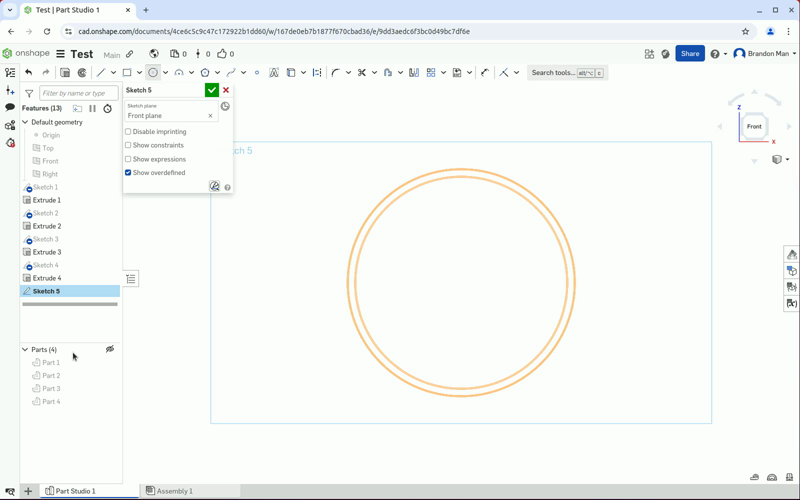
mouse_move(461, 226)
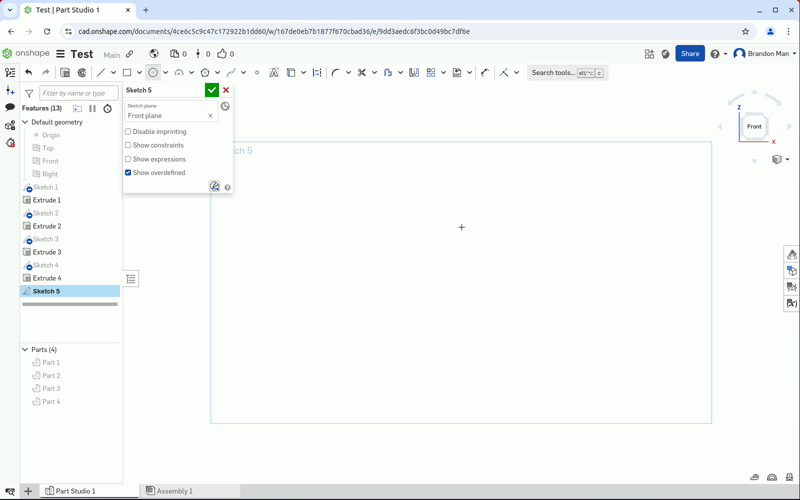
click(461, 226)
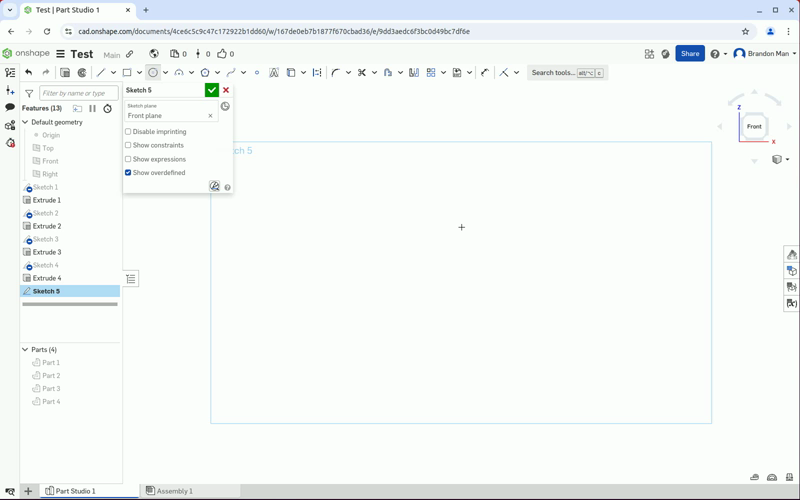
key_up(shift)
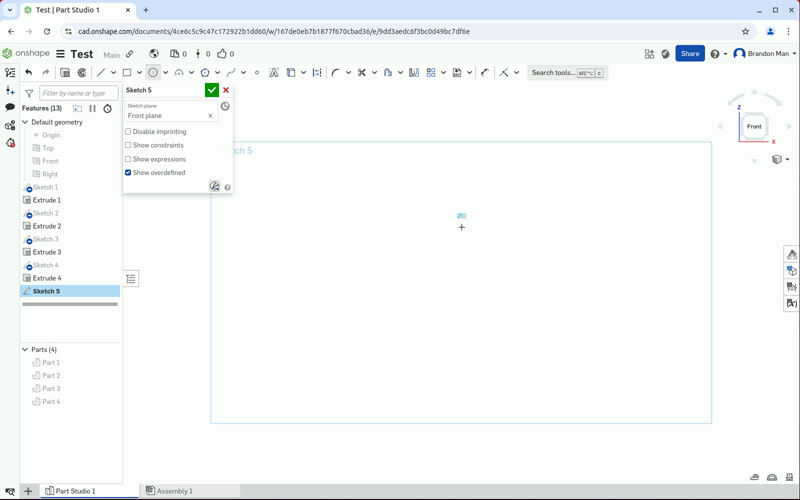
mouse_move(489, 226)
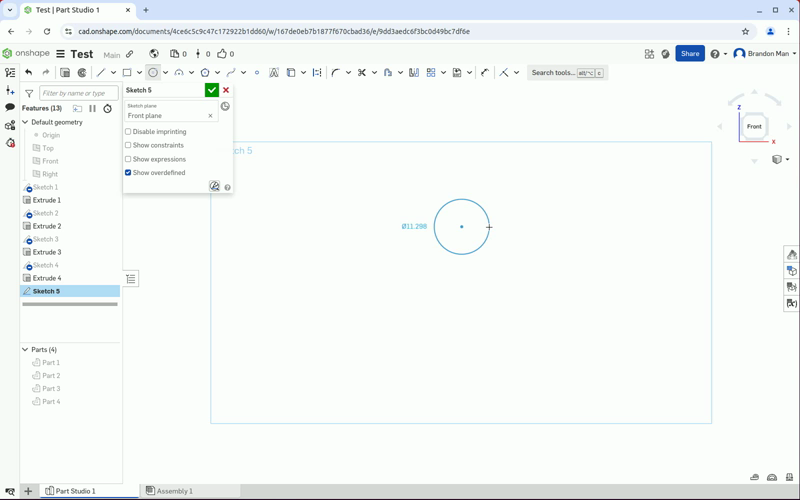
click(489, 226)
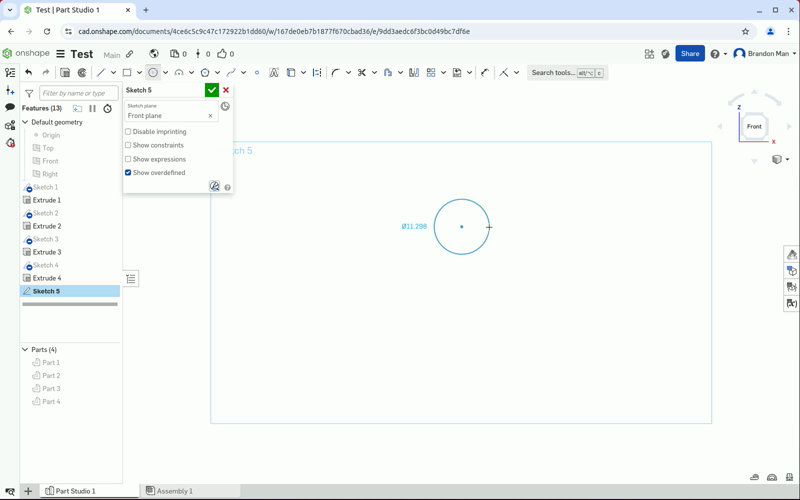
key(esc)
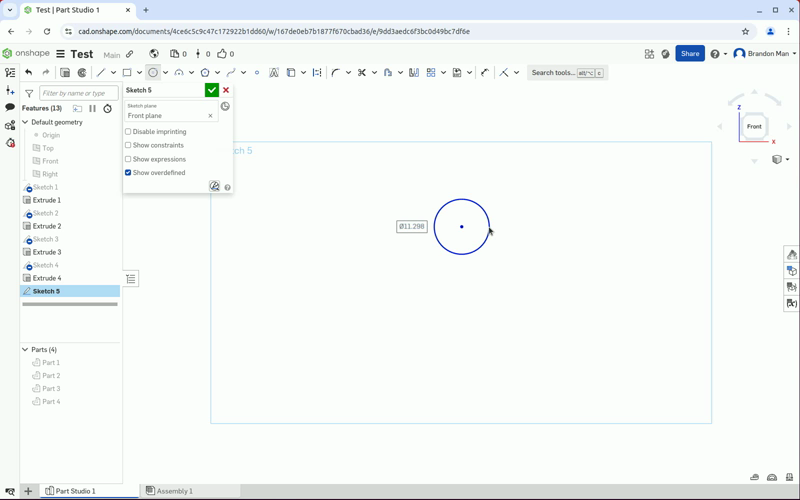
key(c)
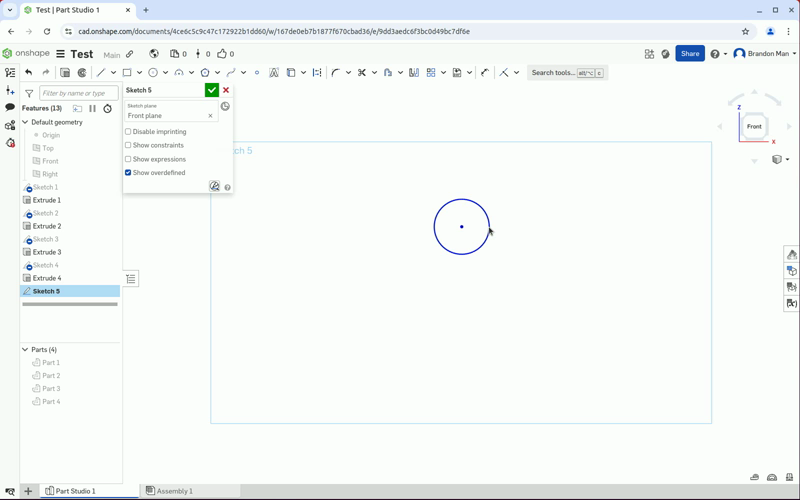
key_down(shift)
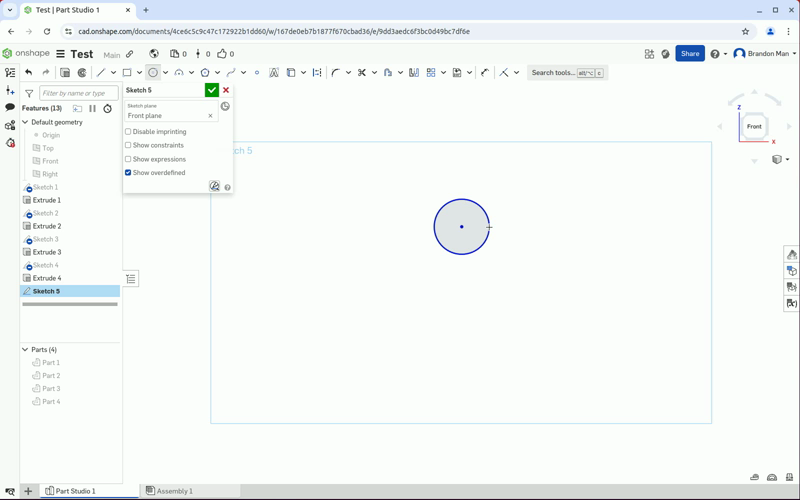
mouse_move(461, 226)
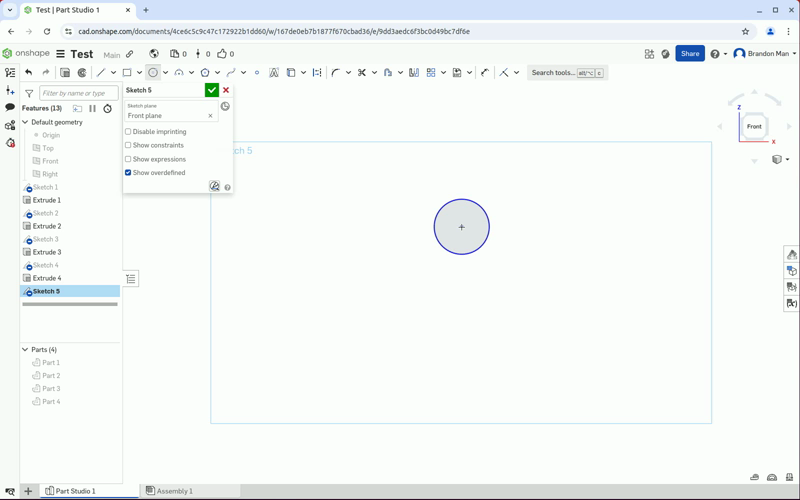
click(461, 226)
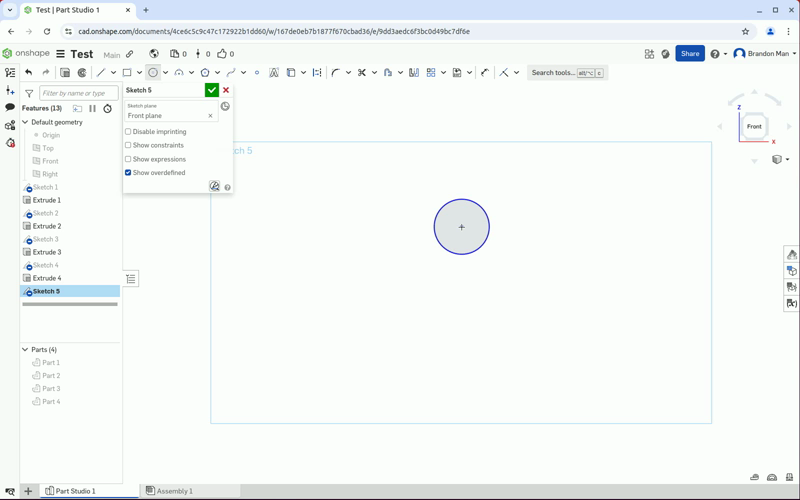
key_up(shift)
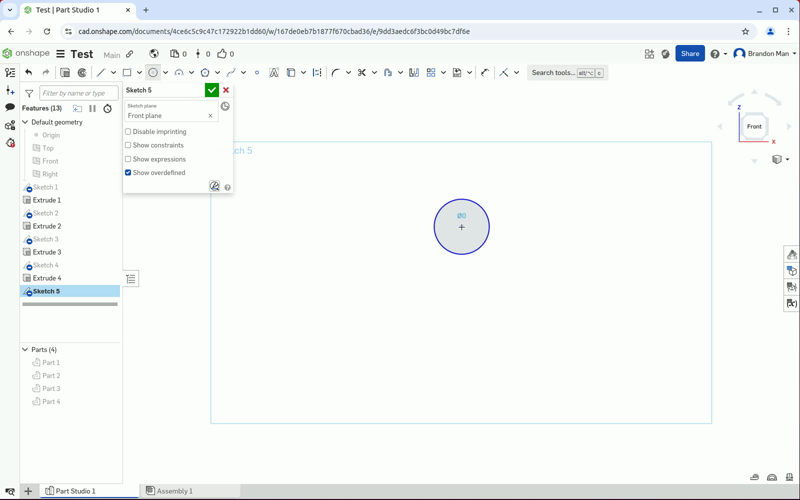
mouse_move(472, 226)
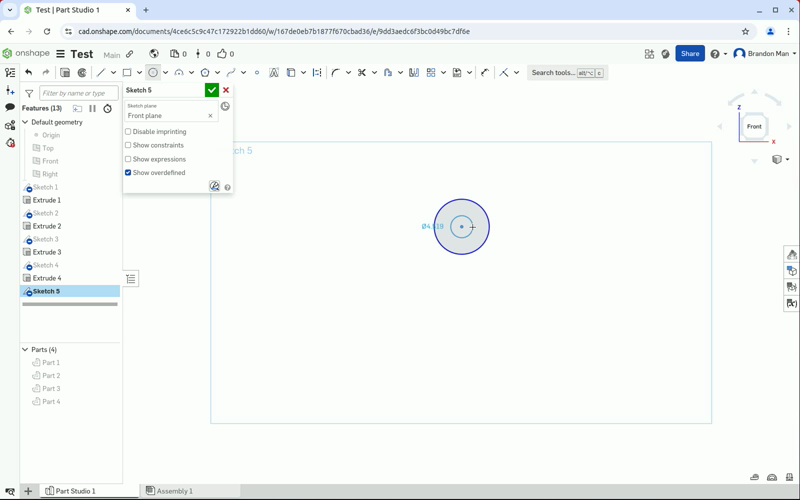
click(472, 226)
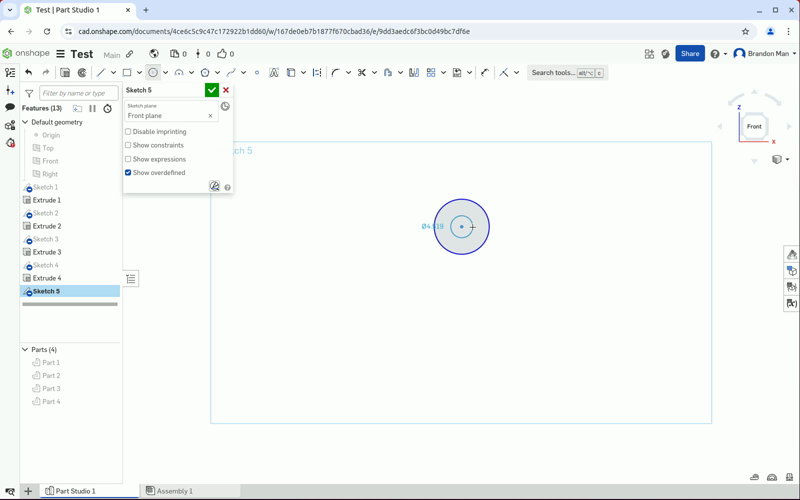
key(esc)
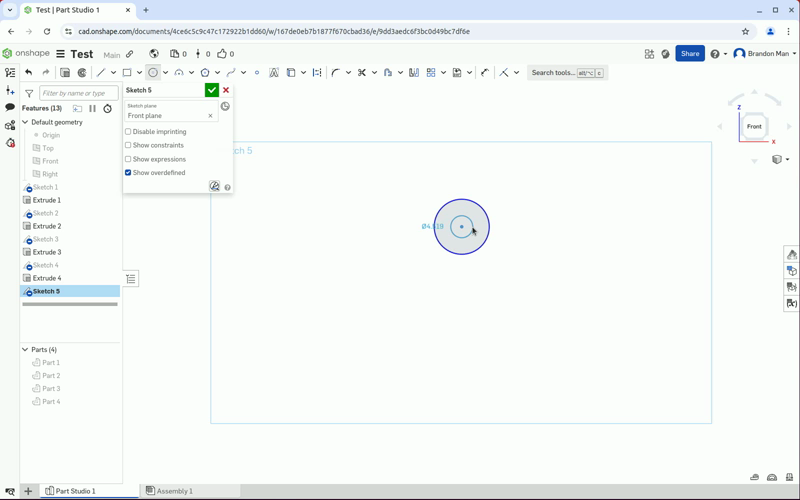
mouse_move(437, 220)
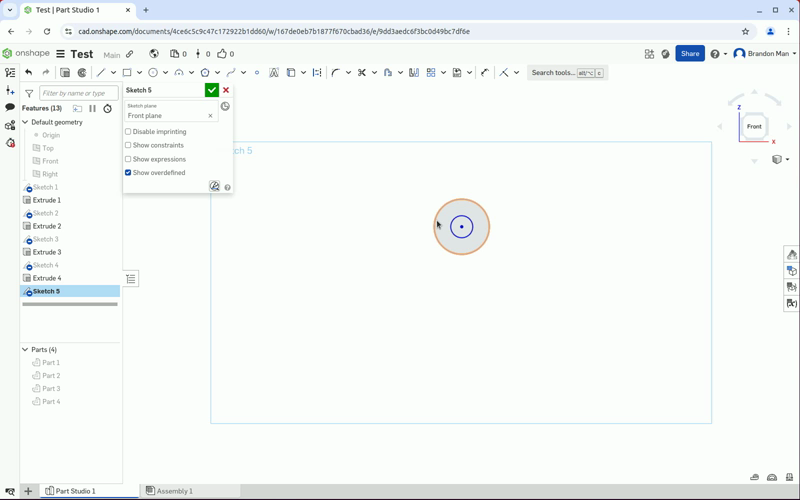
click(437, 220)
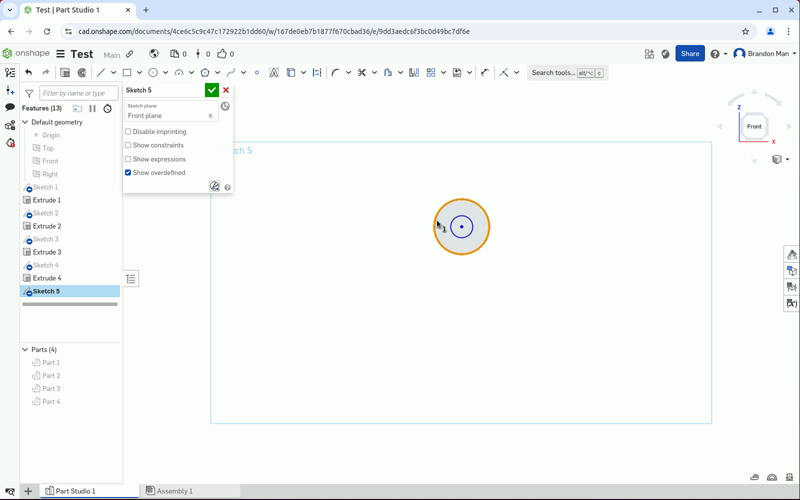
mouse_move(73, 352)
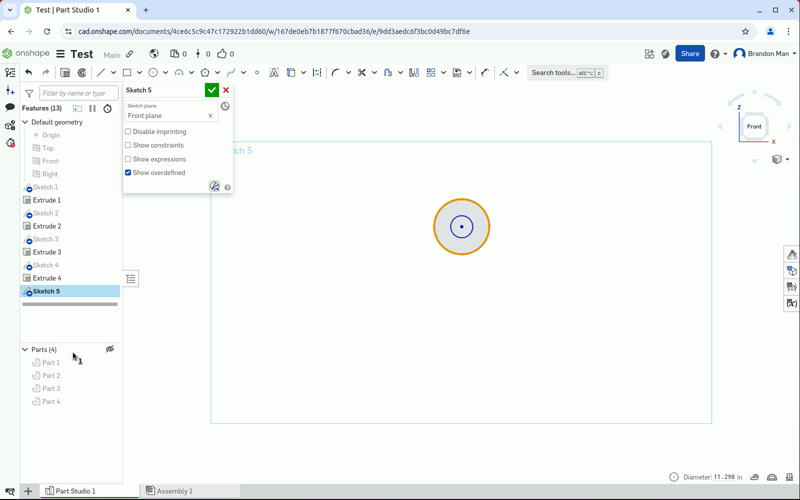
key(shift+y)
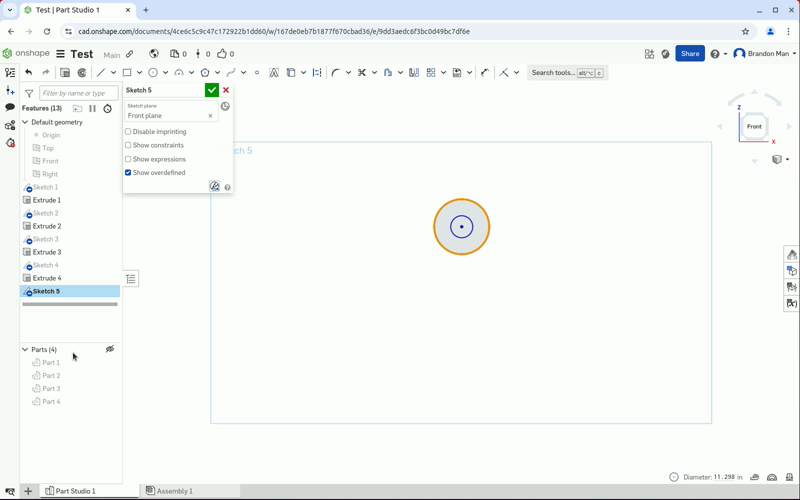
key(shift+e)
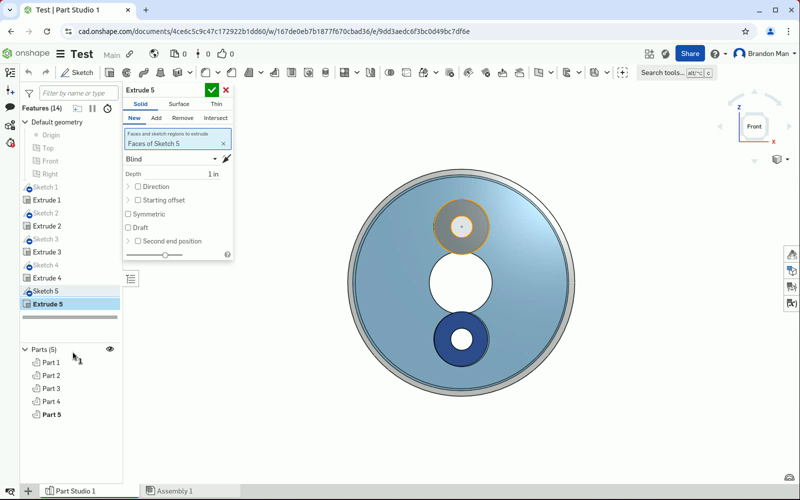
mouse_move(143, 106)
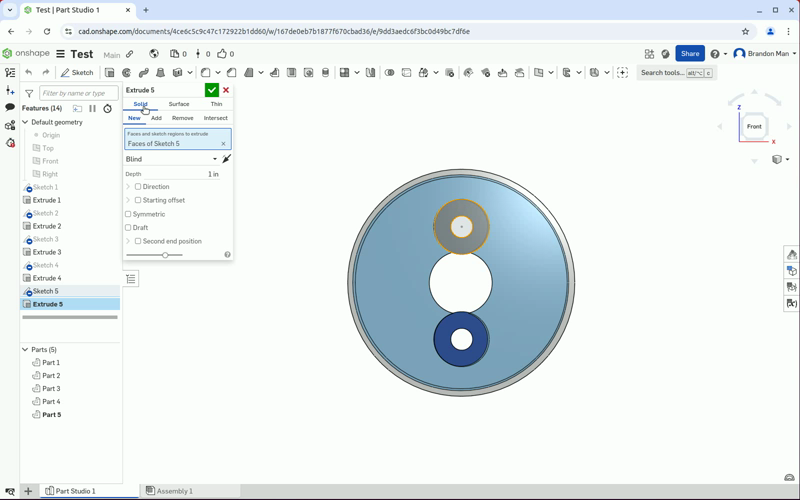
click(143, 106)
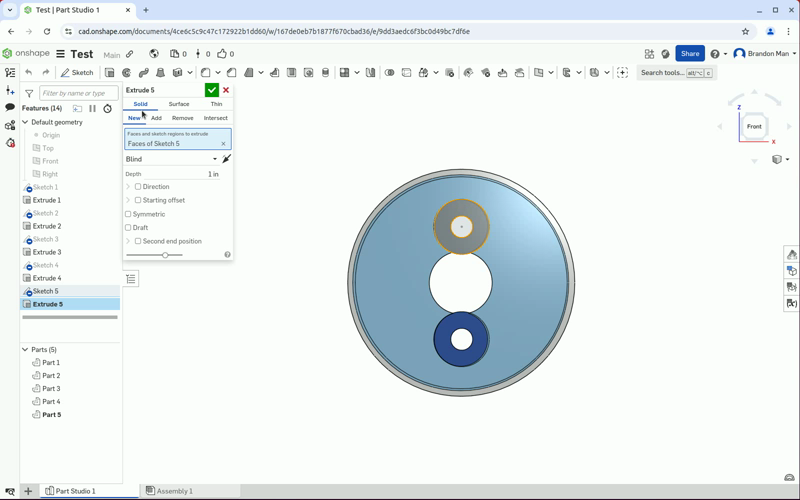
mouse_move(137, 120)
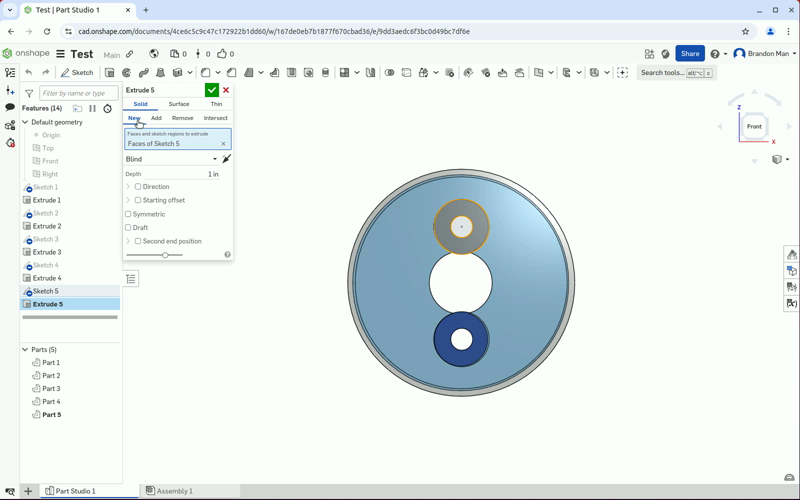
click(137, 120)
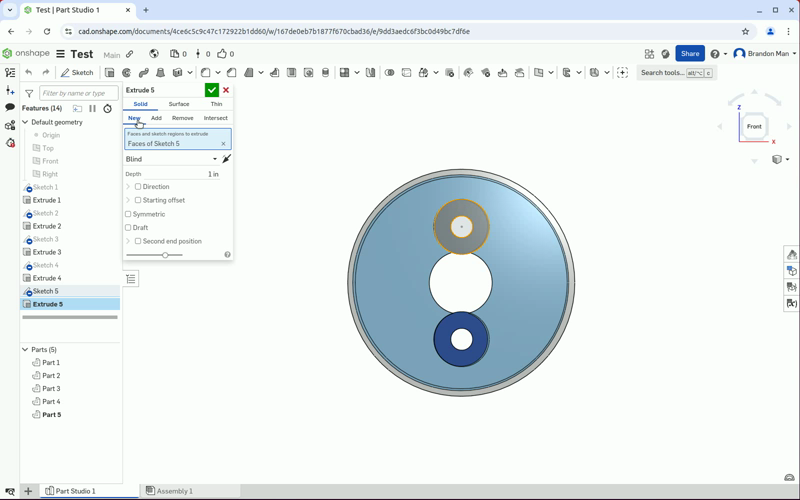
key(tab, 4)
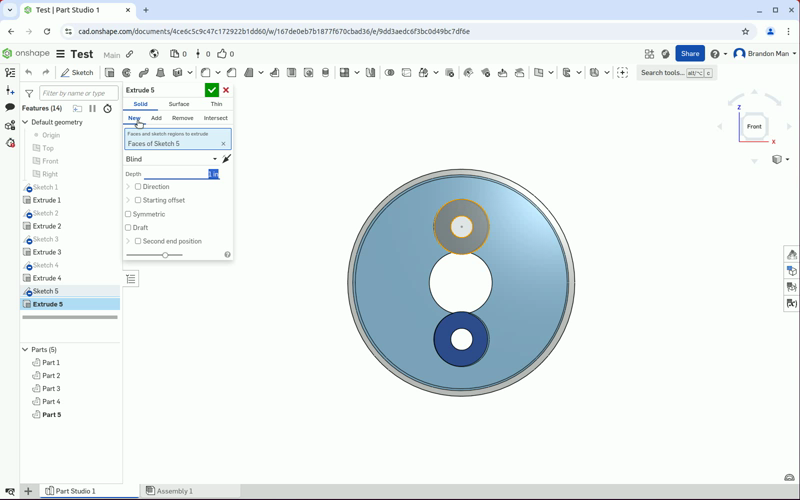
text(1.685)
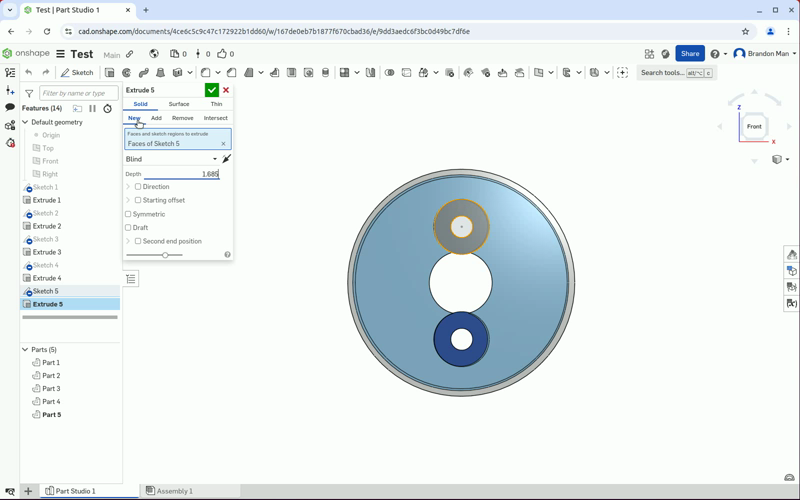
key(enter)
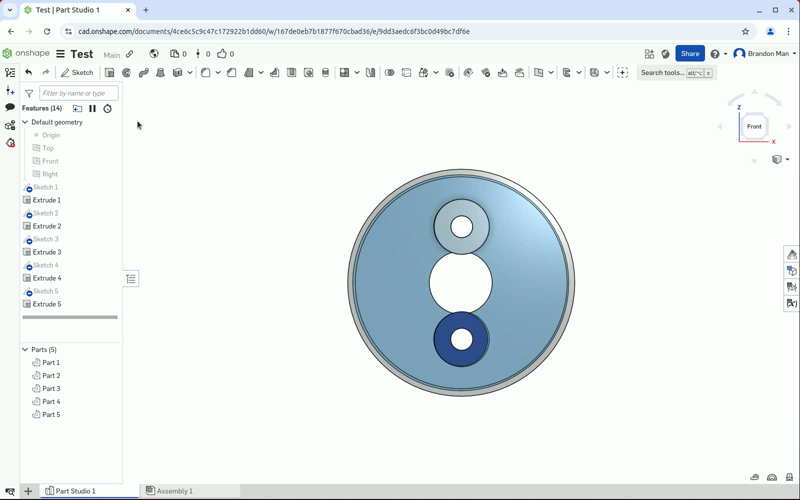
key(shift+h)
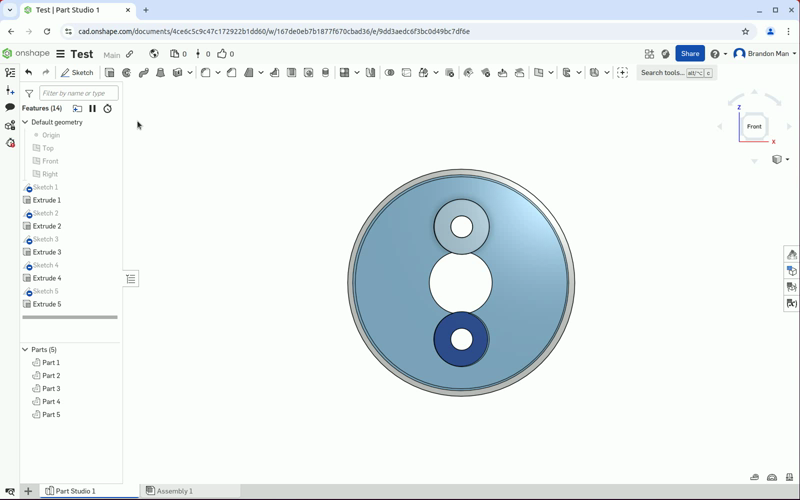
key(shift+h)
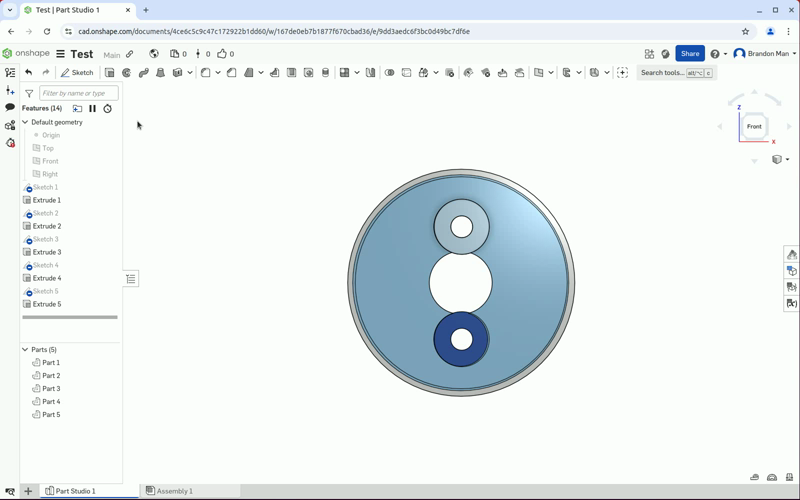
mouse_move(73, 189)
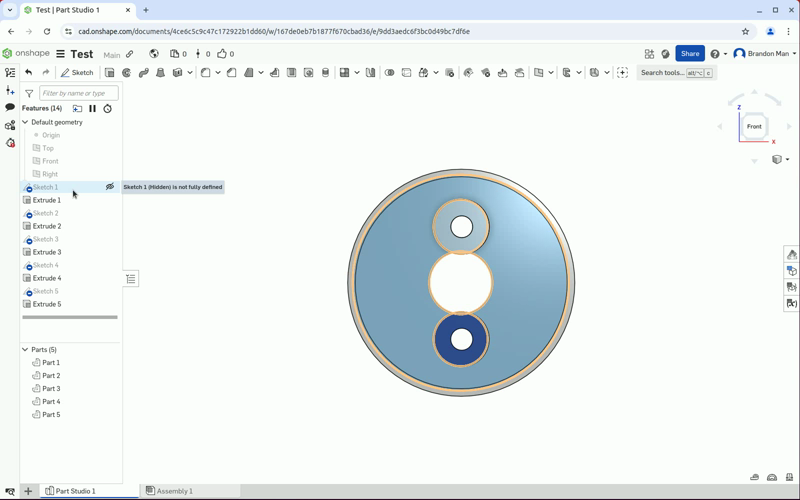
click(73, 189)
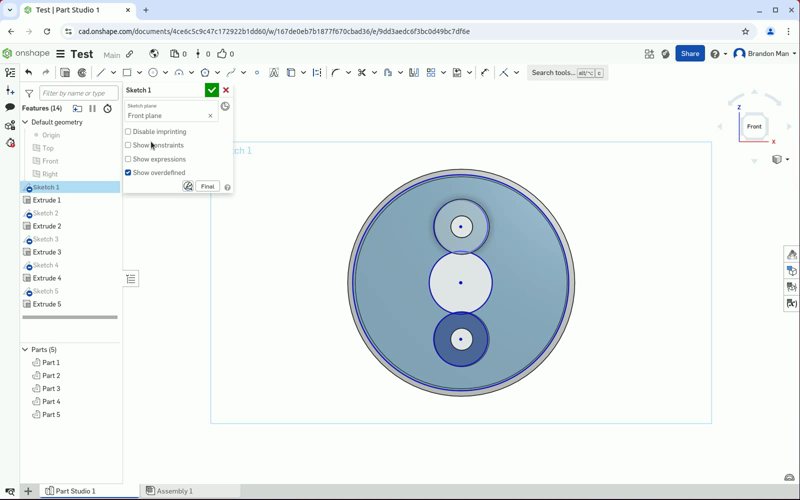
mouse_move(229, 92)
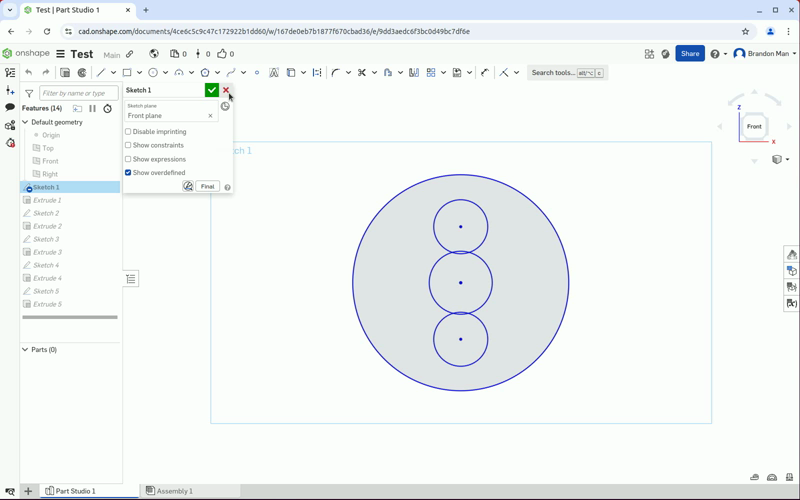
click(229, 92)
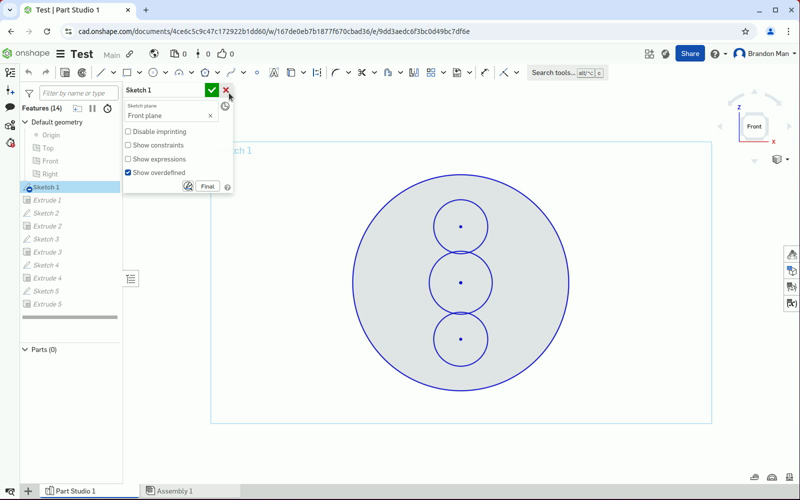
key(shift+s)
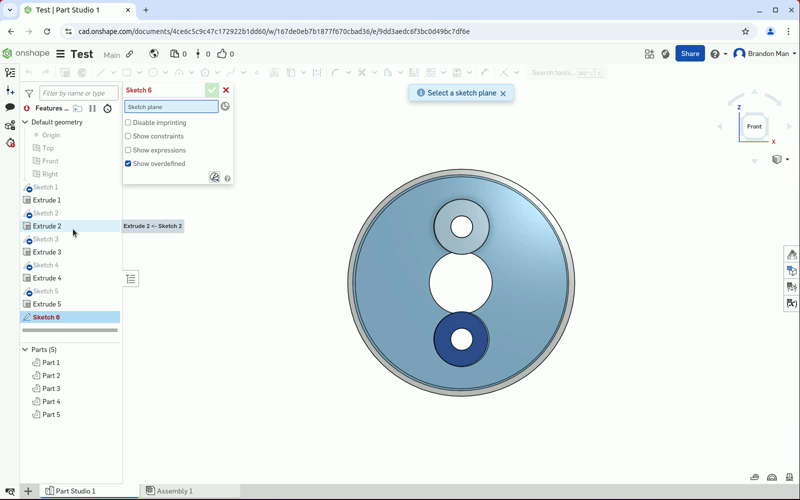
scroll(3)
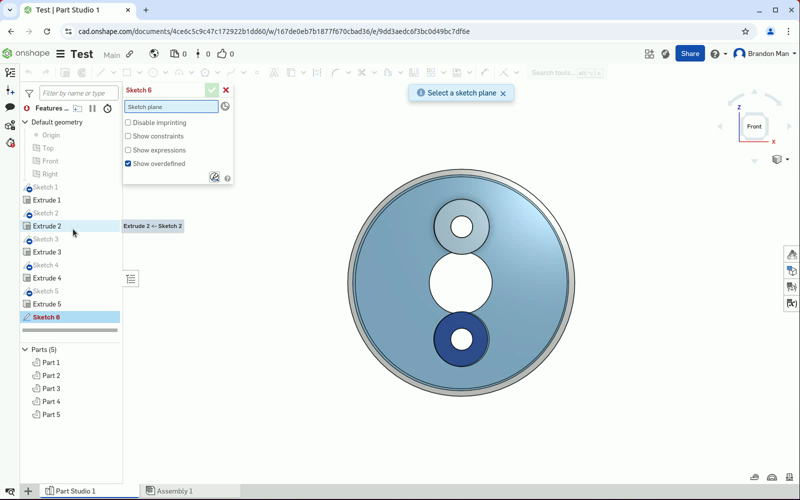
mouse_move(73, 163)
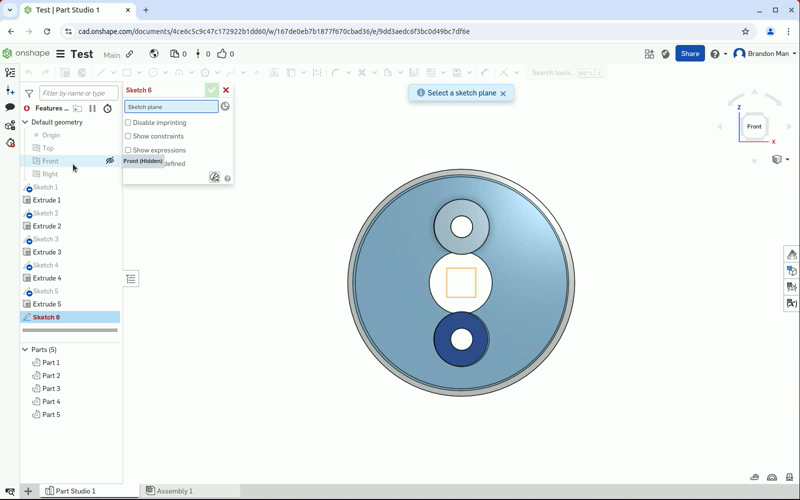
click(73, 163)
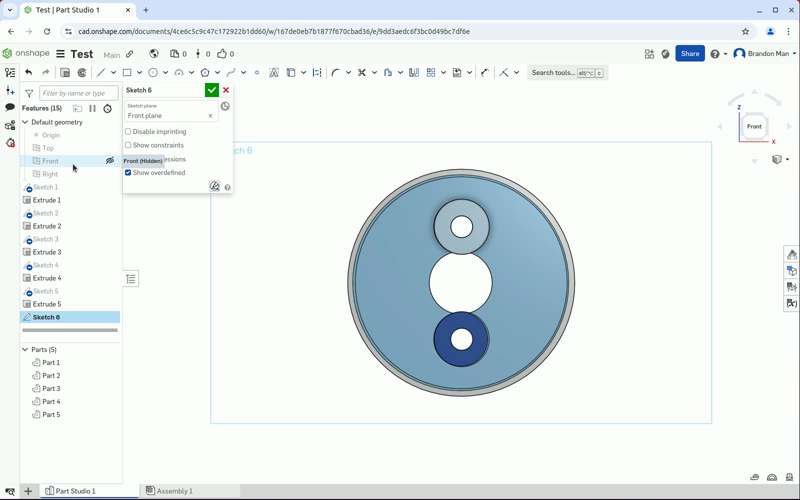
mouse_move(73, 352)
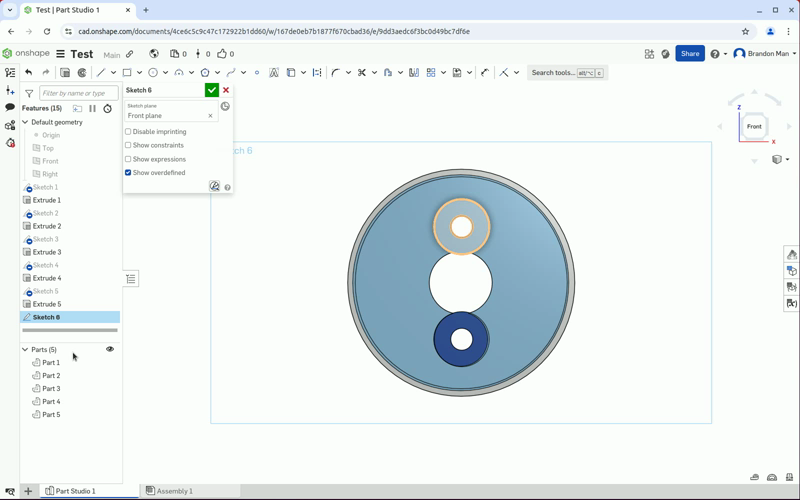
key(y)
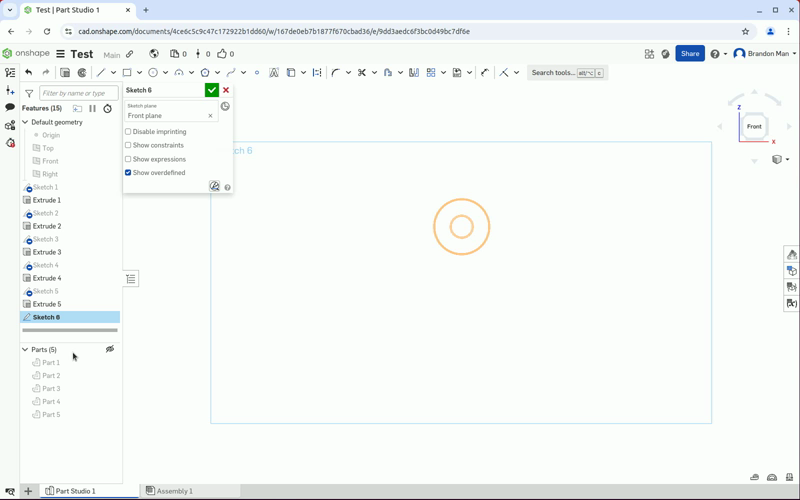
key(c)
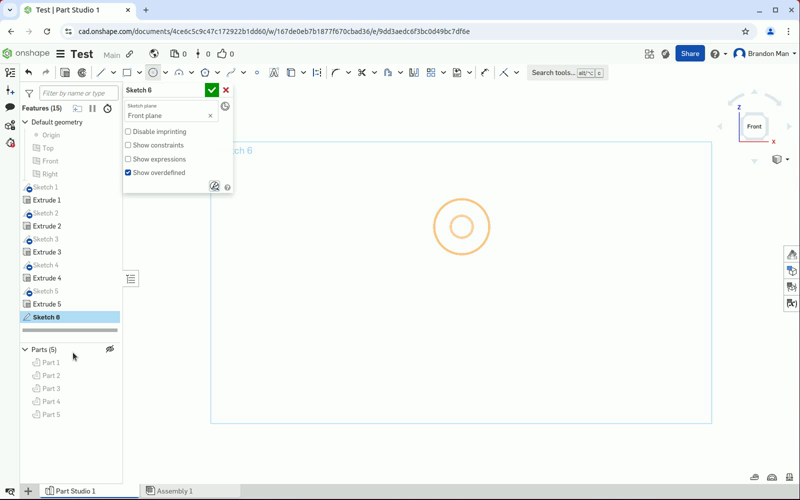
key_down(shift)
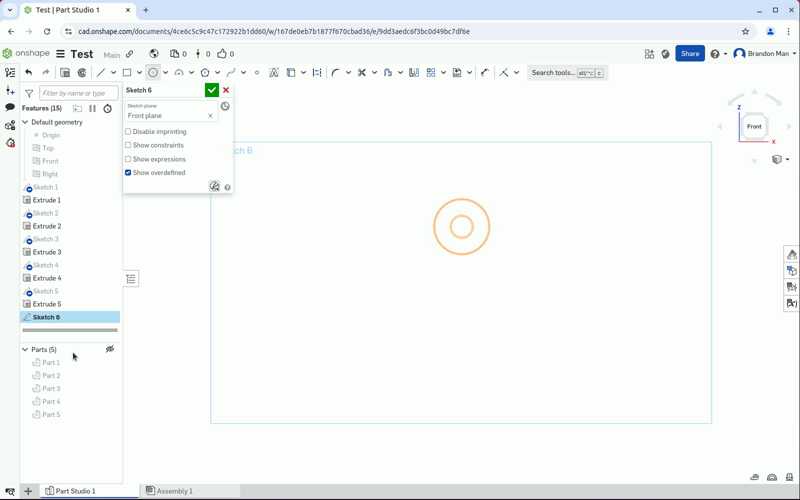
mouse_move(461, 339)
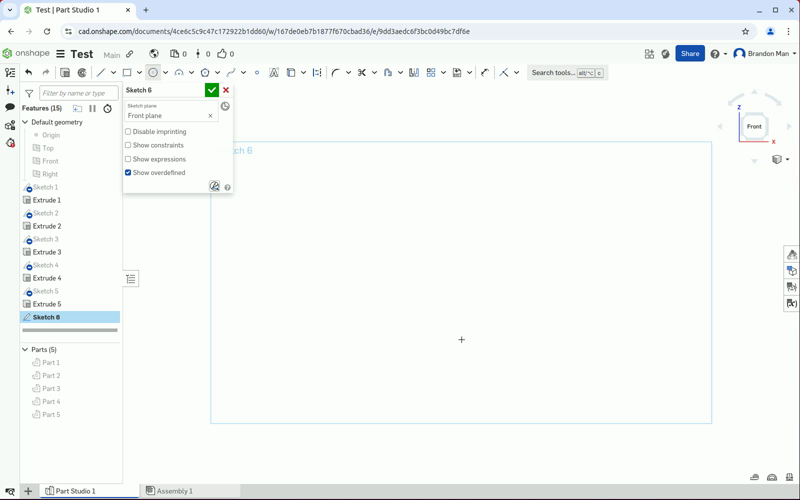
click(461, 339)
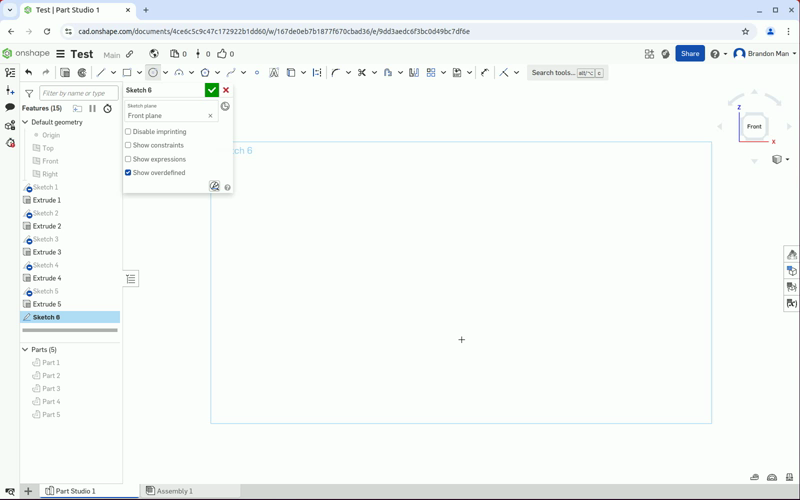
key_up(shift)
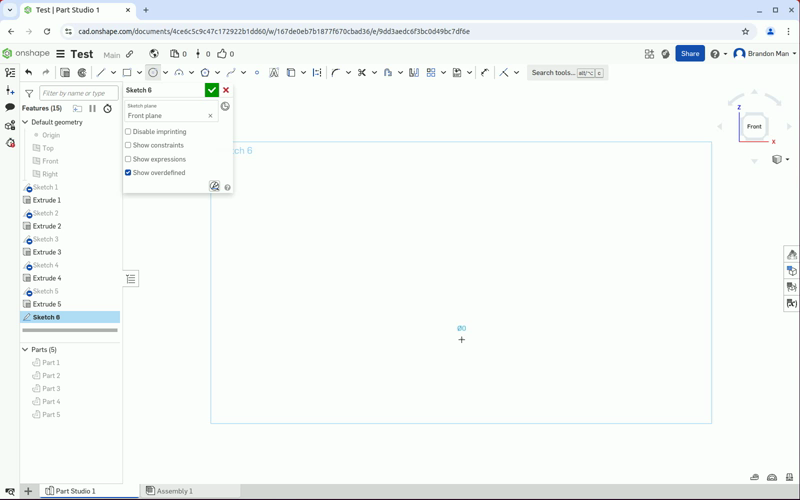
mouse_move(489, 339)
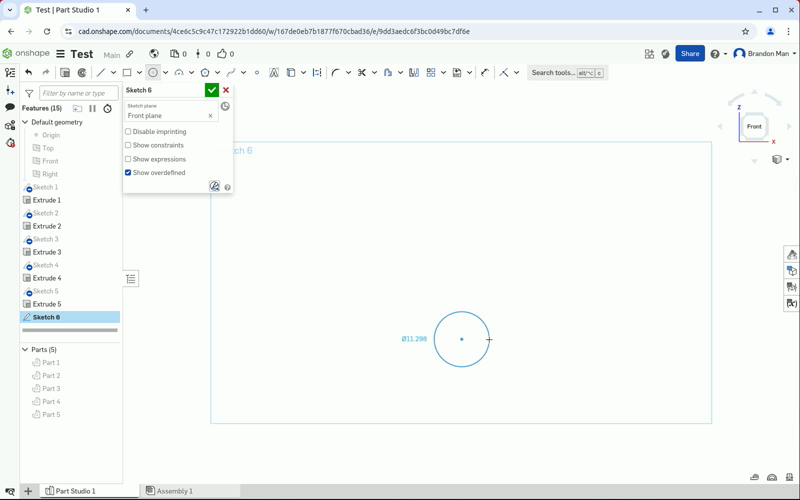
click(489, 339)
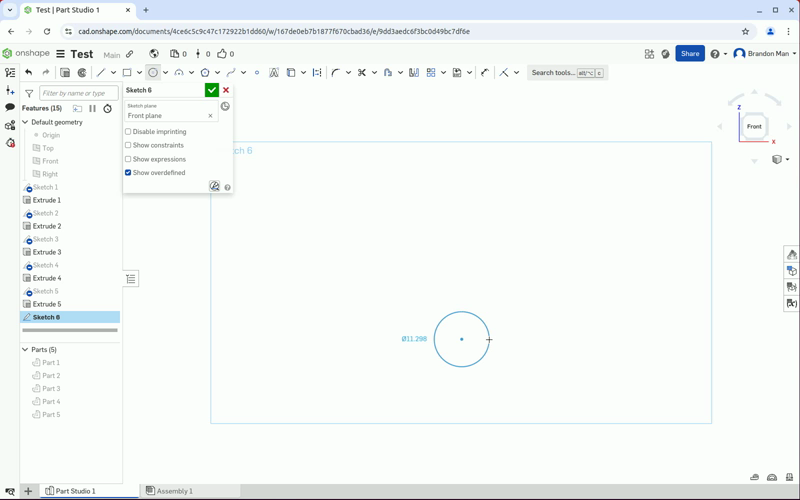
key(esc)
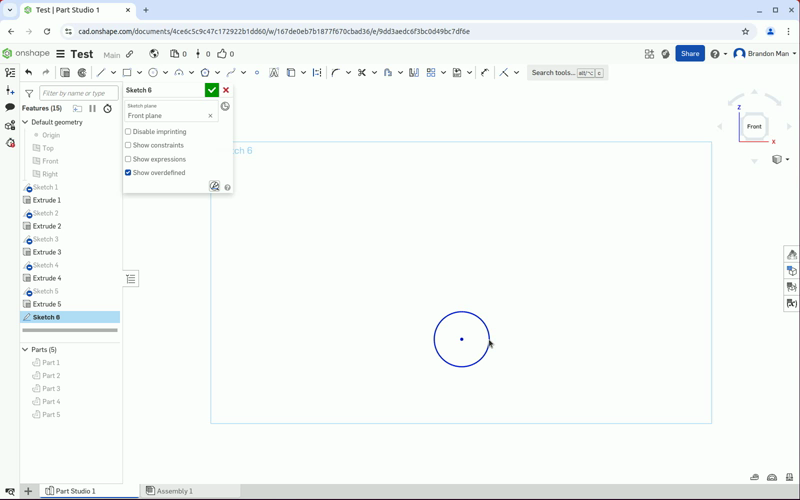
key(c)
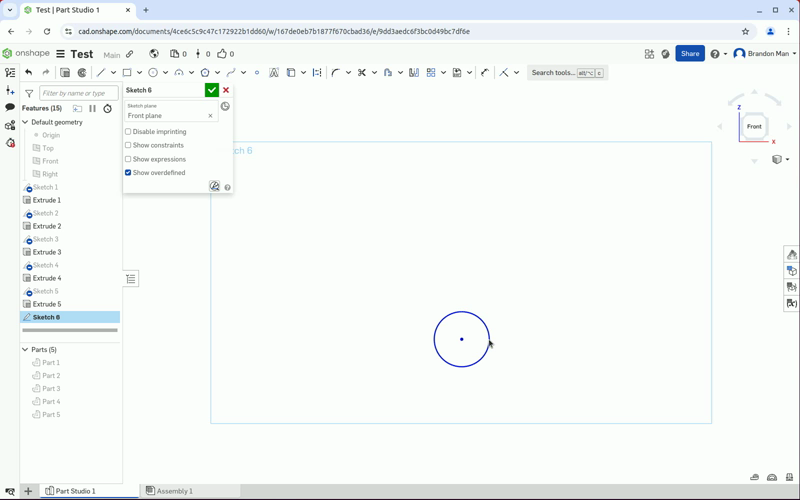
key_down(shift)
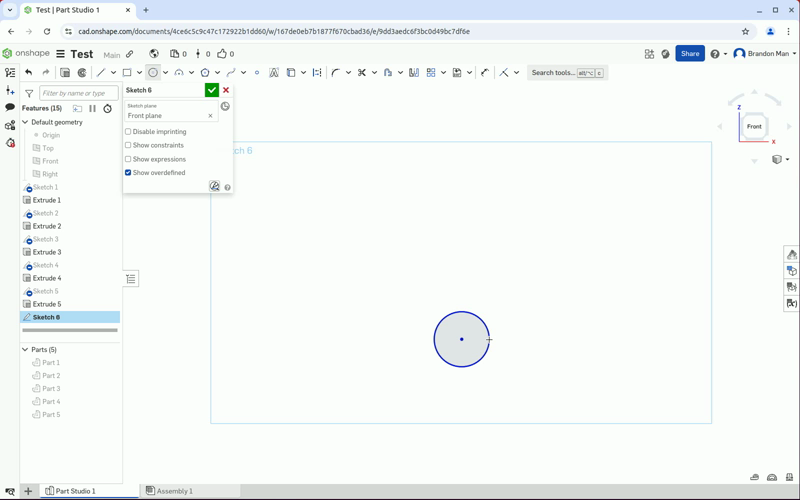
mouse_move(461, 339)
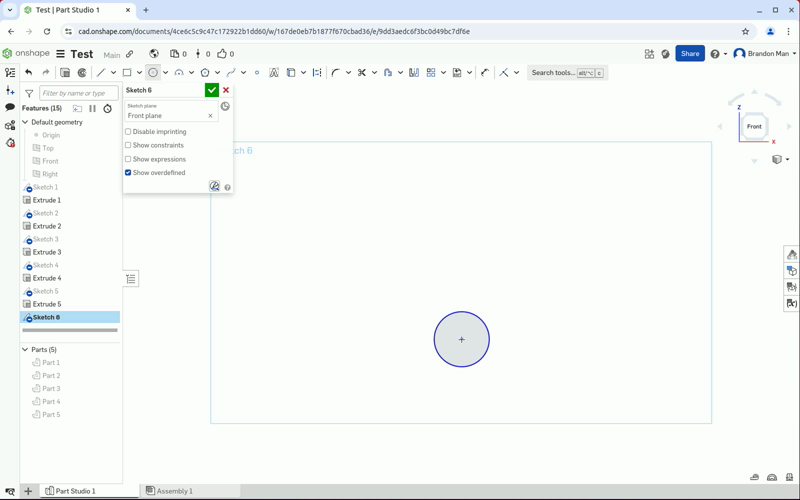
click(461, 339)
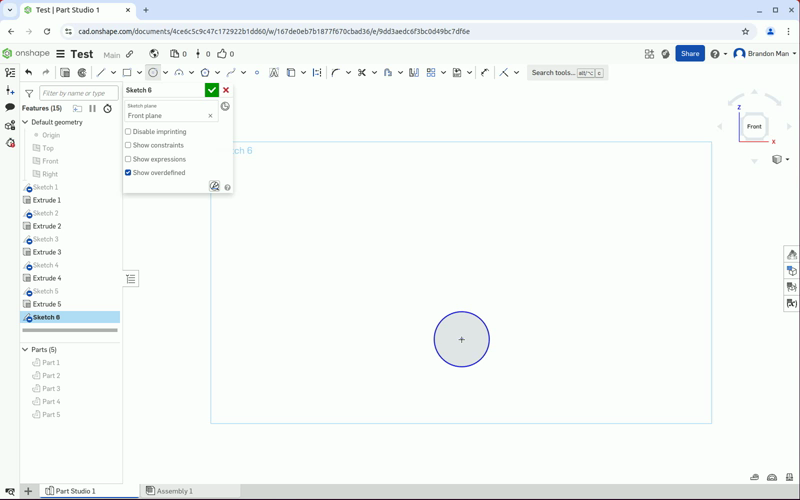
key_up(shift)
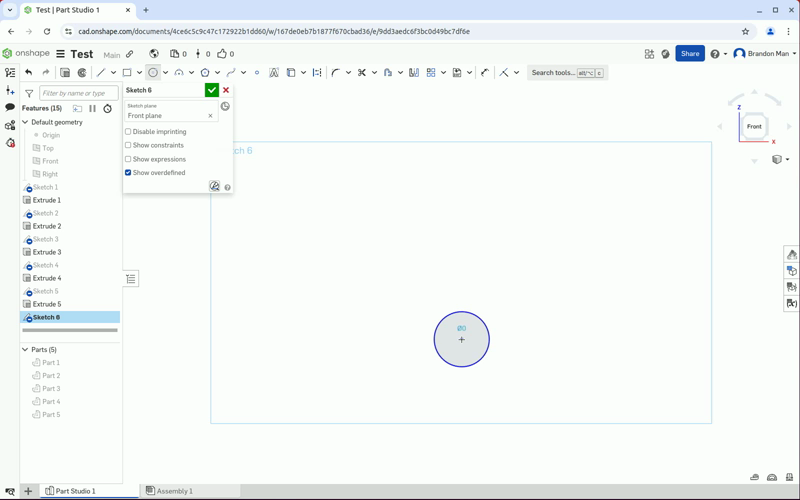
mouse_move(472, 339)
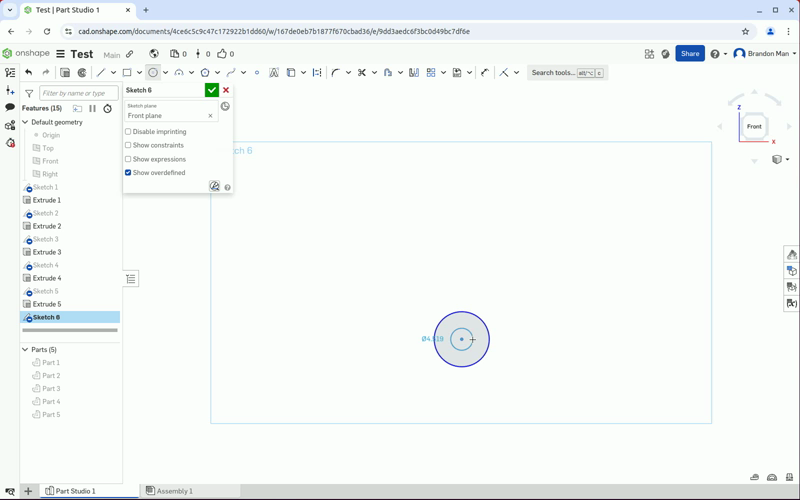
click(472, 339)
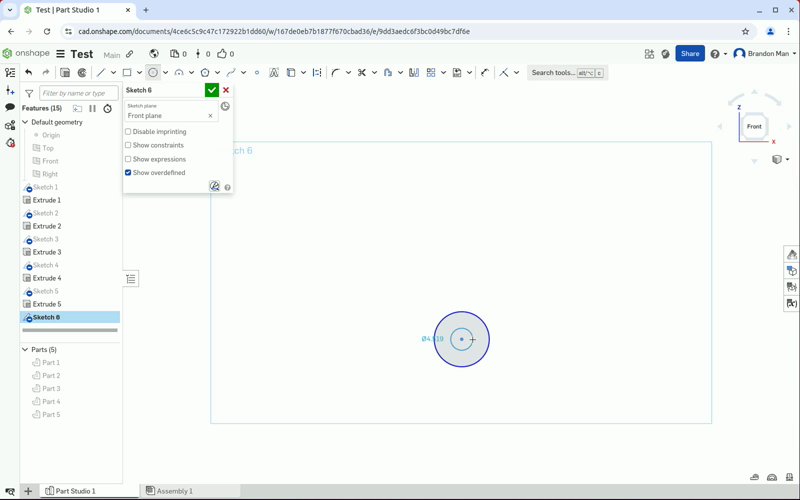
key(esc)
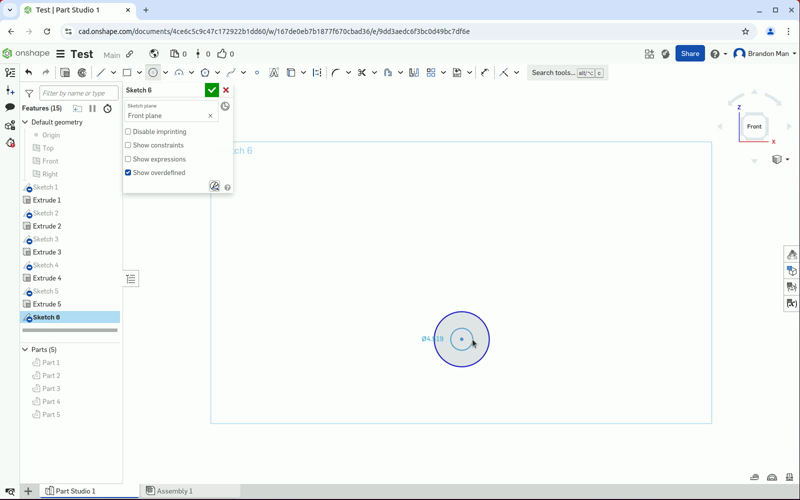
mouse_move(485, 329)
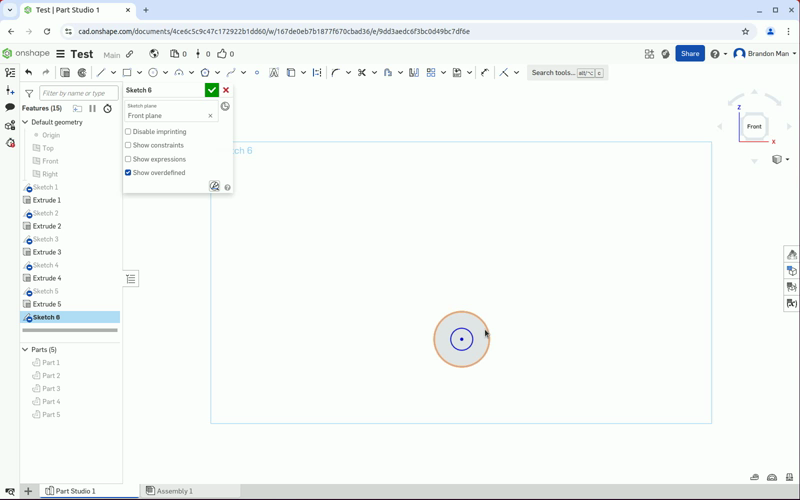
click(485, 329)
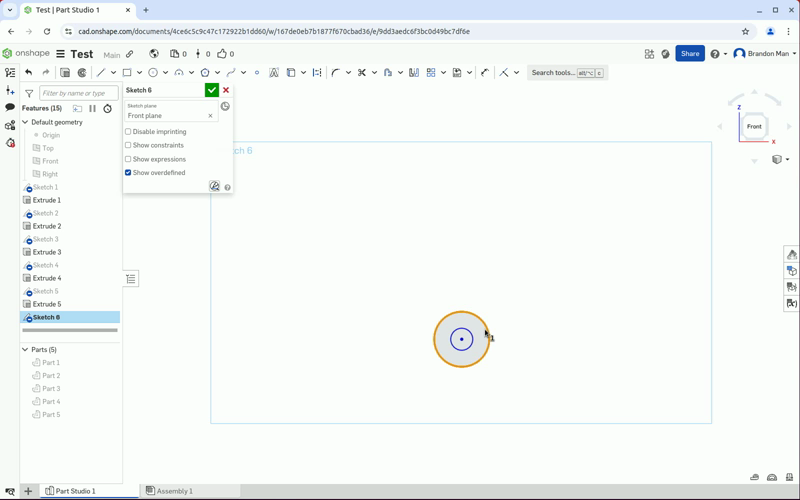
mouse_move(73, 352)
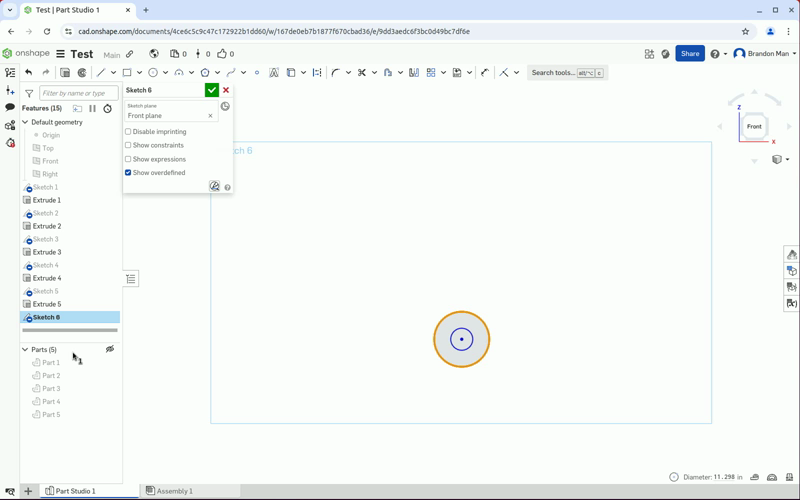
key(shift+y)
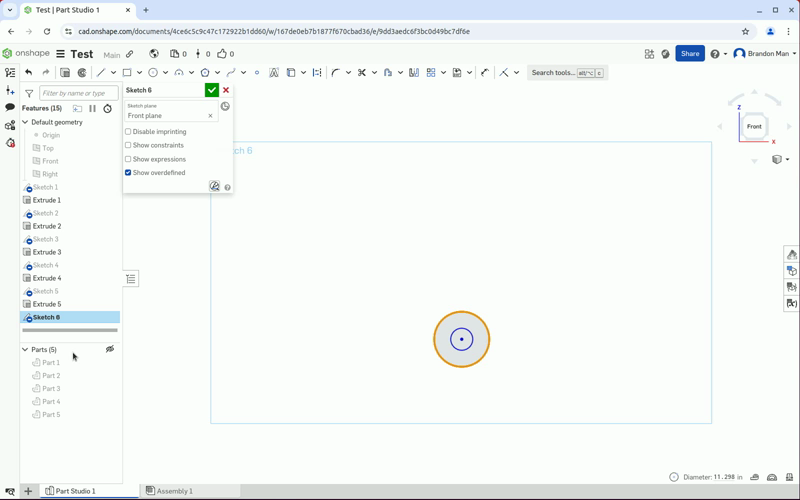
key(shift+e)
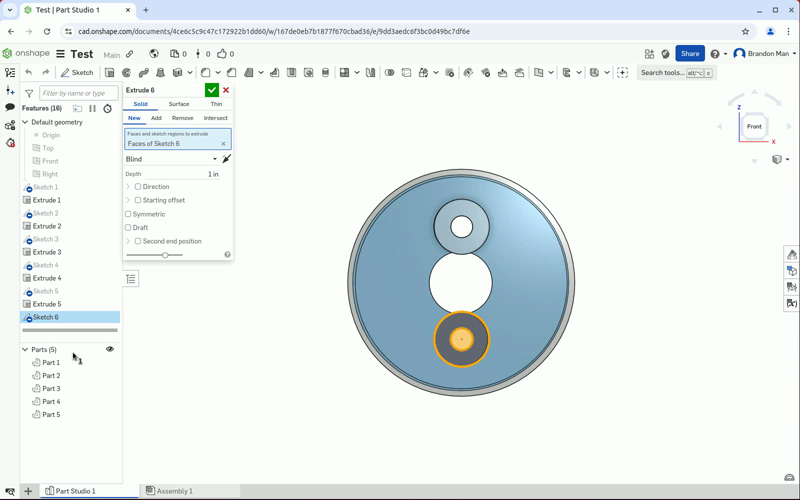
mouse_move(143, 106)
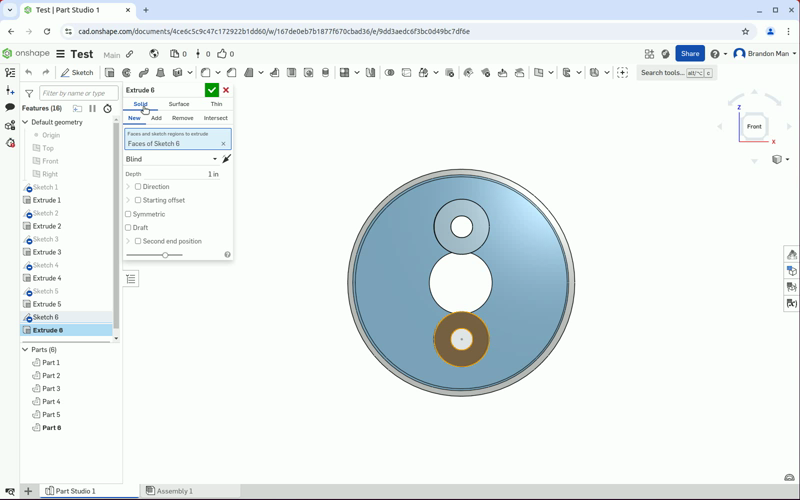
click(143, 106)
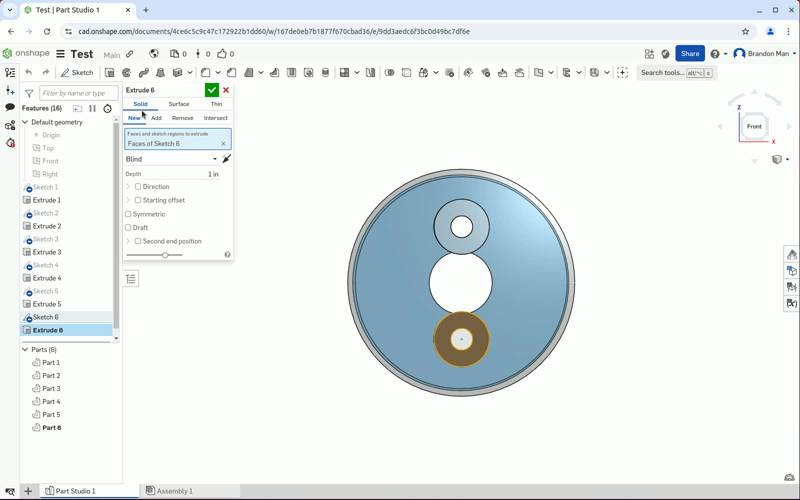
mouse_move(137, 120)
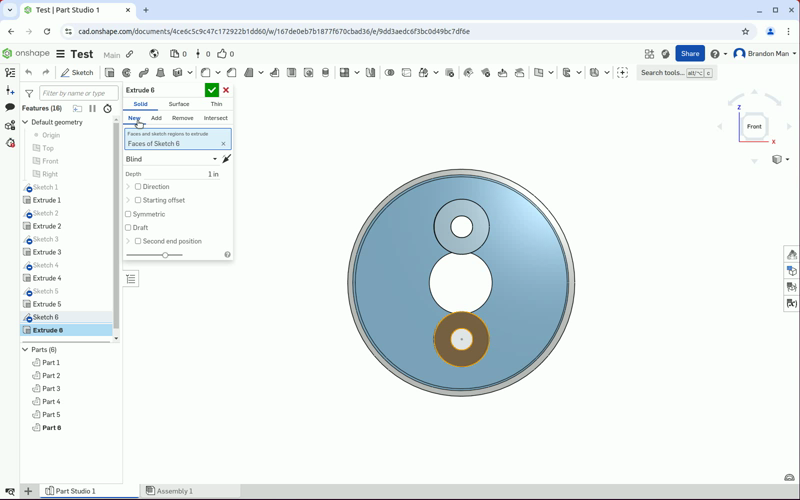
click(137, 120)
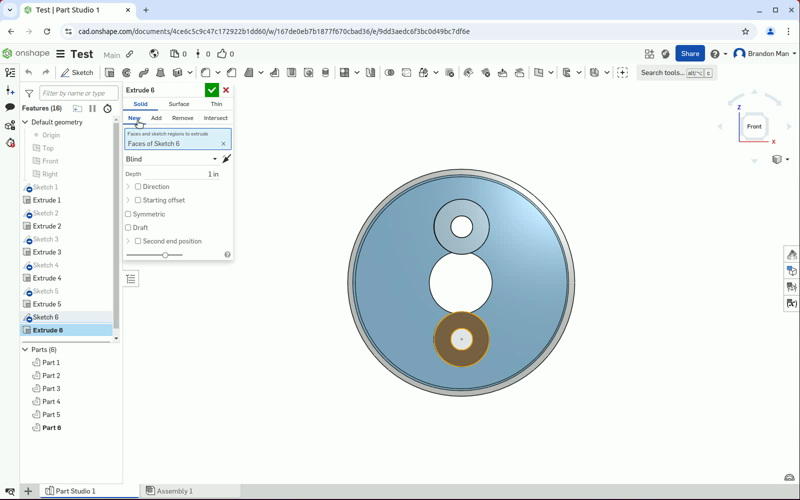
key(tab, 4)
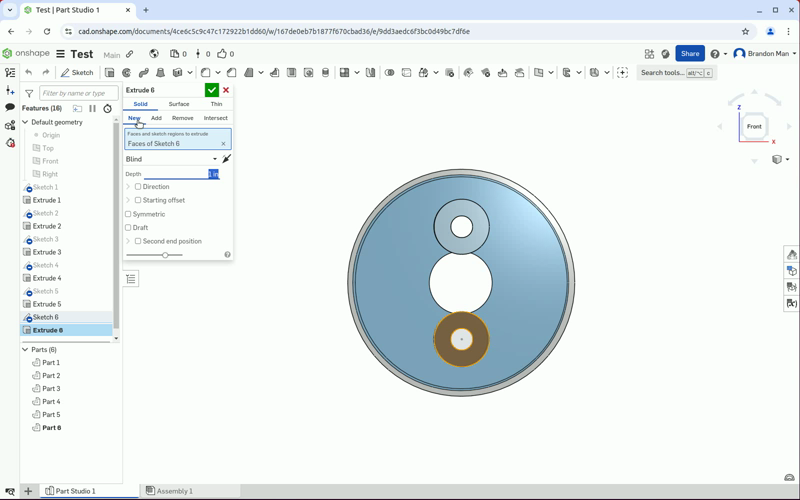
text(1.685)
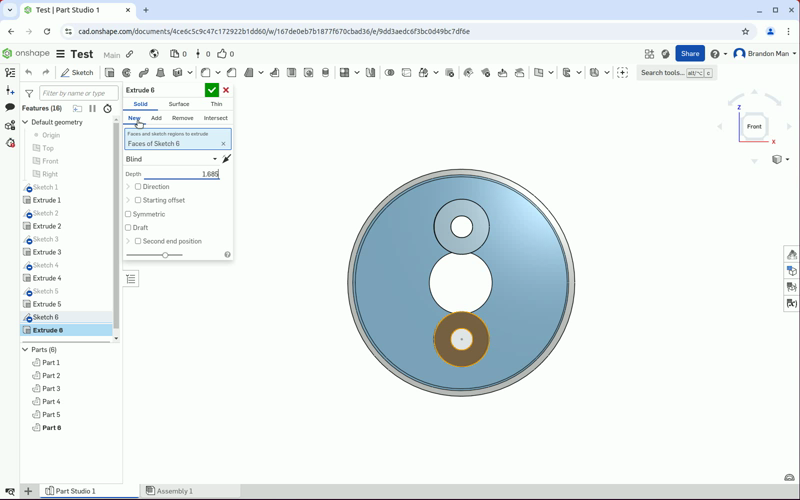
key(enter)
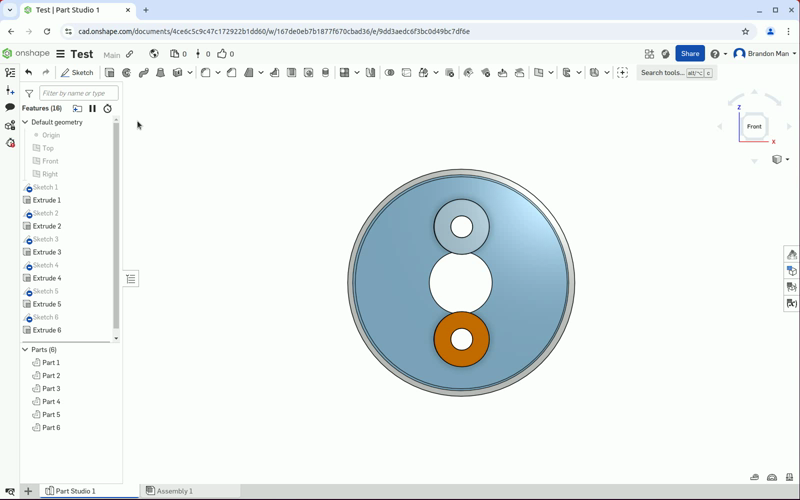
key(shift+h)
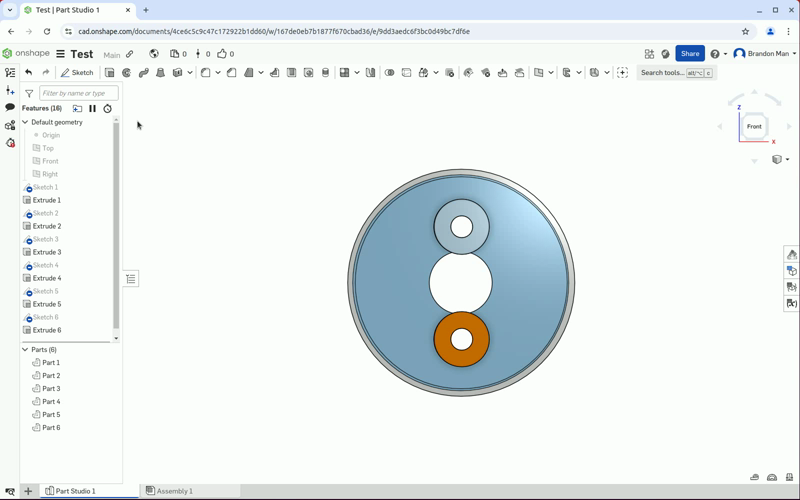
key(shift+h)
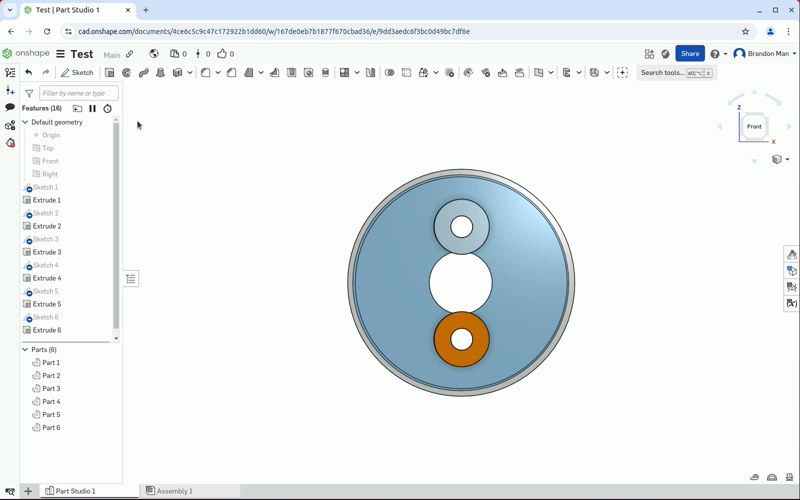
key(shift+7)
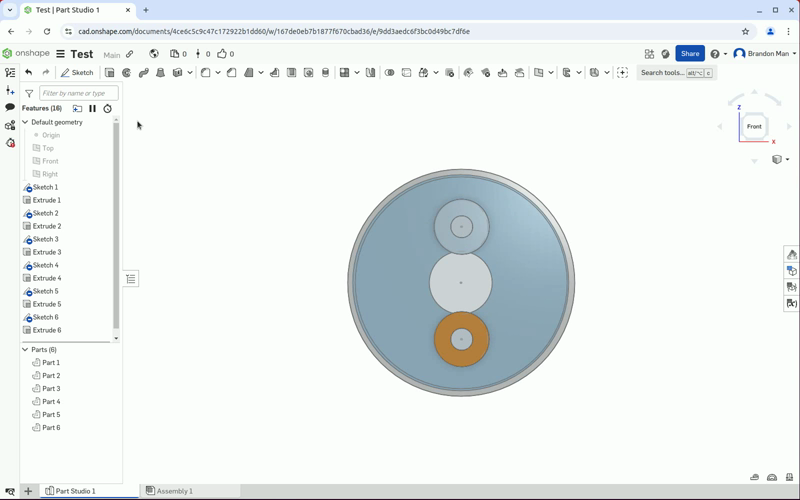
key(left, 2)
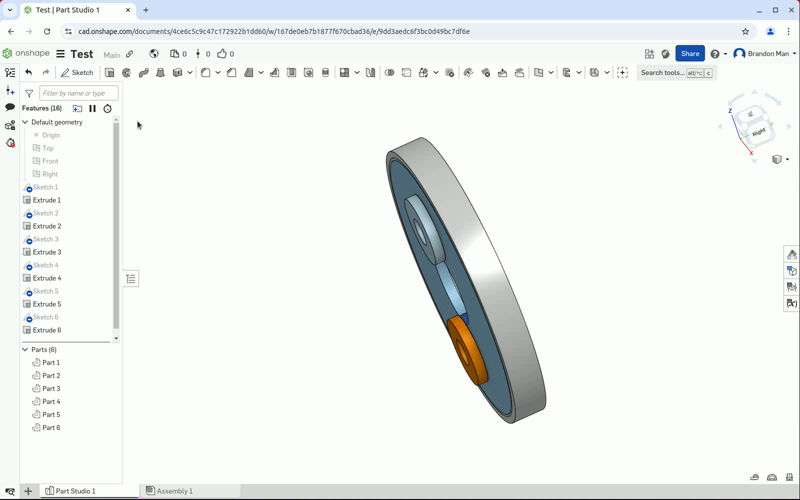
key(down, 2)
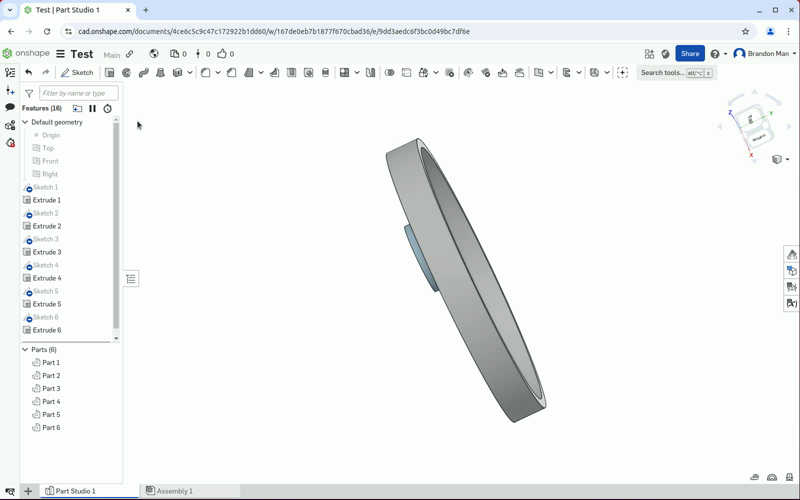
key(up, 2)
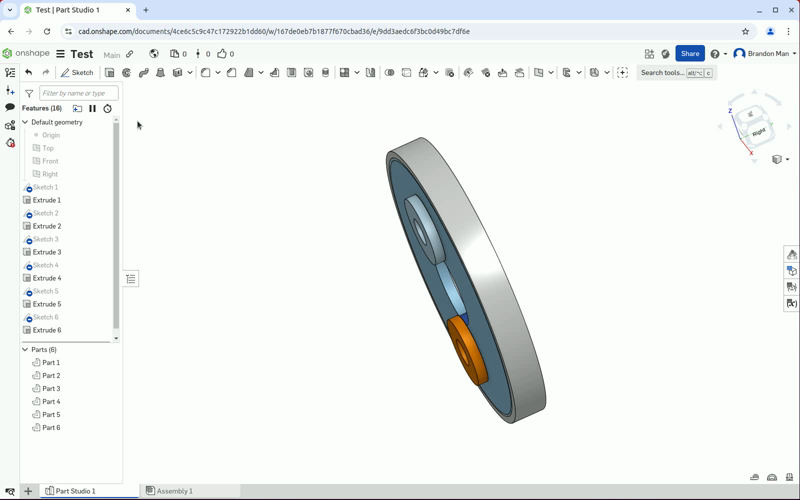
key(right, 2)
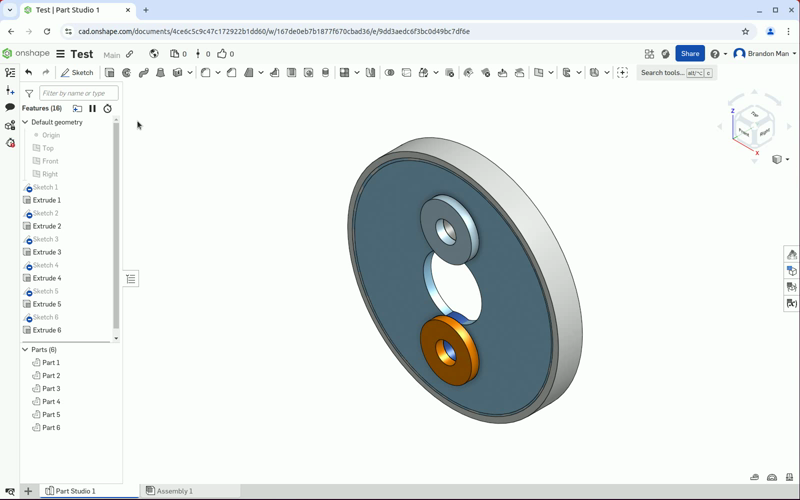
mouse_move(69, 189)
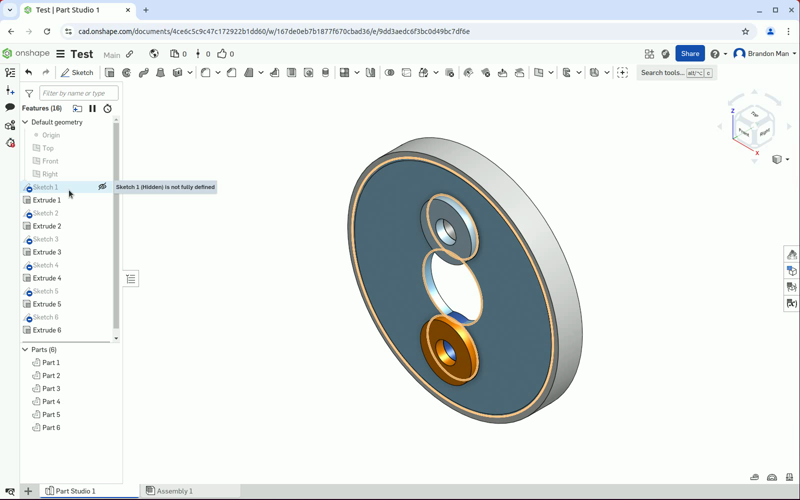
click(69, 189)